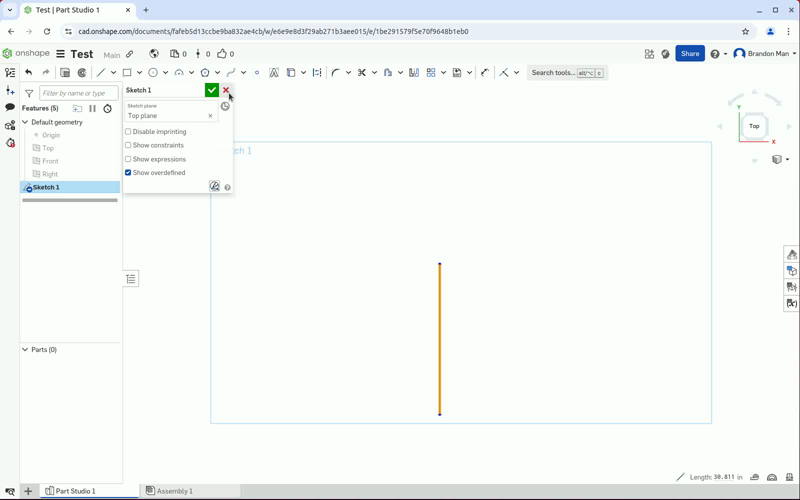
key(shift+h)
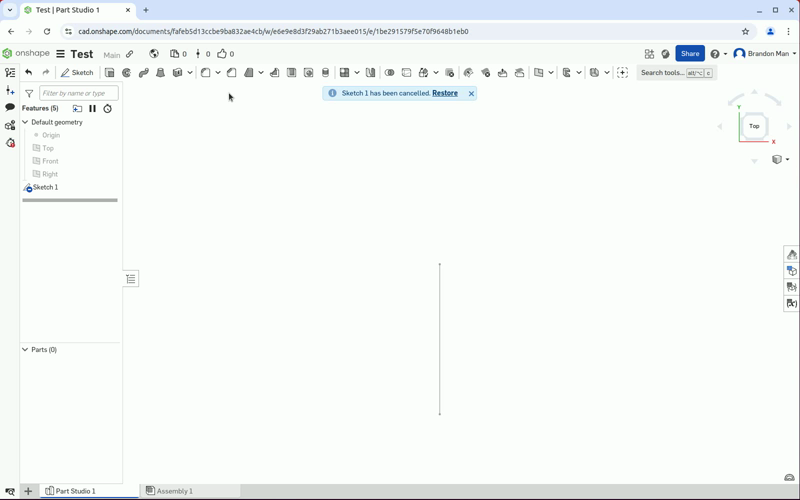
mouse_move(73, 352)
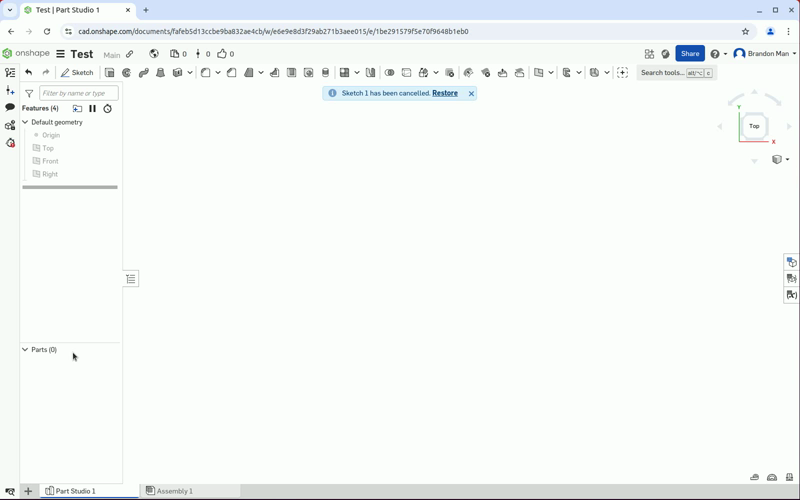
key(y)
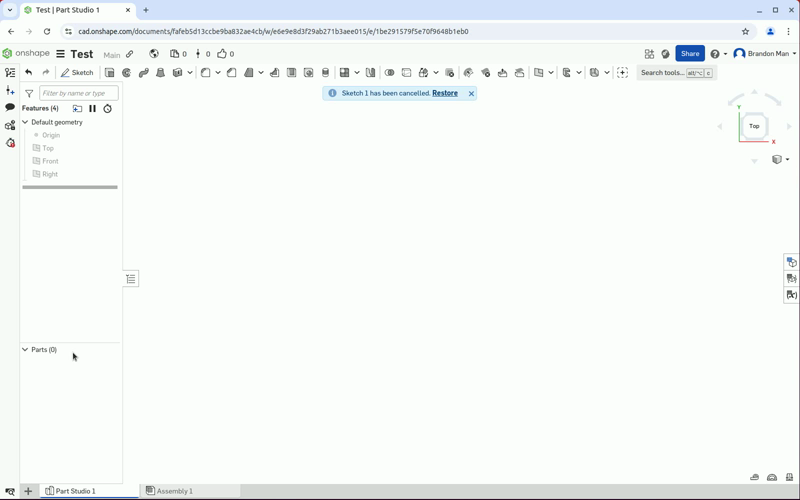
key(shift+p)
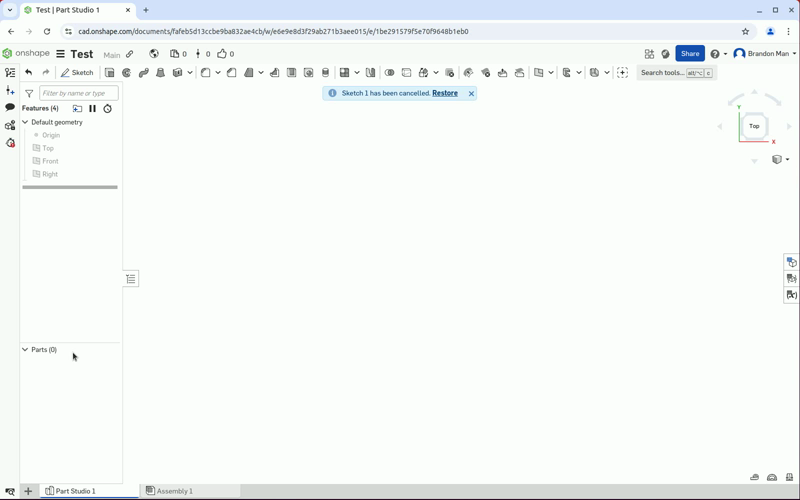
key(space)
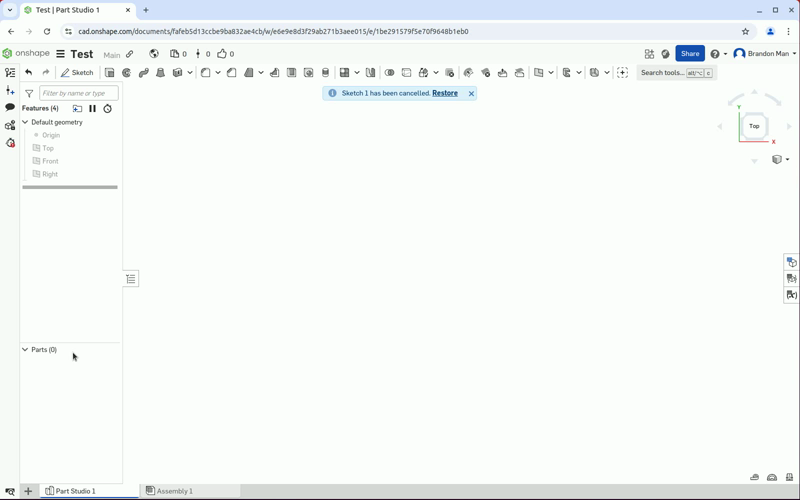
key_down(shift)
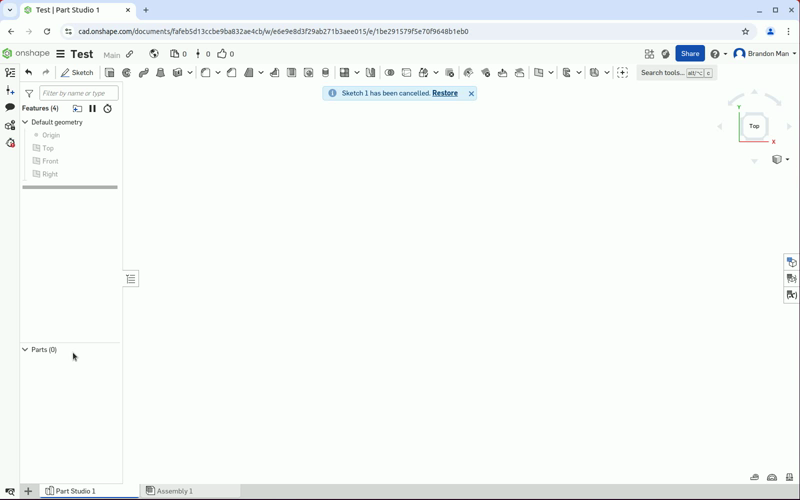
key(up)
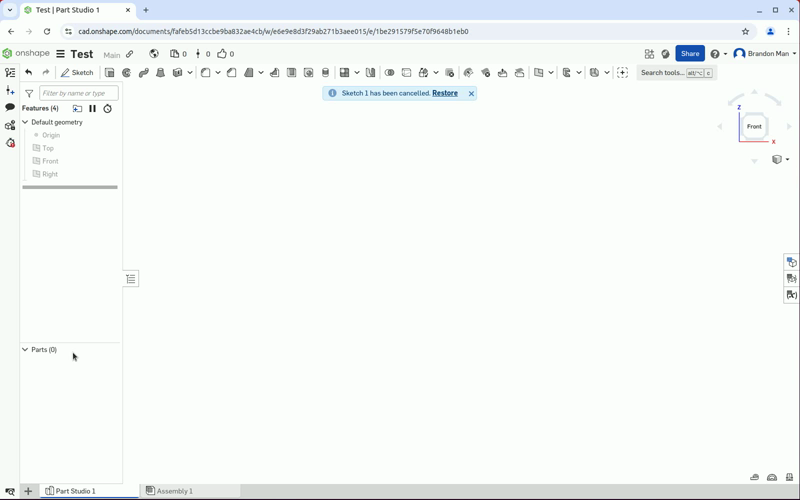
key_up(shift)
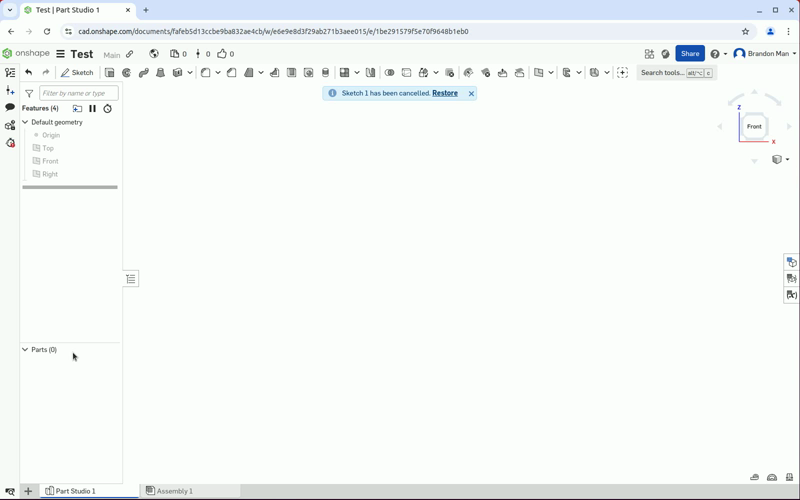
mouse_move(73, 352)
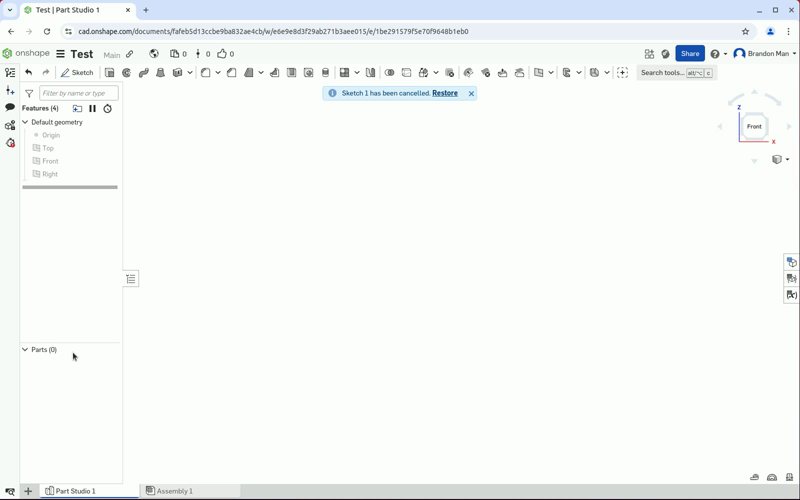
key(shift+y)
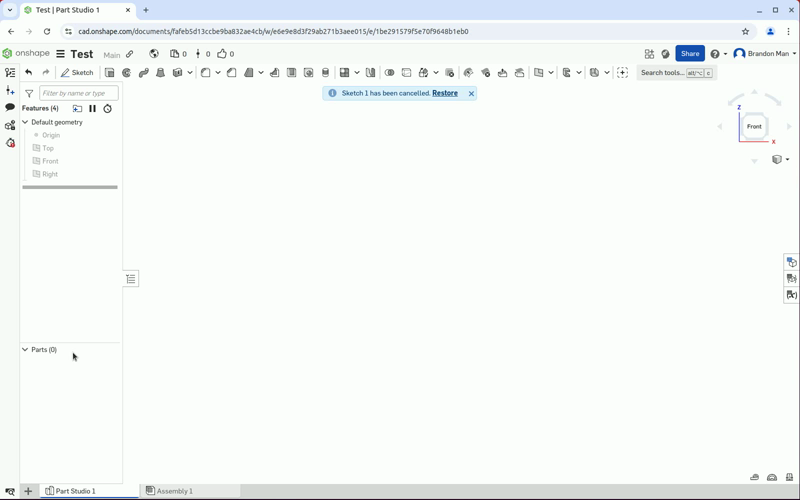
key(shift+s)
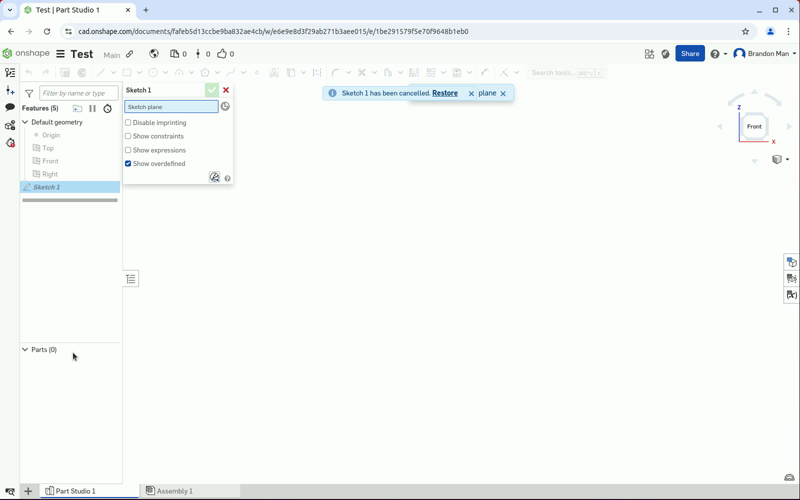
mouse_move(73, 163)
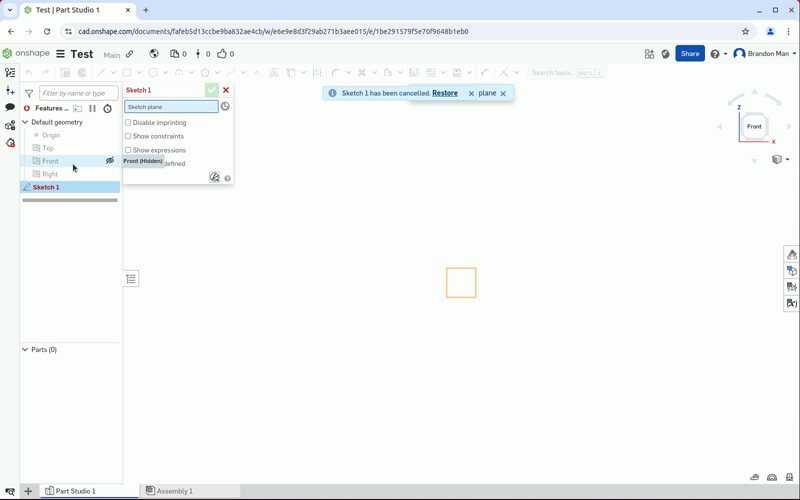
click(73, 163)
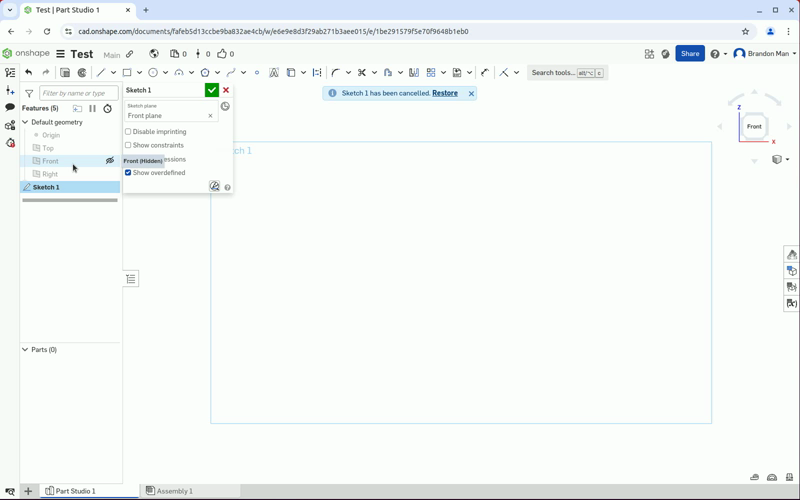
mouse_move(73, 352)
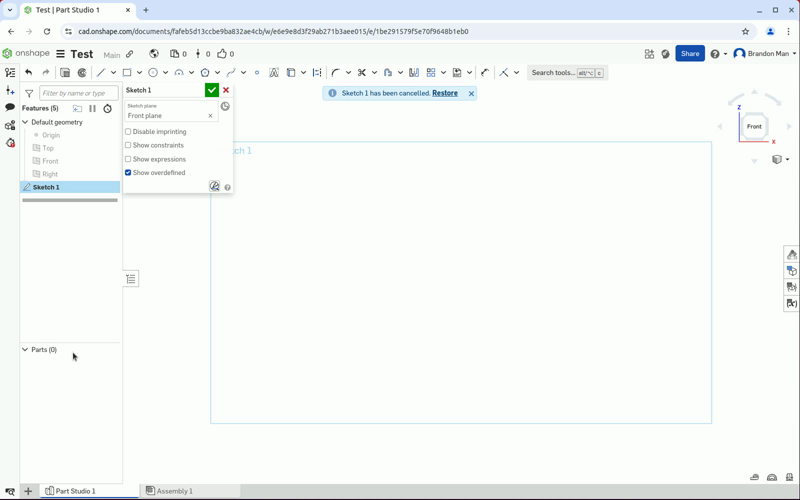
key(y)
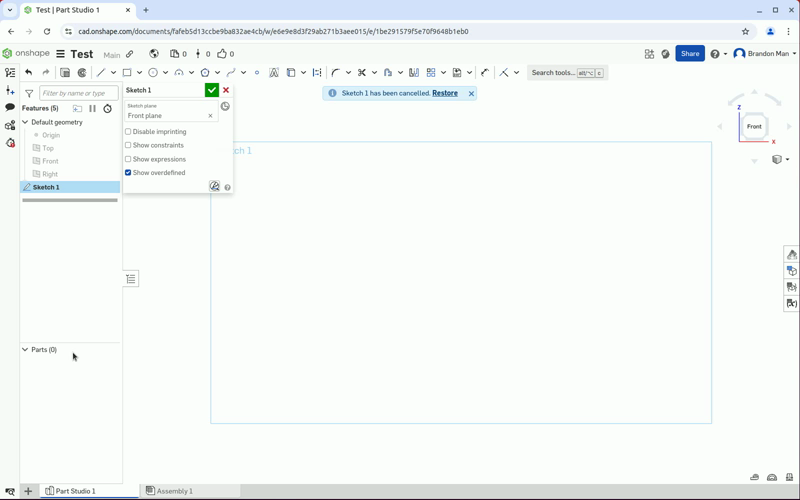
key(l)
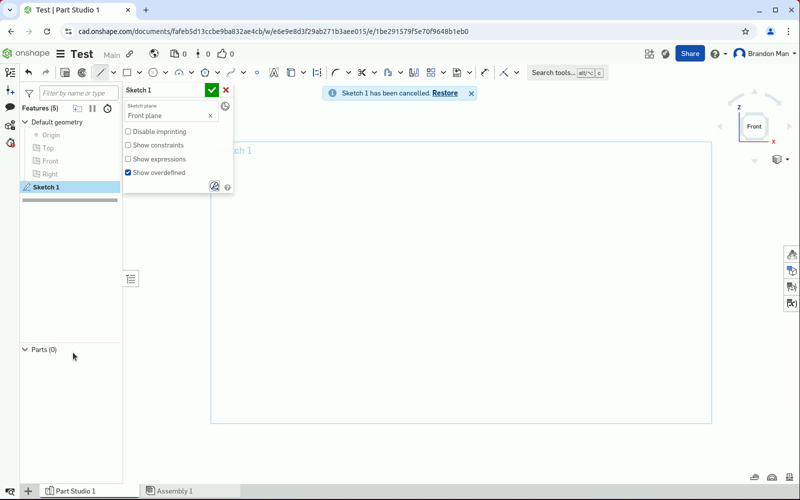
key_down(shift)
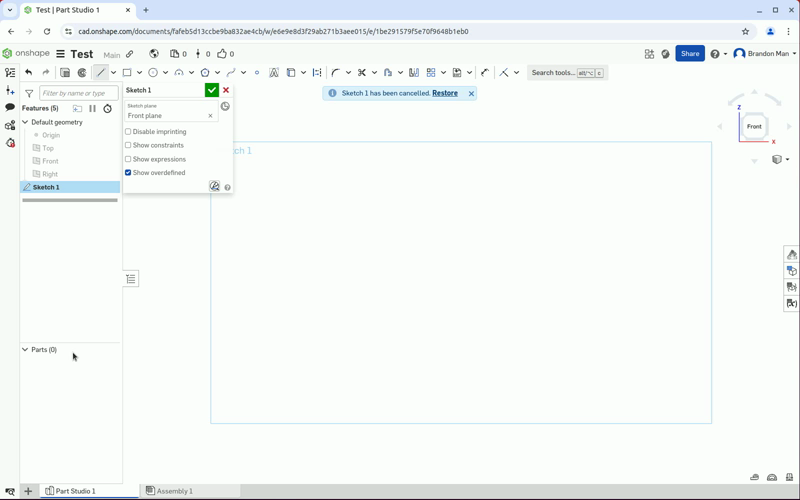
mouse_move(357, 299)
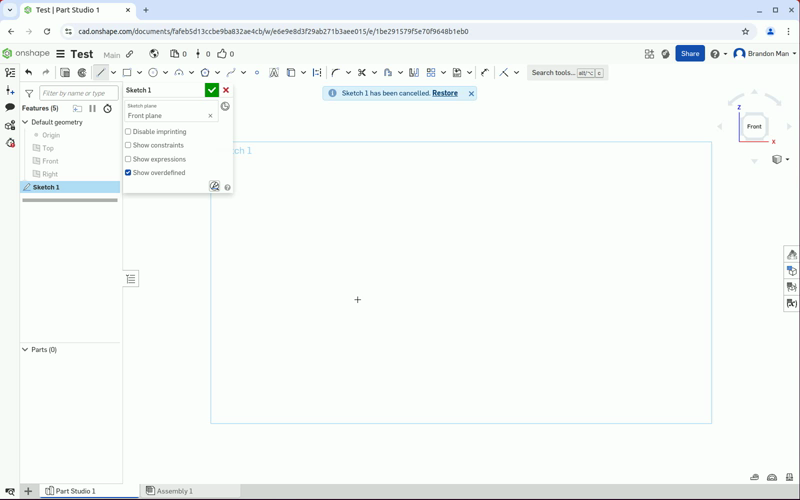
click(357, 299)
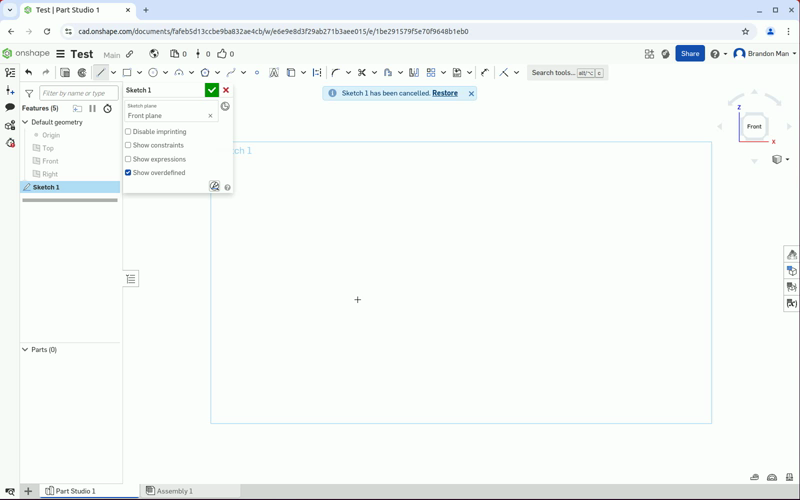
key_up(shift)
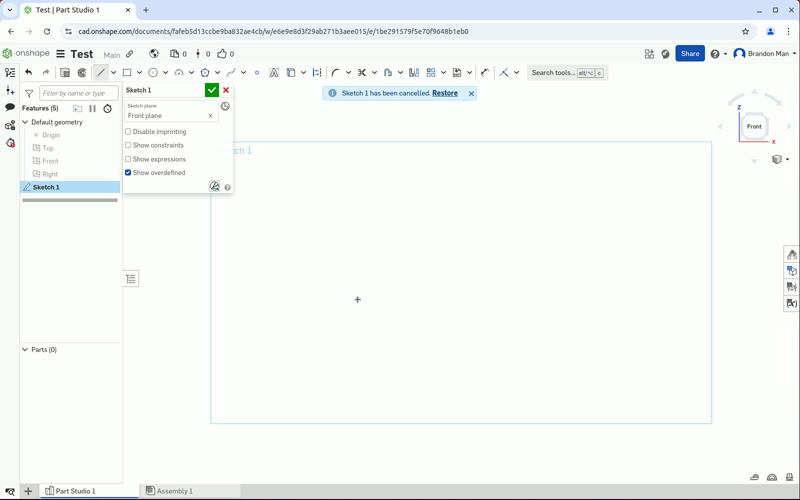
key_down(shift)
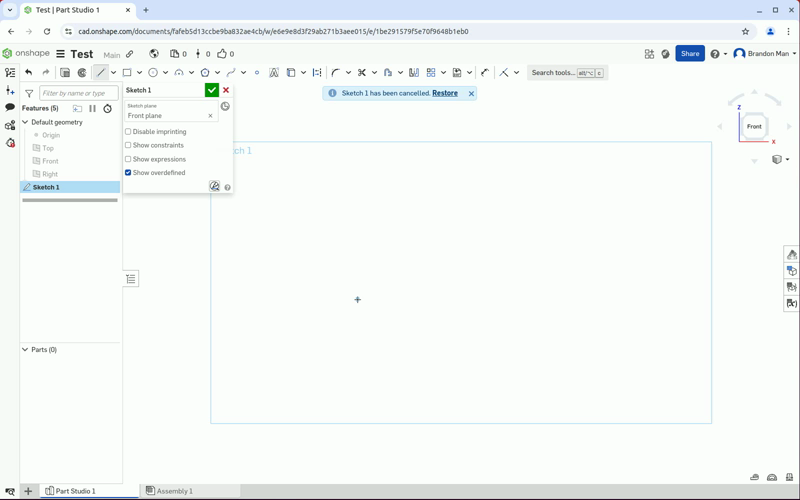
mouse_move(434, 299)
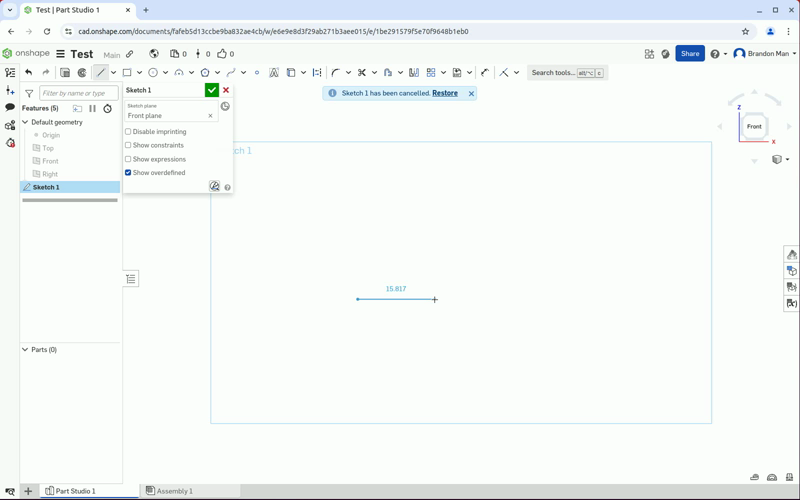
click(434, 299)
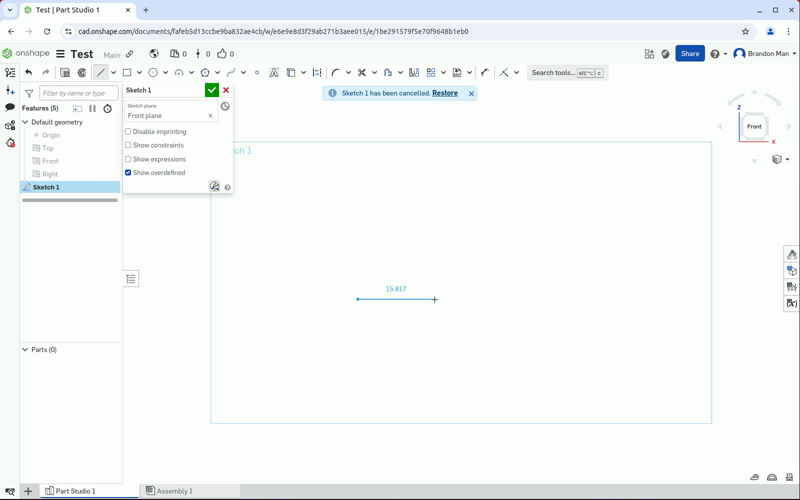
key_up(shift)
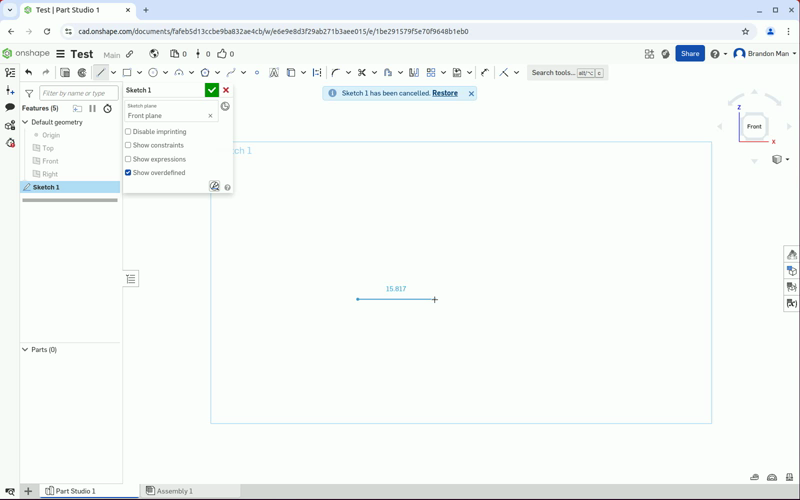
key(esc)
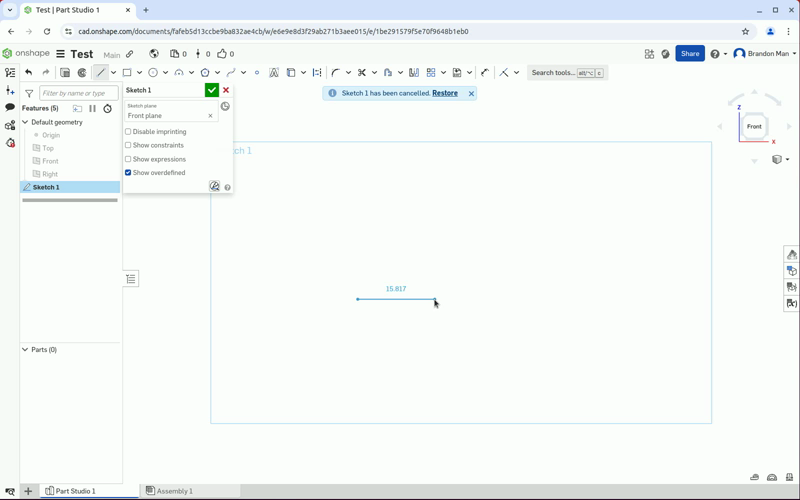
key(a)
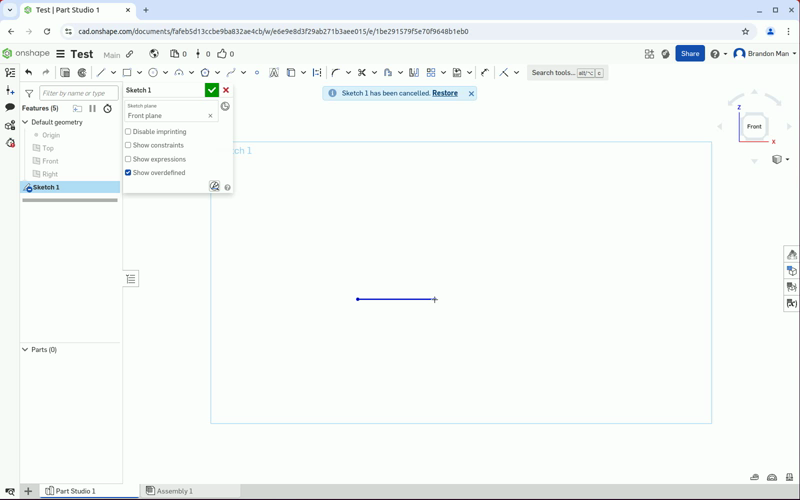
mouse_move(434, 299)
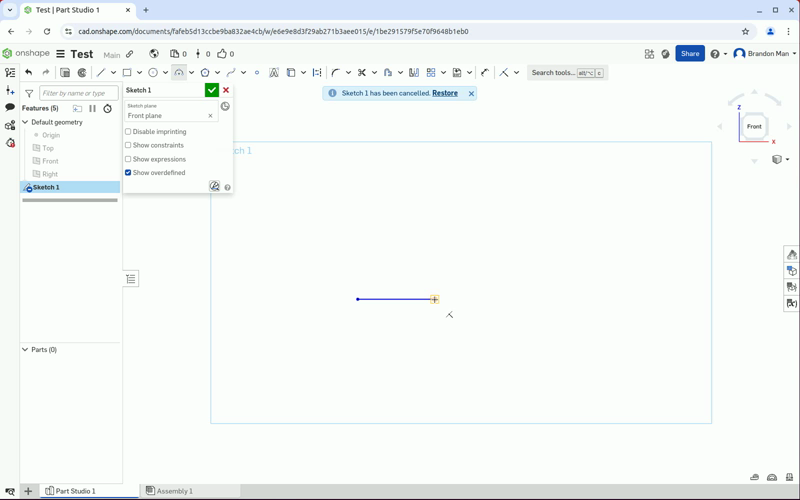
click(434, 299)
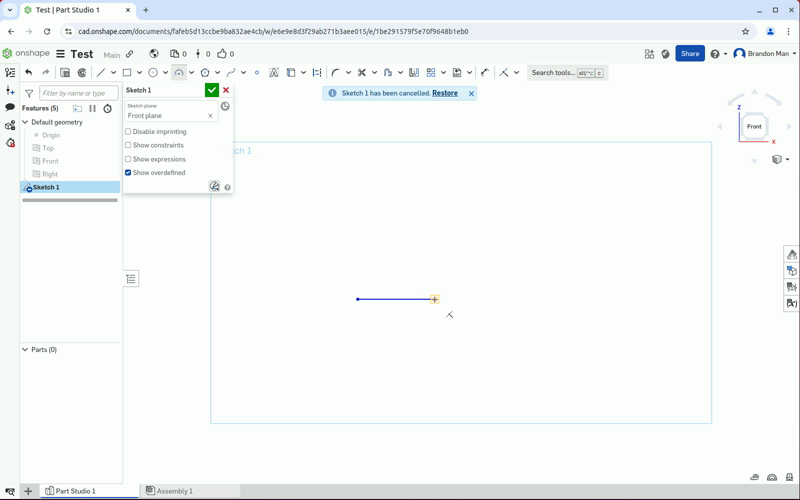
key_down(shift)
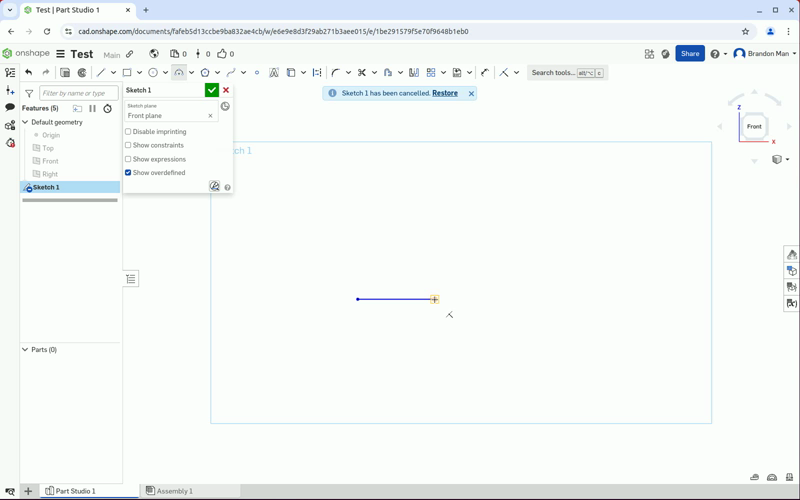
mouse_move(465, 268)
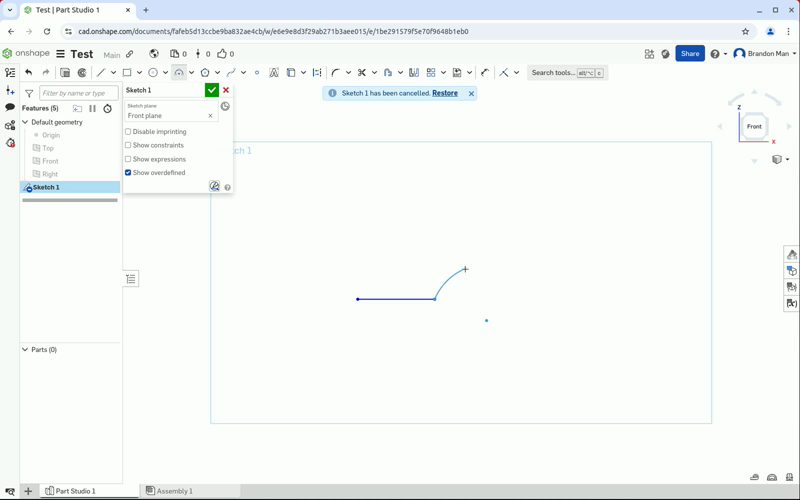
click(465, 268)
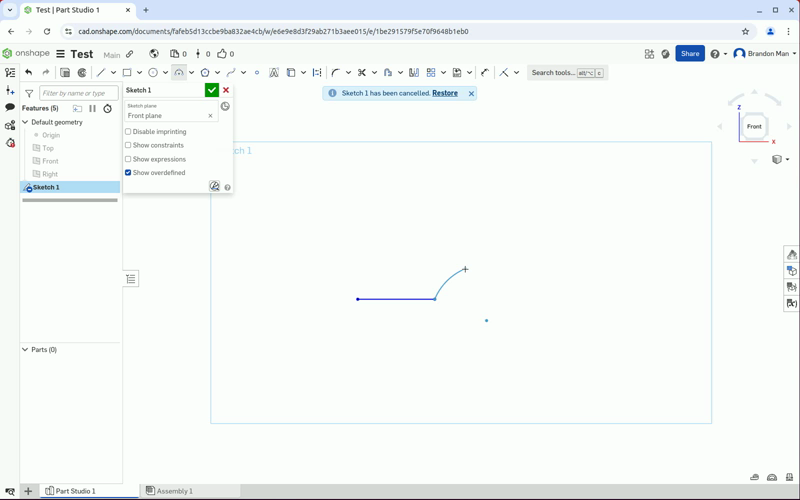
mouse_move(443, 277)
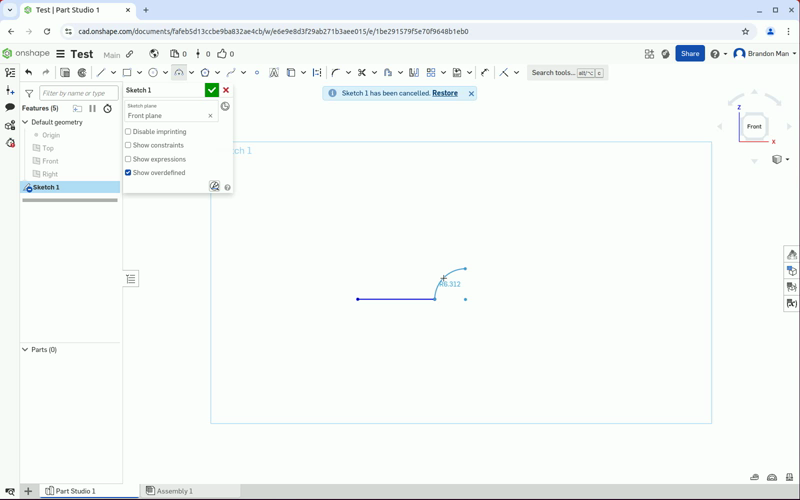
click(443, 277)
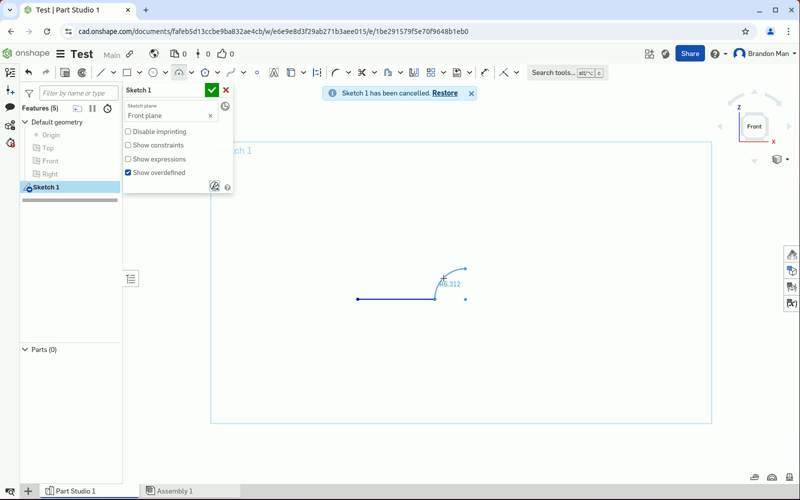
key_up(shift)
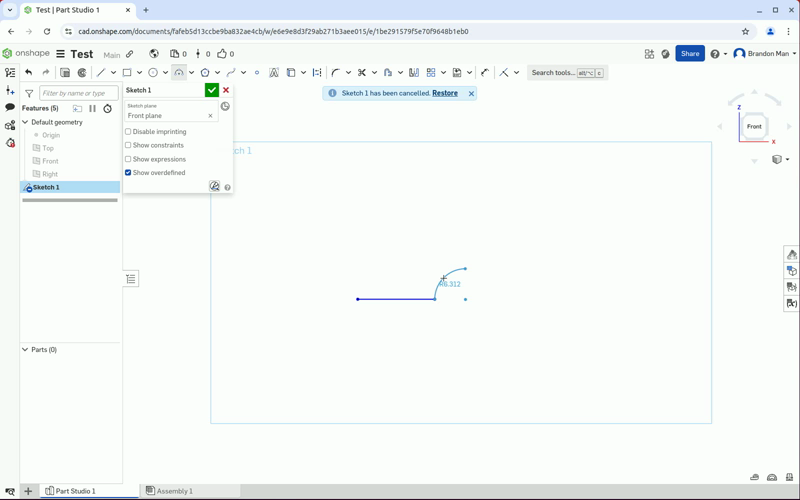
key(esc)
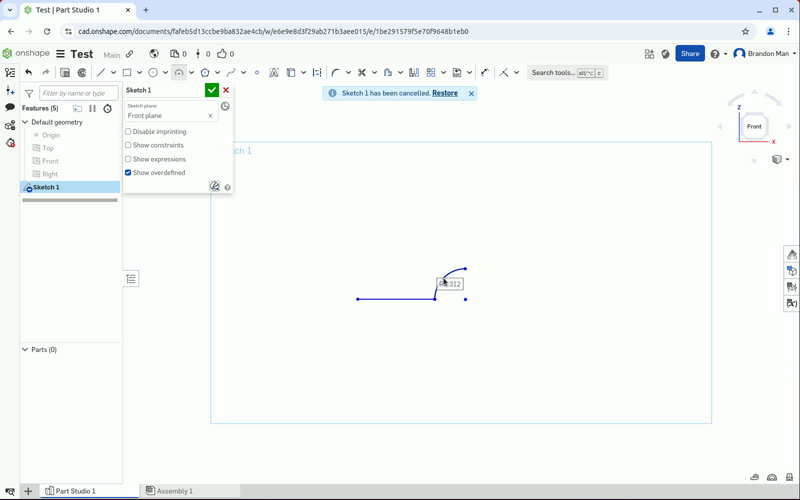
key(l)
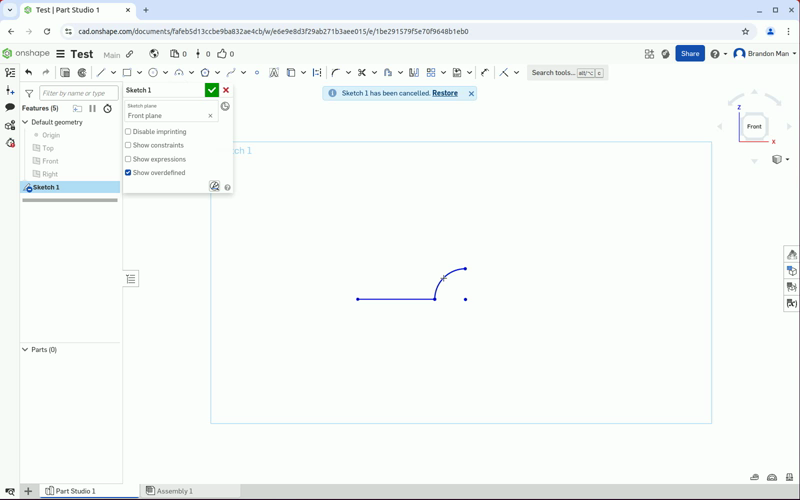
mouse_move(465, 268)
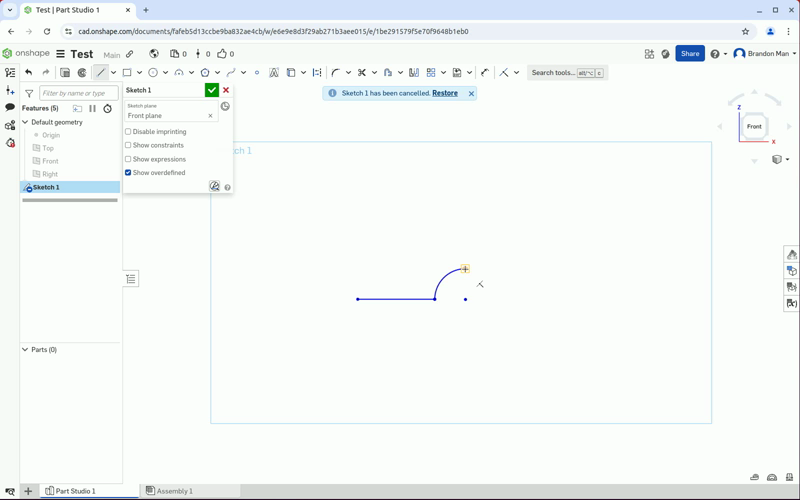
click(465, 268)
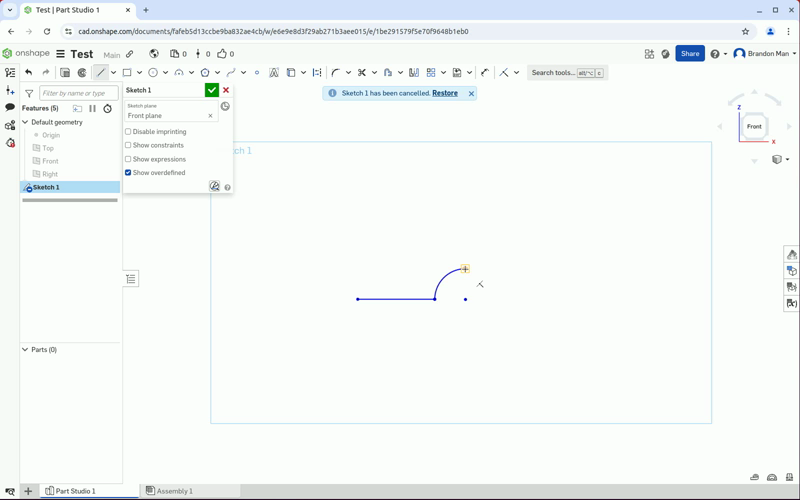
key_down(shift)
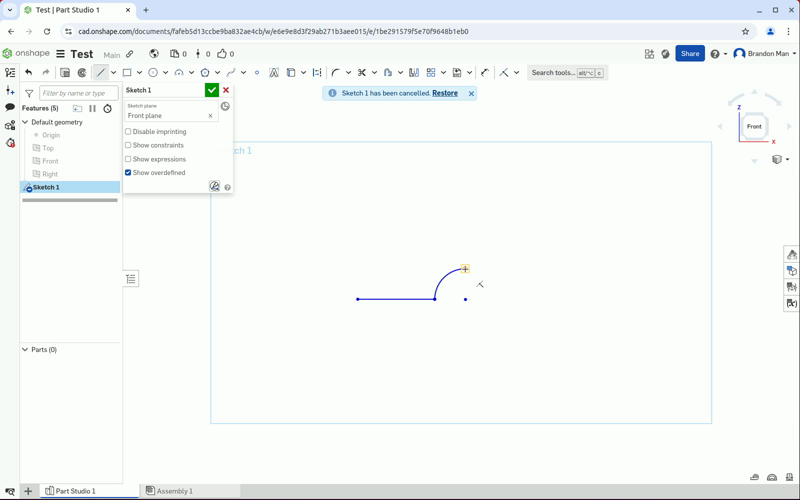
mouse_move(495, 268)
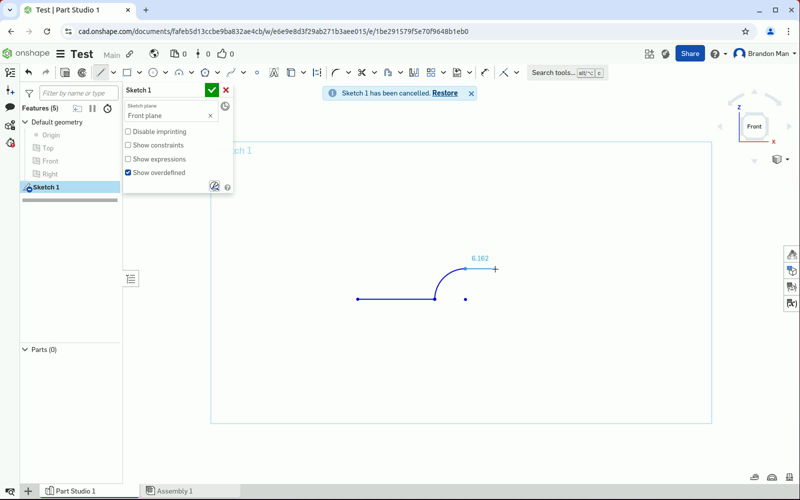
mouse_move(465, 209)
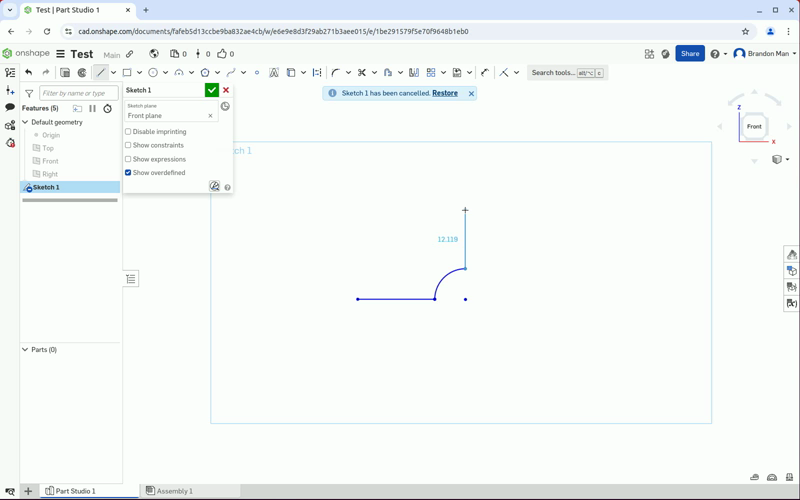
click(465, 209)
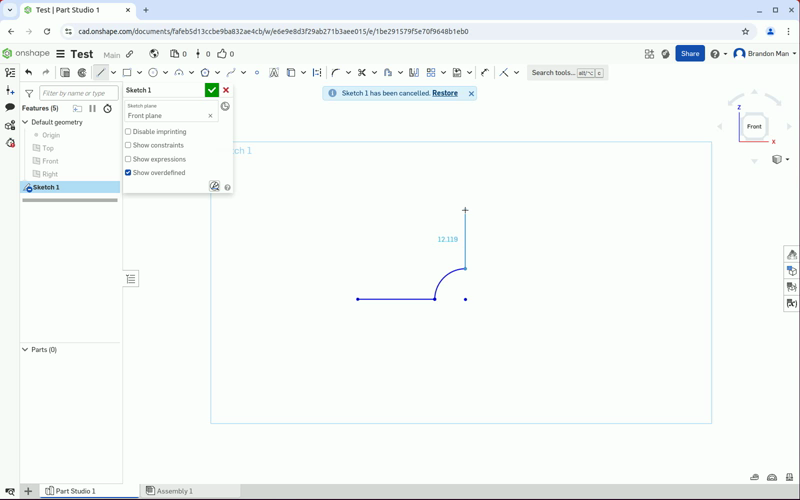
key_up(shift)
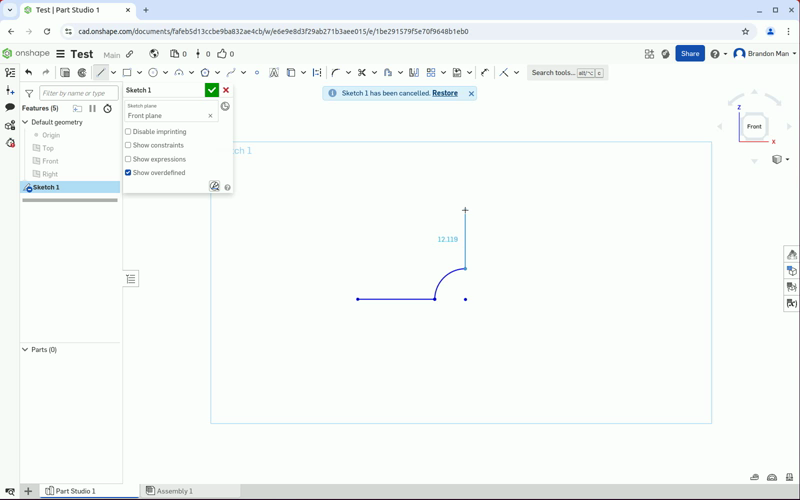
key_down(shift)
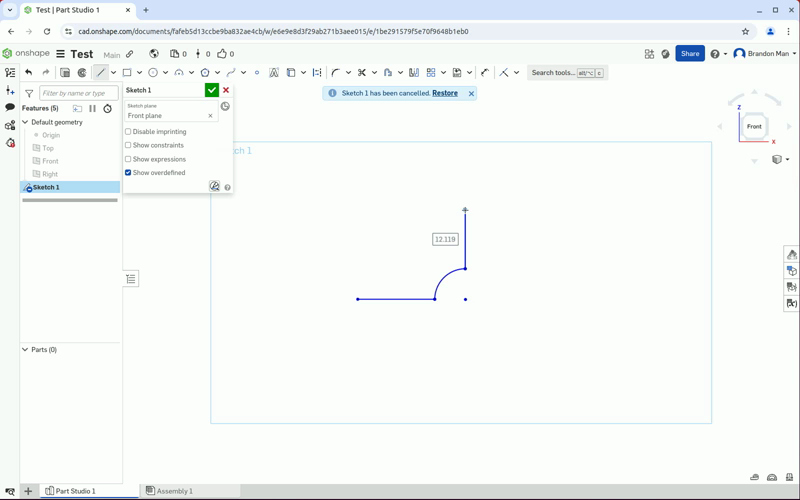
mouse_move(357, 209)
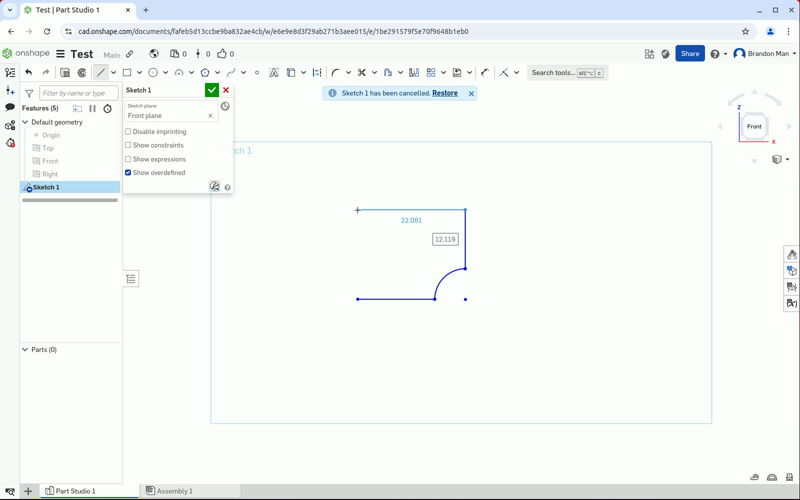
click(357, 209)
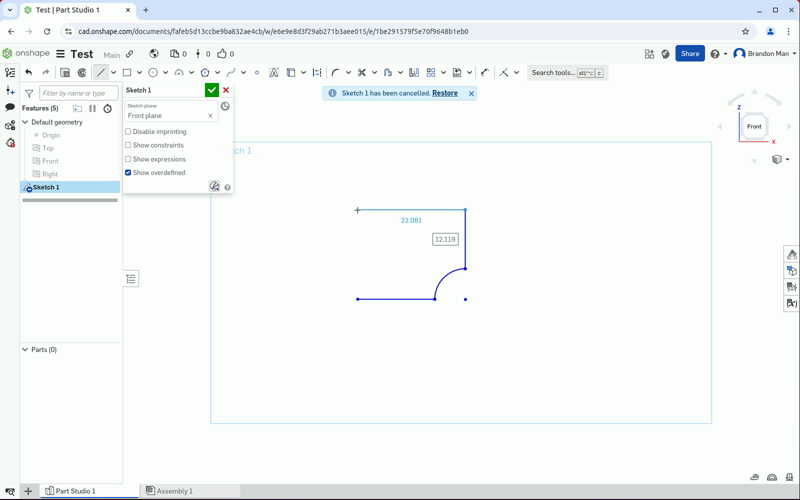
key_up(shift)
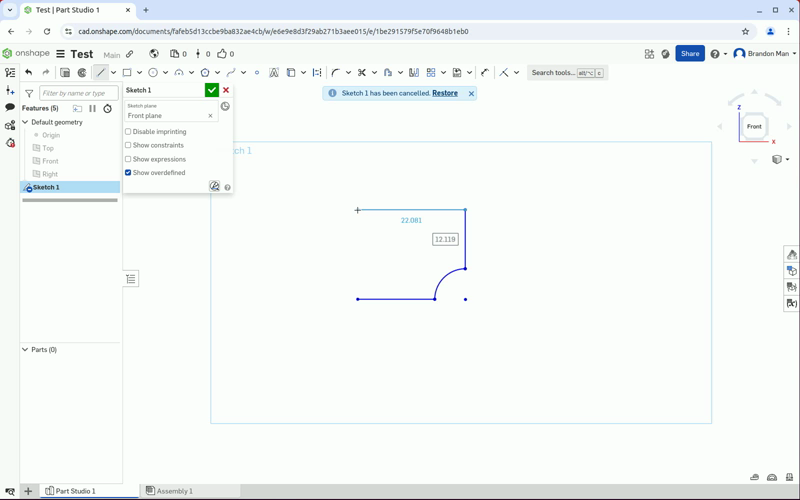
key_down(shift)
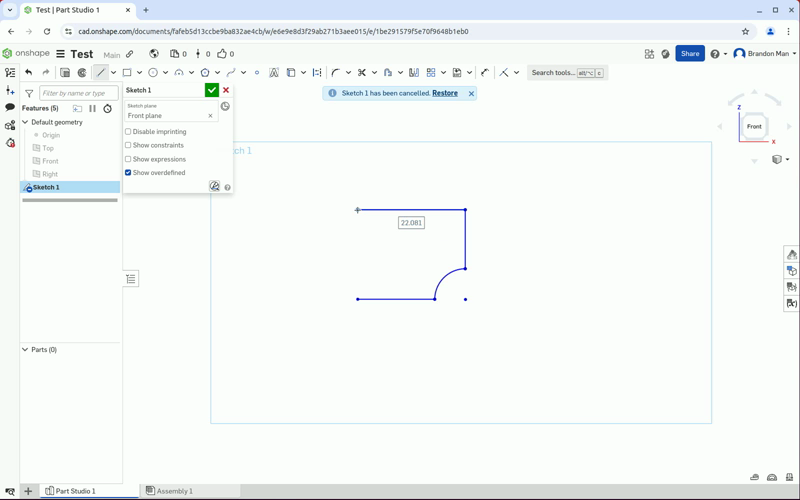
mouse_move(357, 299)
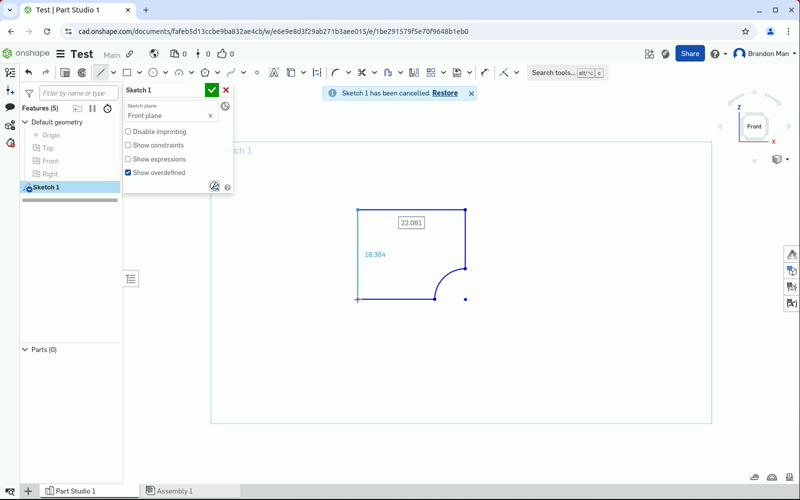
key_up(shift)
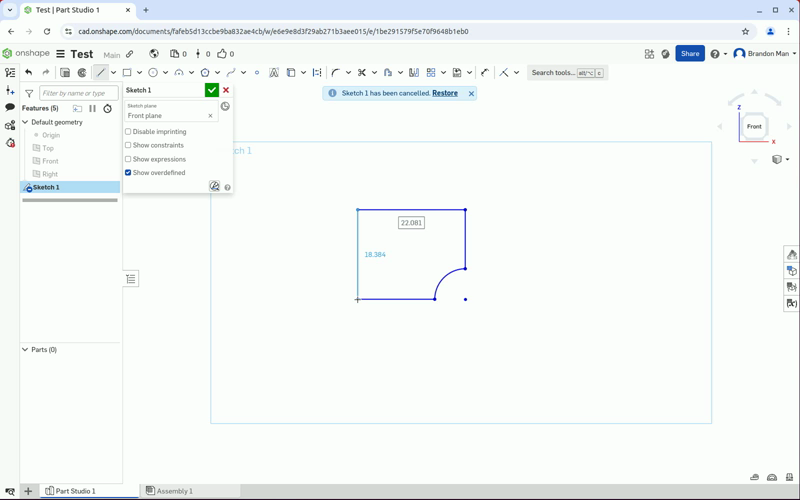
click(357, 299)
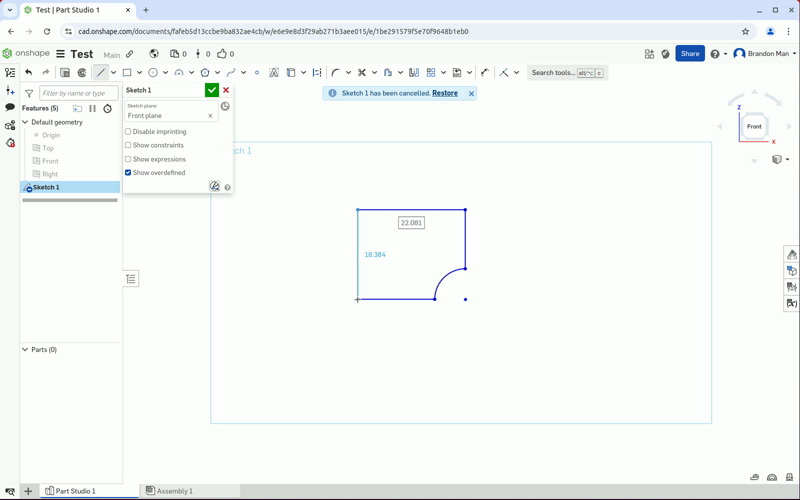
key(esc)
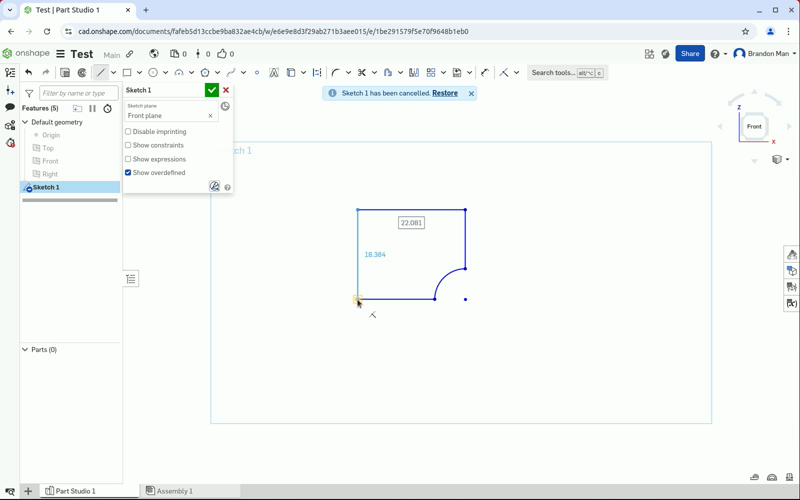
mouse_move(450, 261)
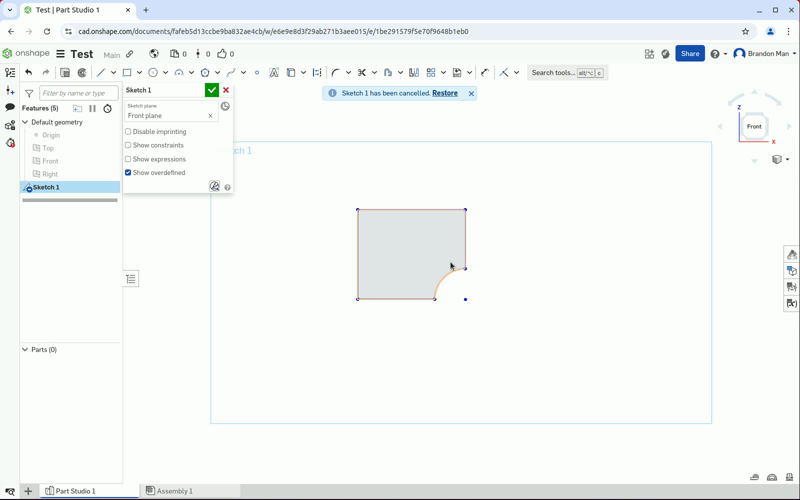
click(450, 261)
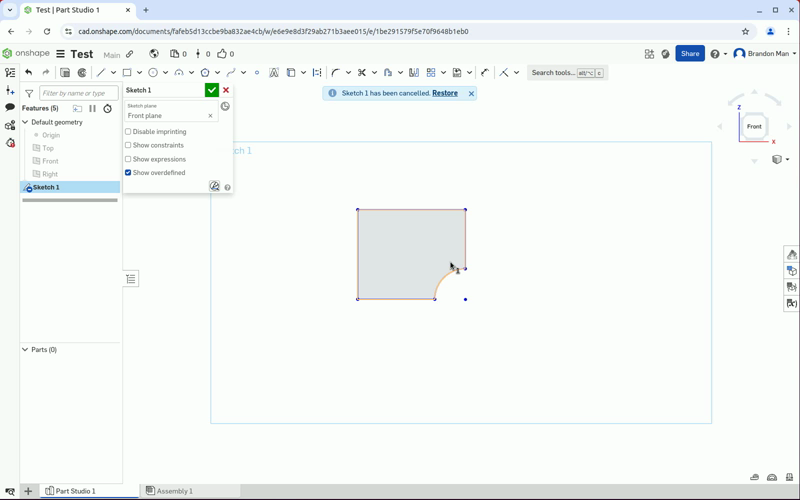
mouse_move(73, 352)
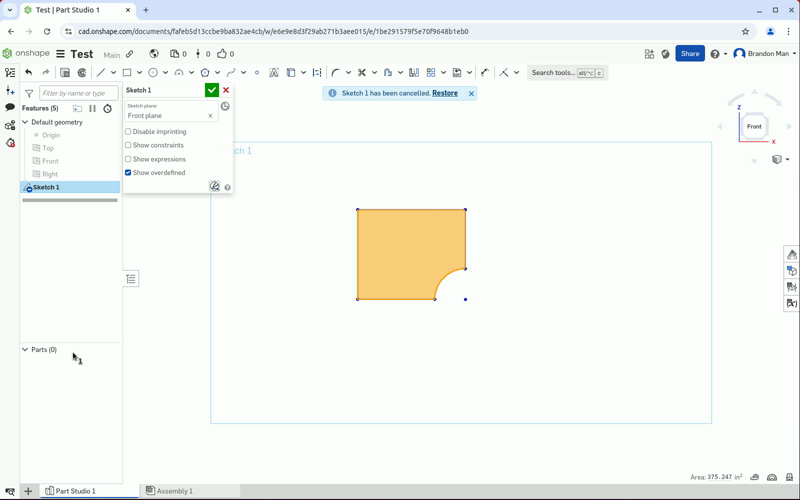
key(shift+y)
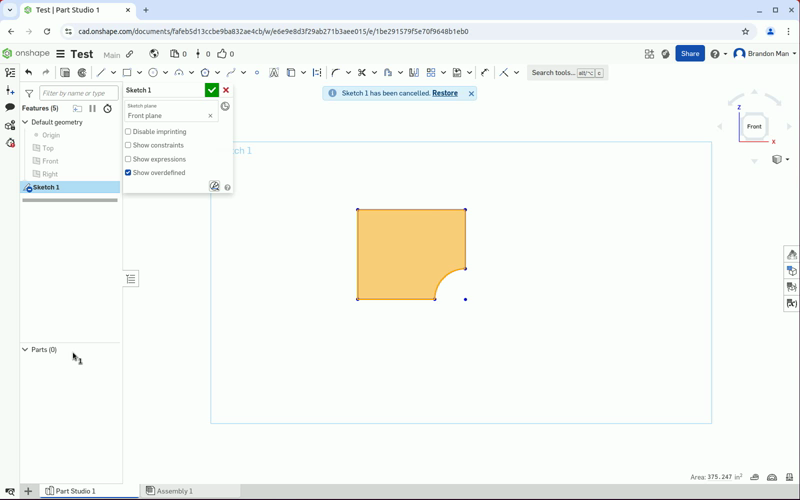
key(shift+e)
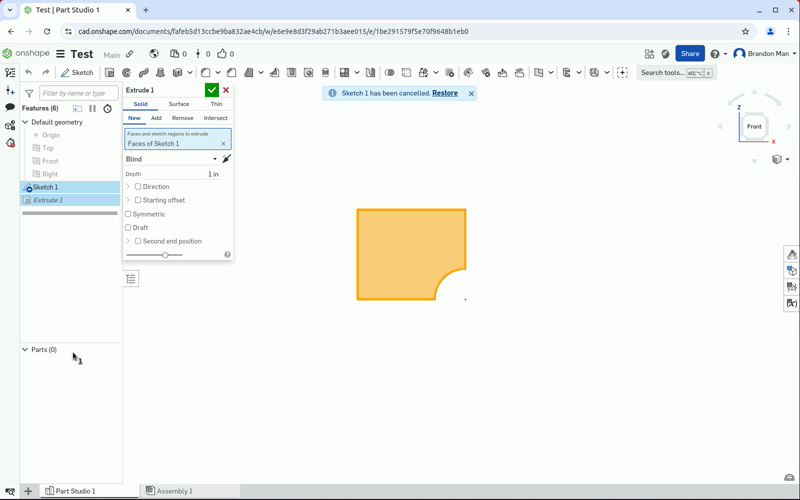
mouse_move(143, 106)
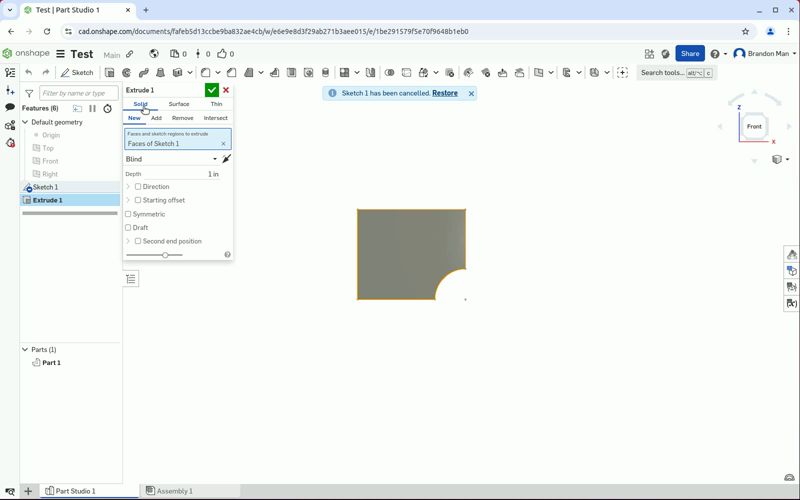
click(143, 106)
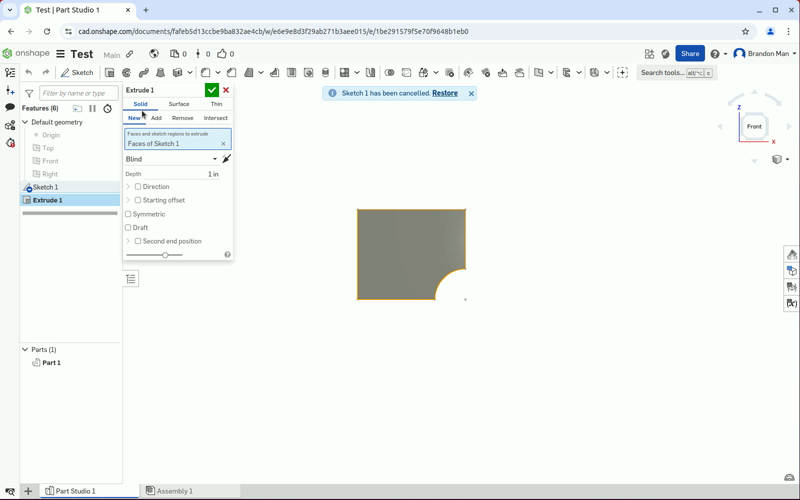
mouse_move(137, 120)
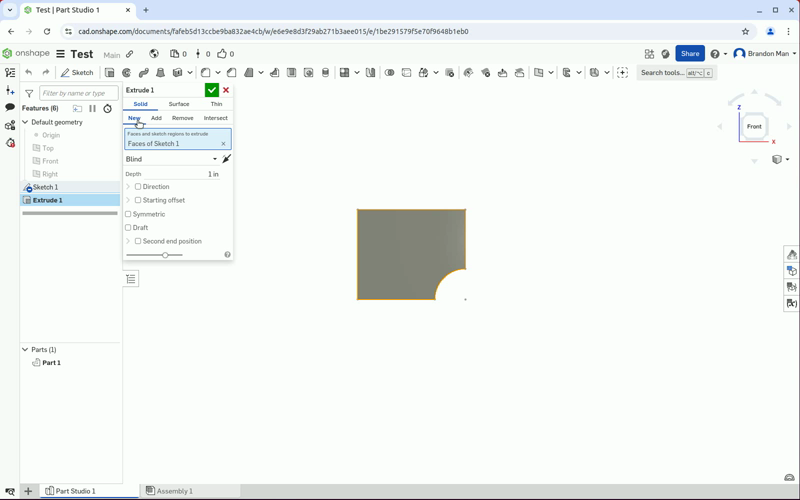
click(137, 120)
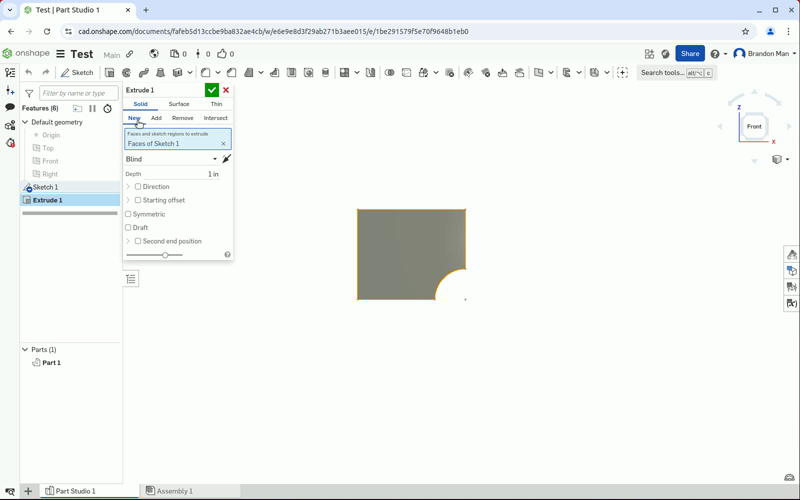
key(tab, 4)
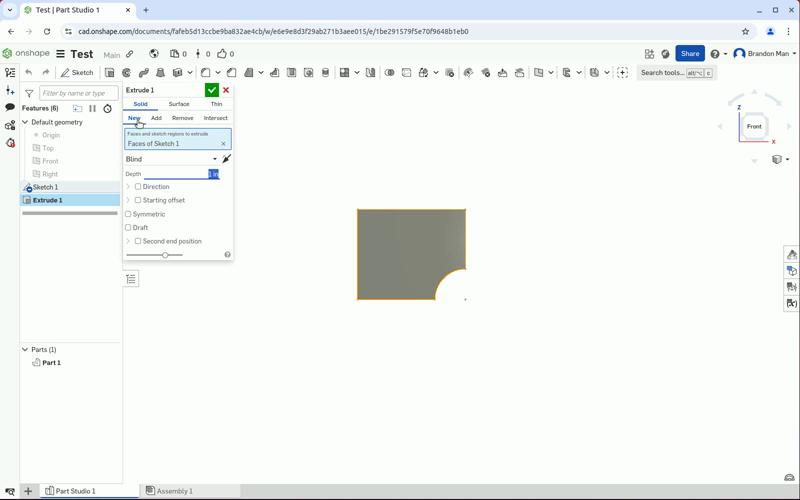
text(12.758)
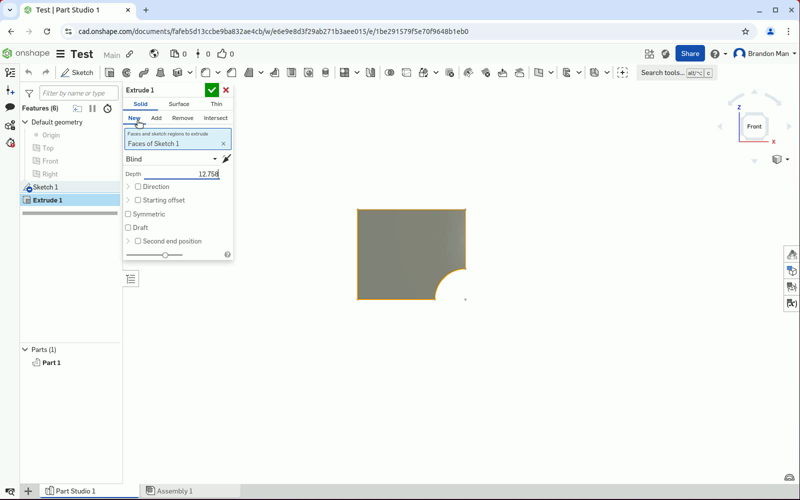
key(enter)
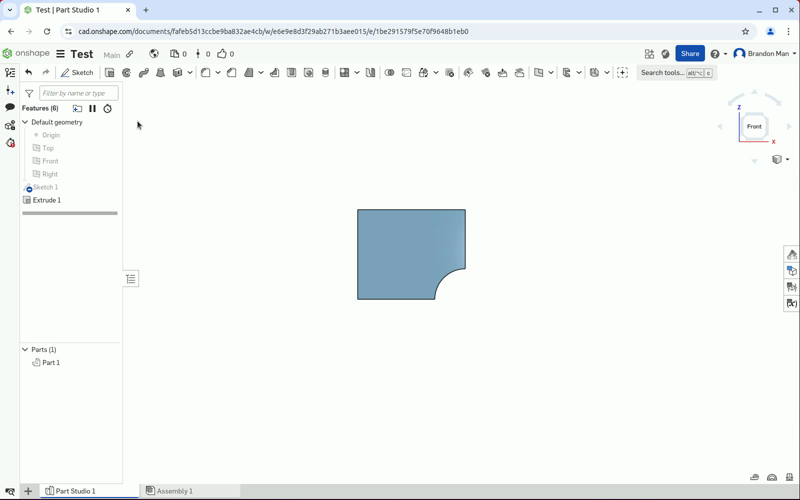
key(shift+h)
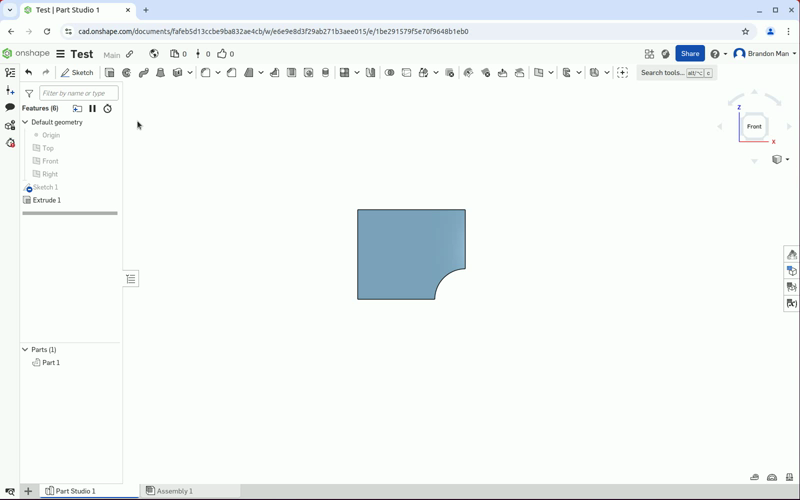
key(shift+h)
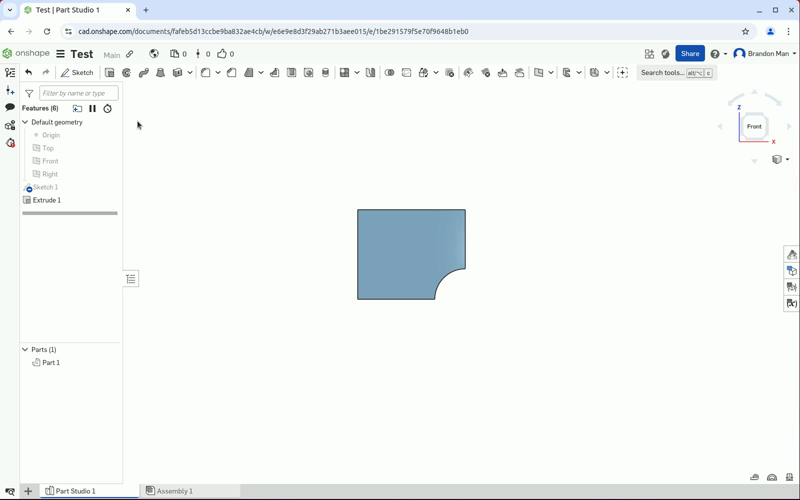
mouse_move(73, 189)
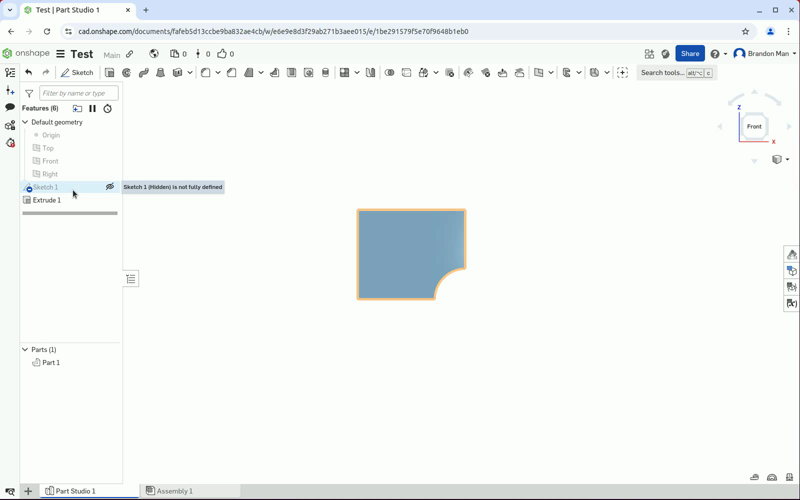
click(73, 189)
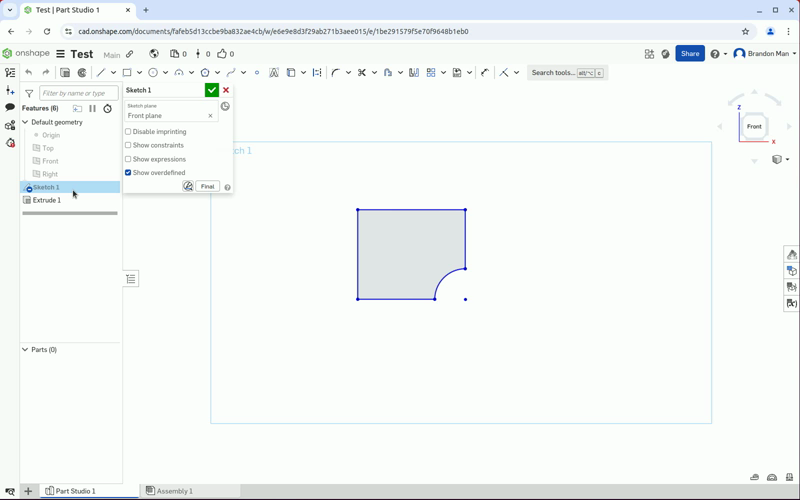
mouse_move(229, 92)
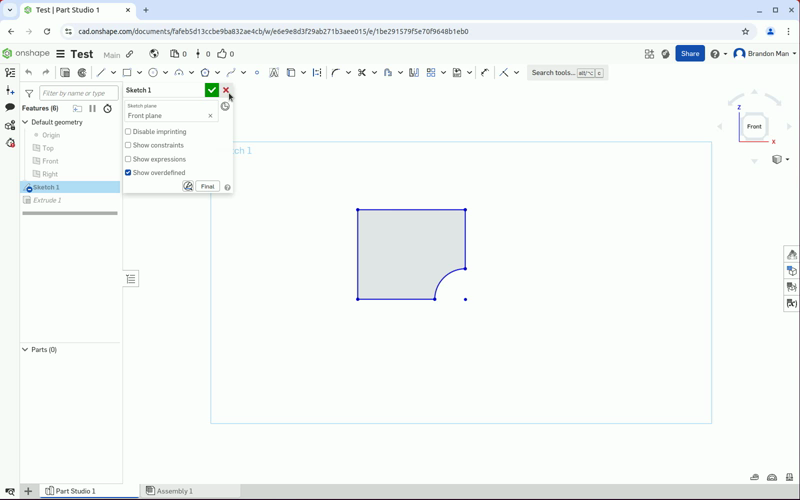
click(229, 92)
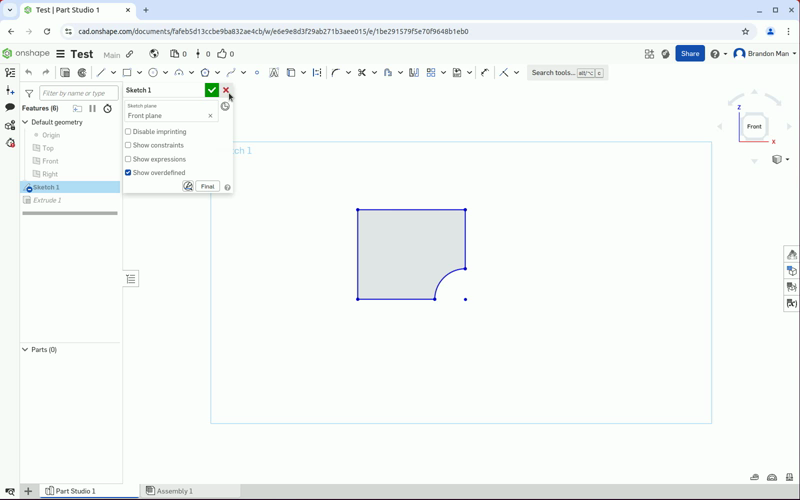
key(shift+s)
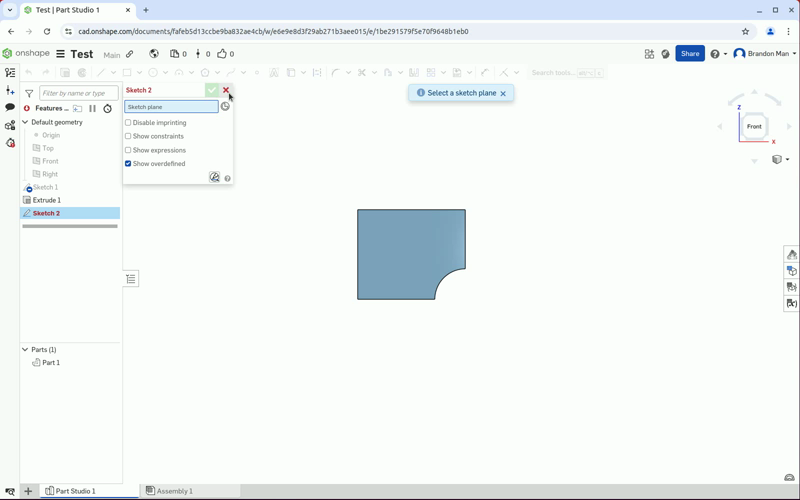
mouse_move(73, 163)
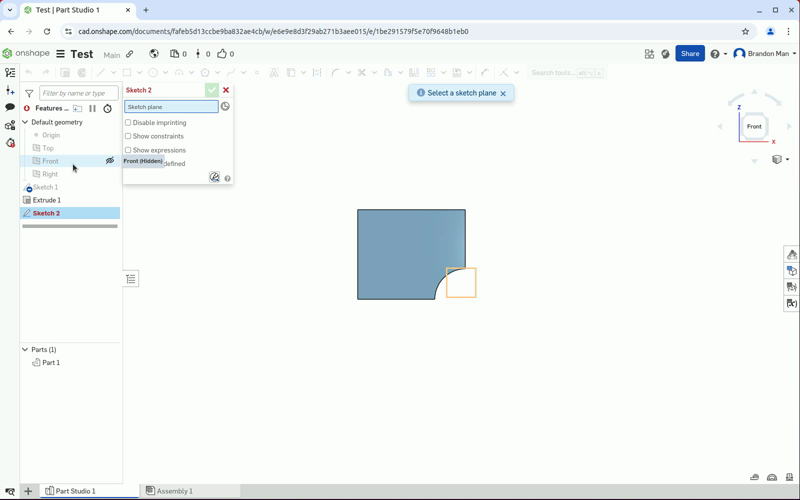
click(73, 163)
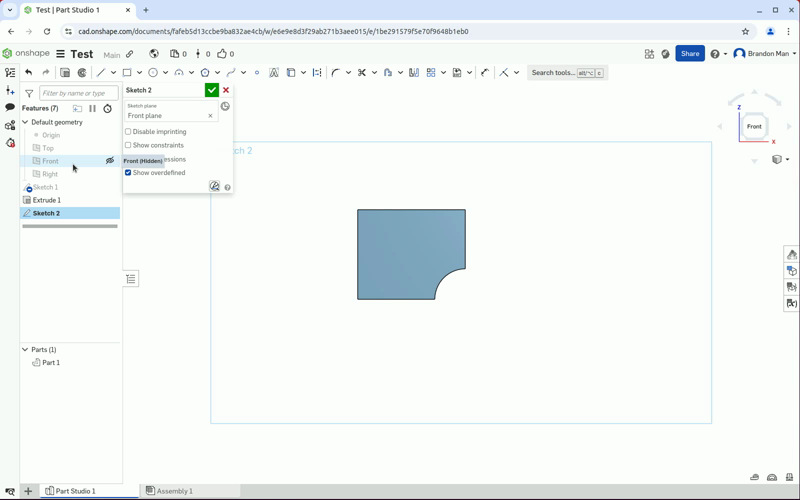
mouse_move(73, 352)
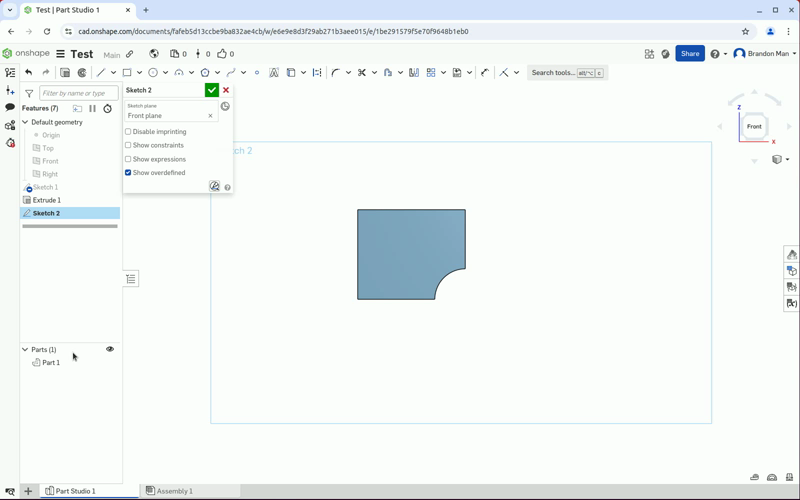
key(y)
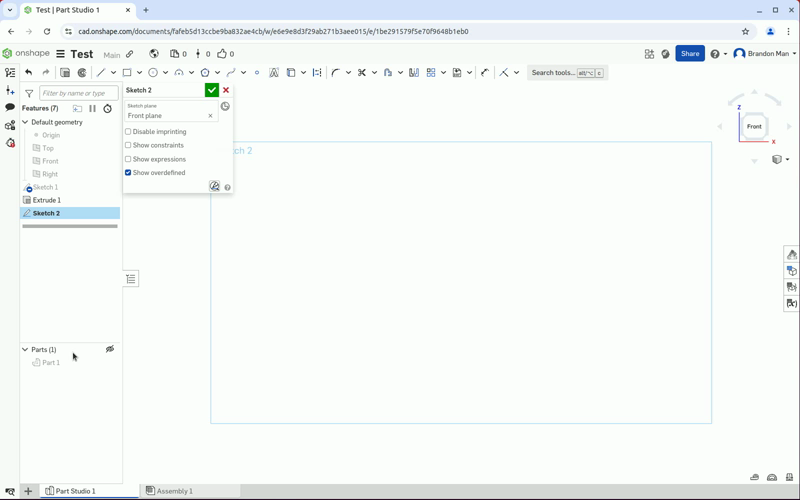
key(a)
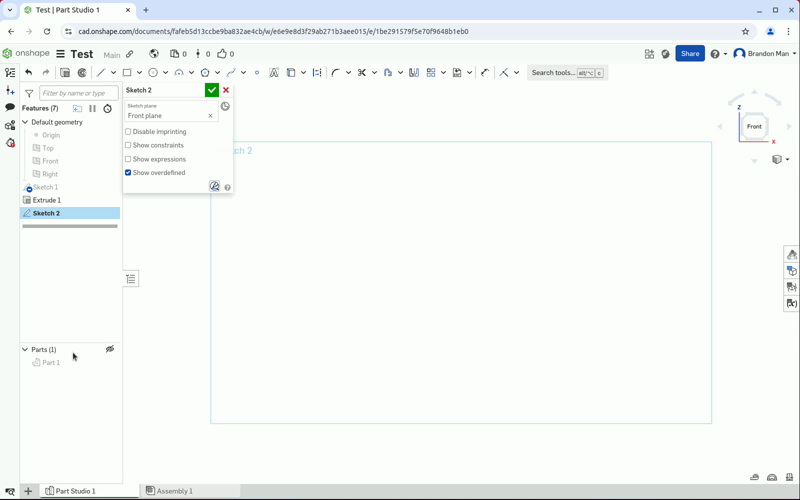
key_down(shift)
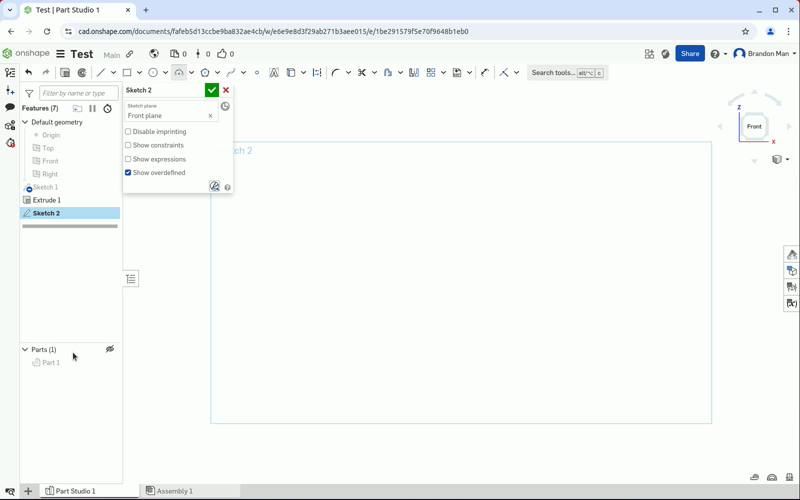
mouse_move(465, 268)
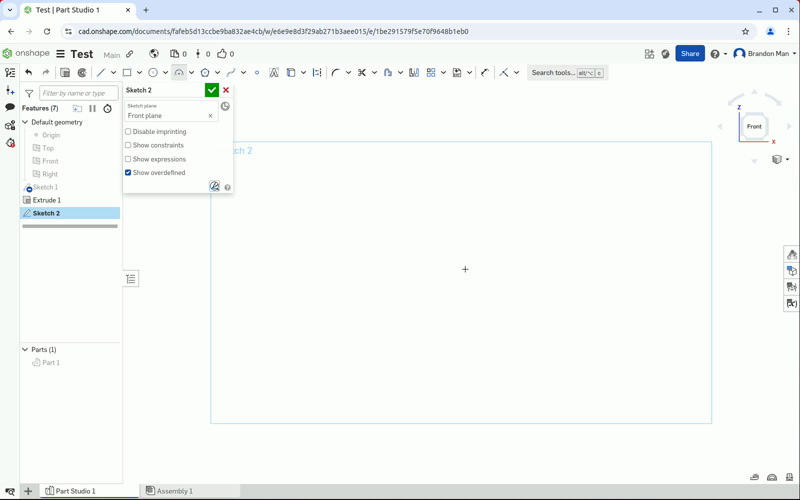
click(465, 268)
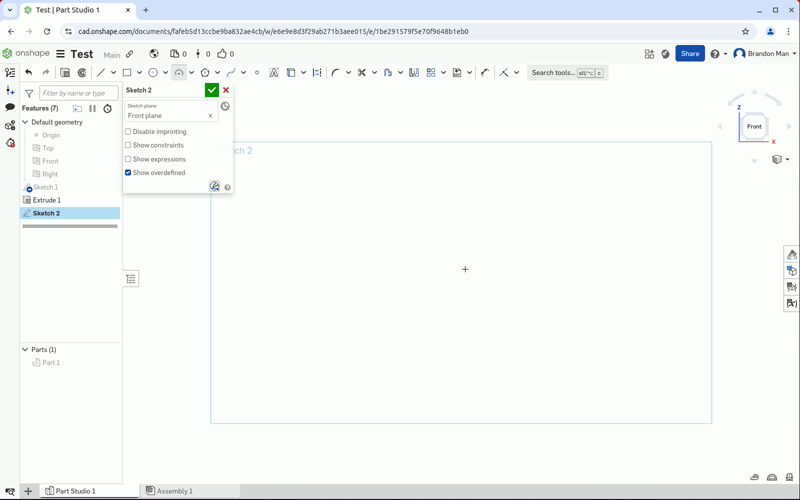
key_up(shift)
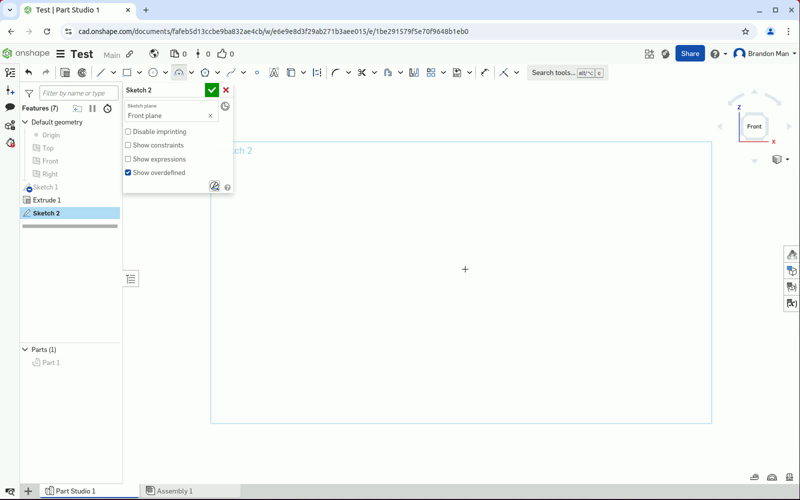
key_down(shift)
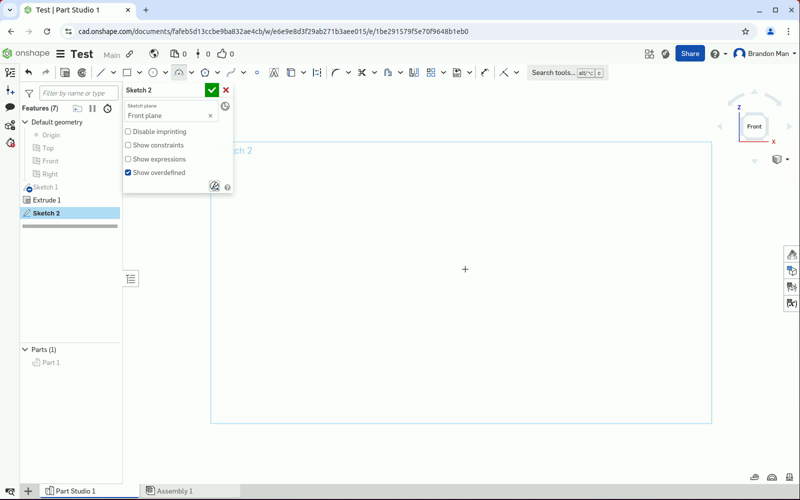
mouse_move(496, 299)
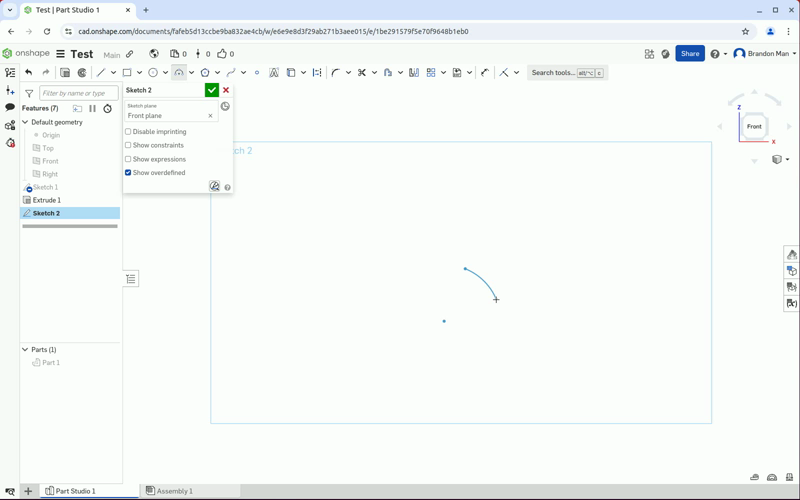
click(496, 299)
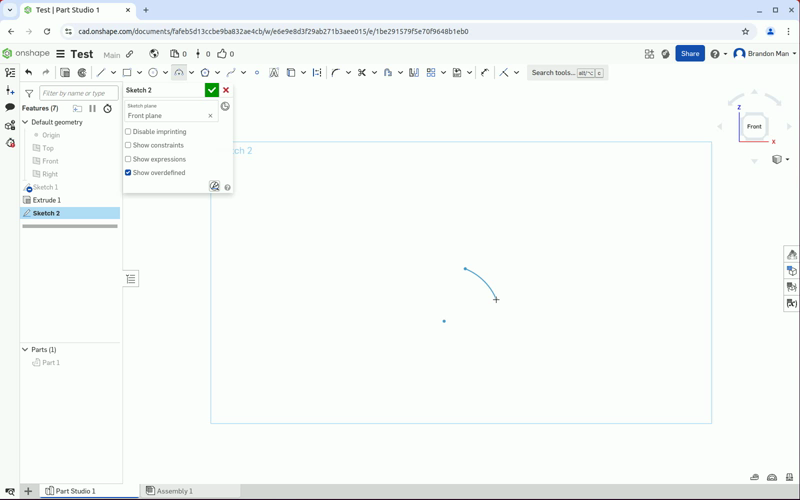
mouse_move(487, 277)
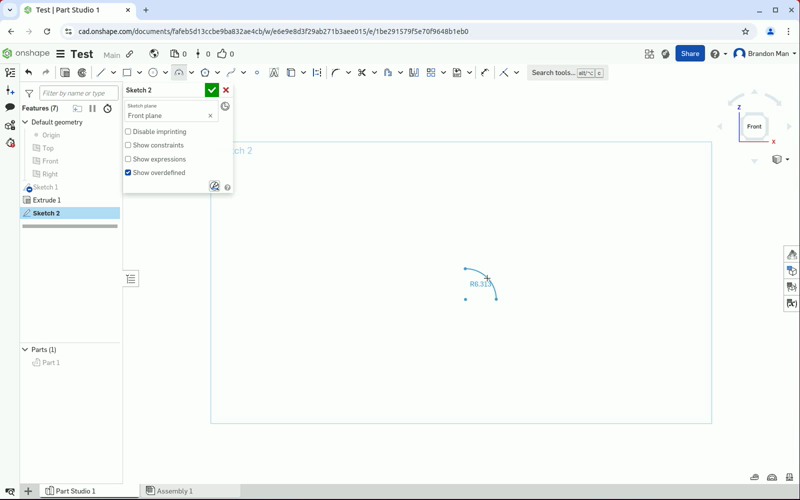
click(487, 277)
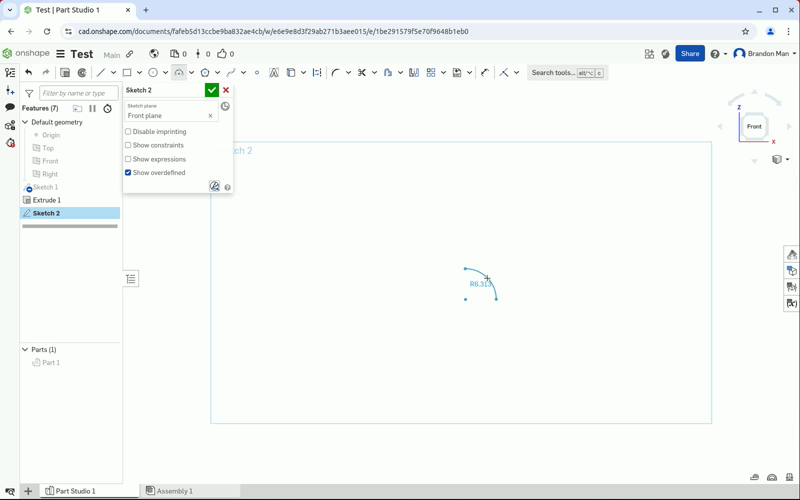
key_up(shift)
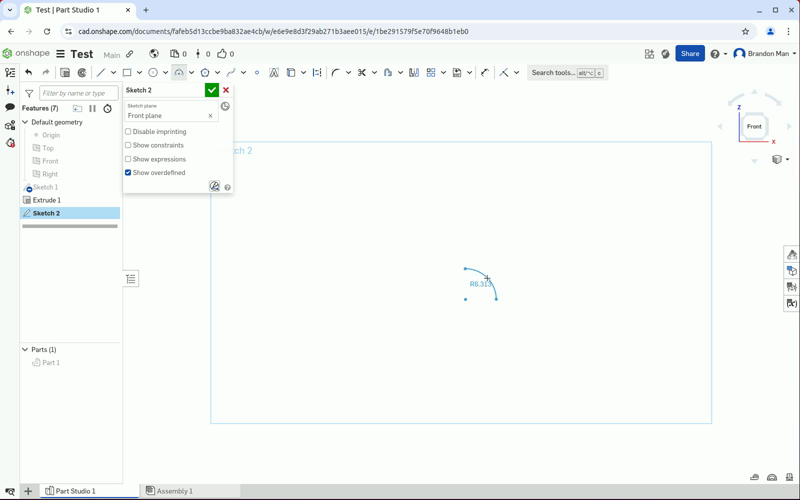
key(esc)
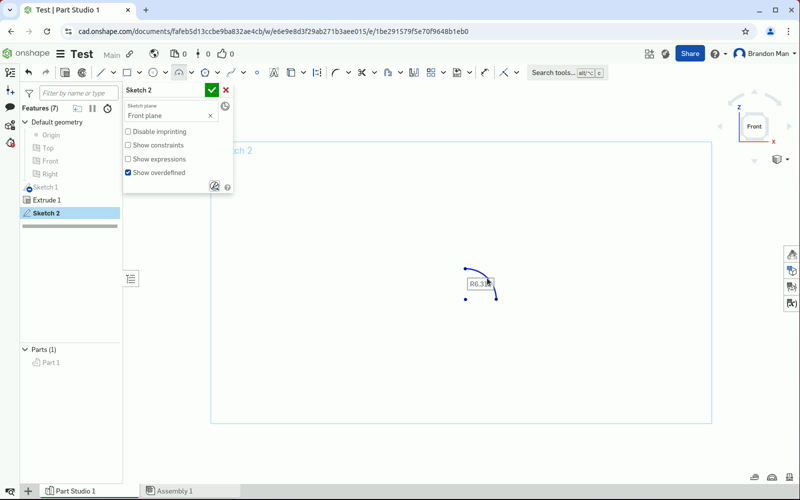
key(l)
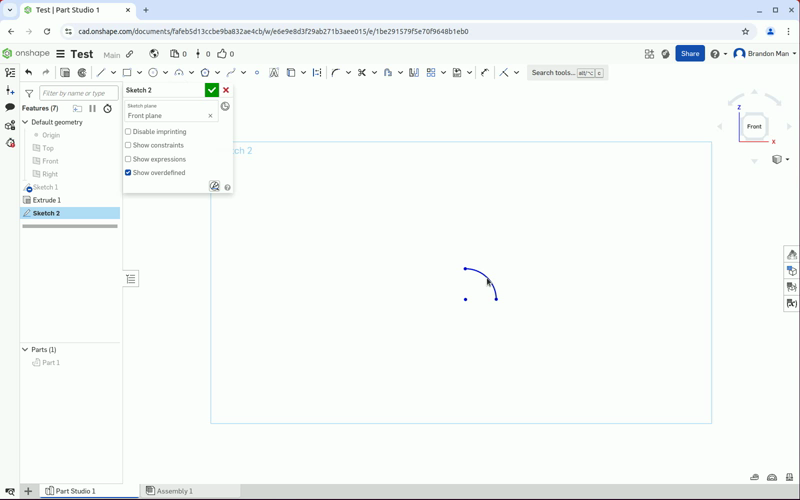
mouse_move(496, 299)
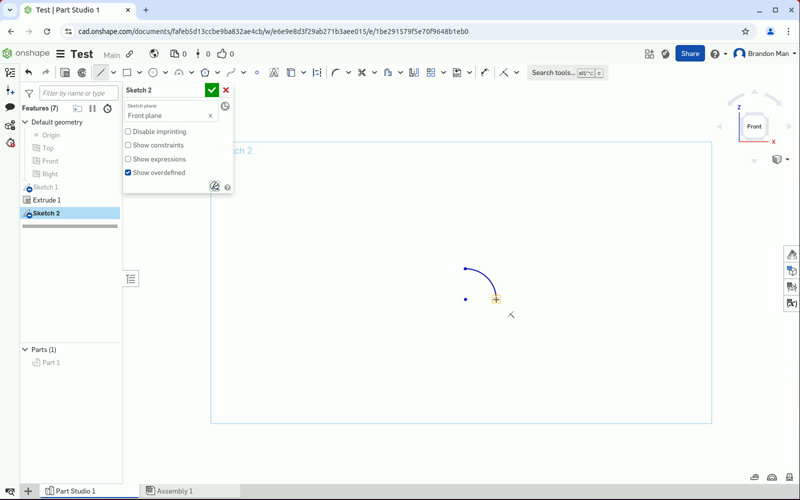
click(496, 299)
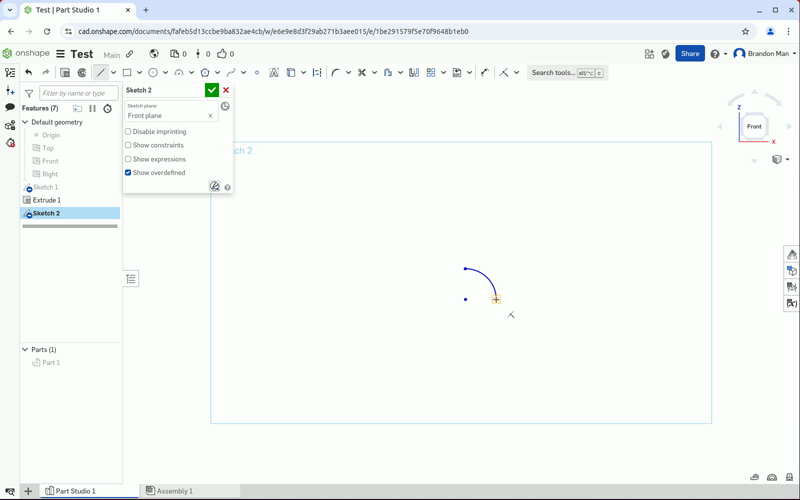
key_down(shift)
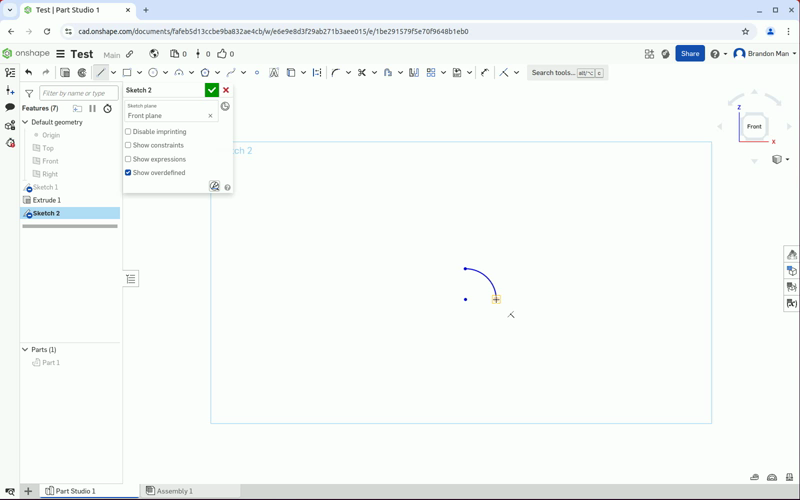
mouse_move(573, 299)
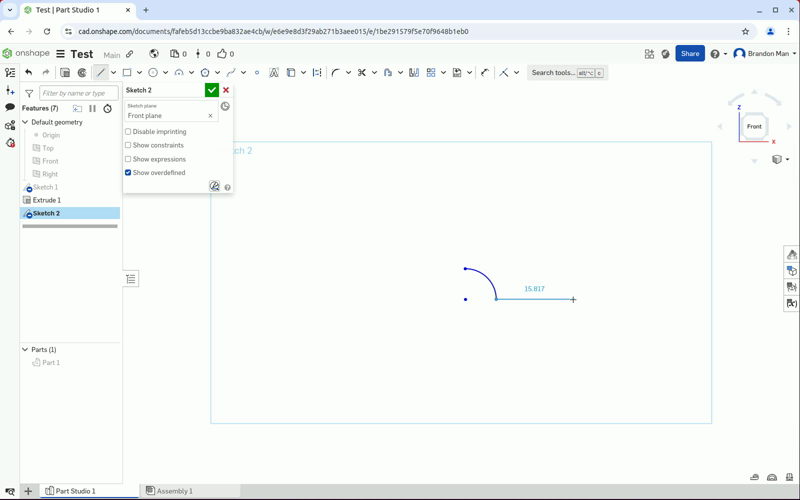
click(573, 299)
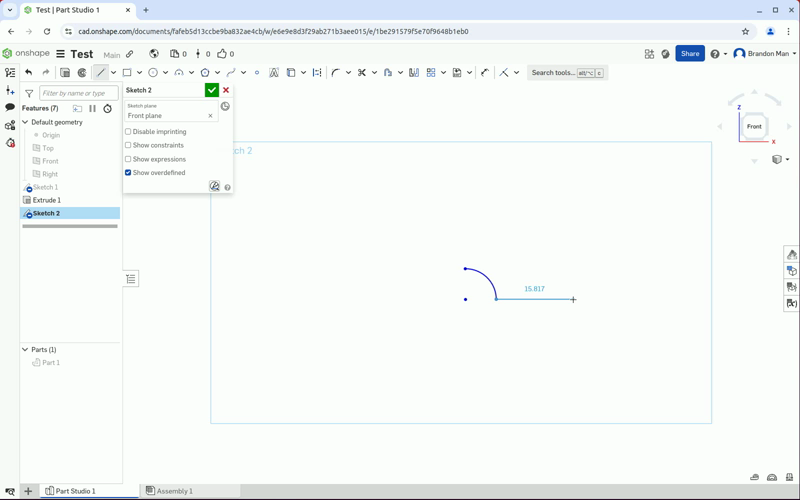
key_up(shift)
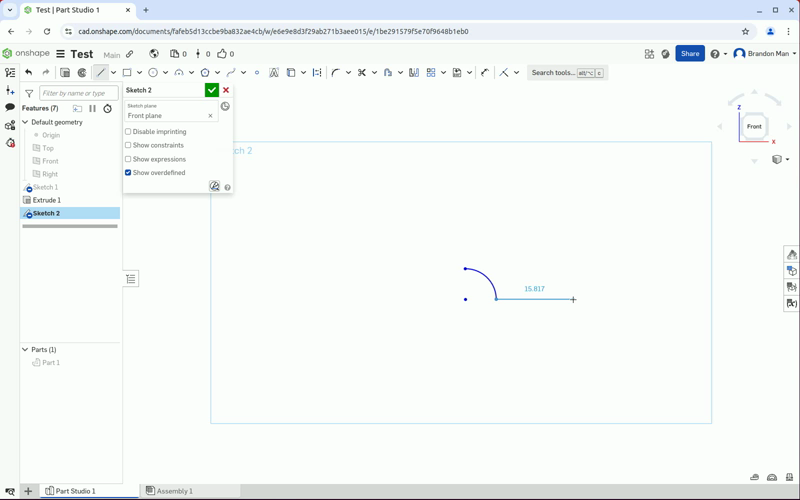
key_down(shift)
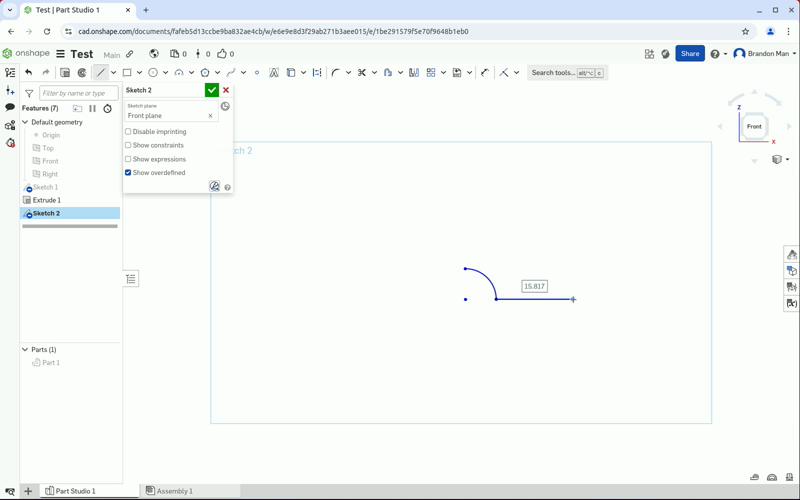
mouse_move(573, 209)
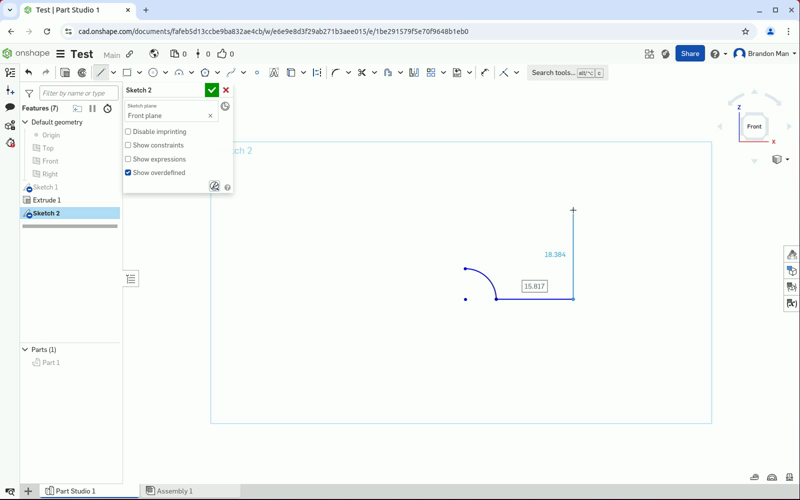
click(573, 209)
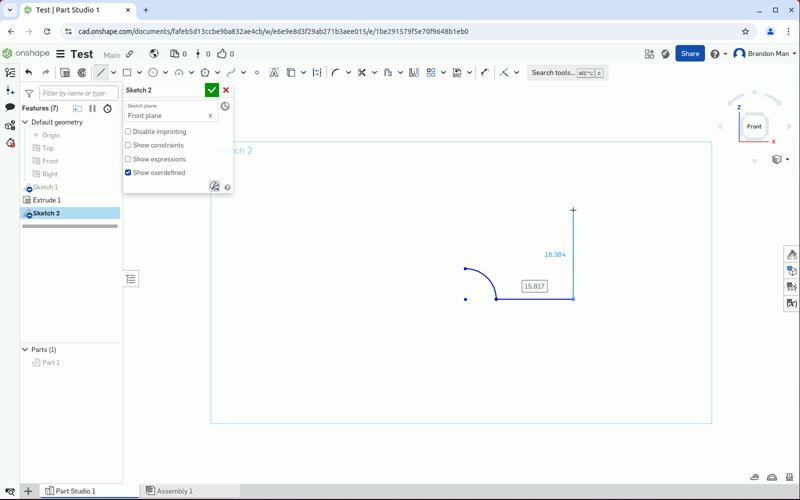
key_up(shift)
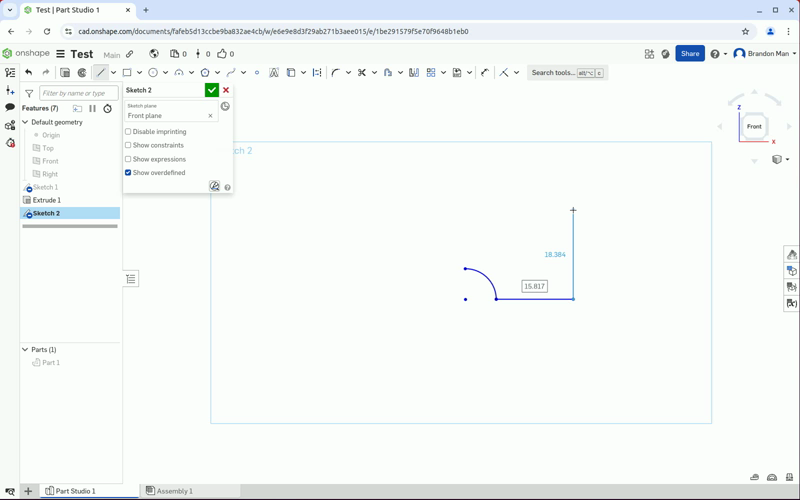
key_down(shift)
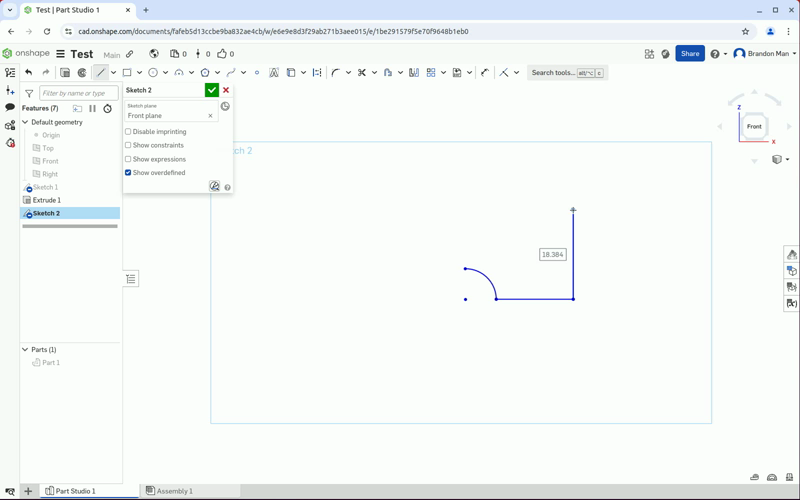
mouse_move(465, 209)
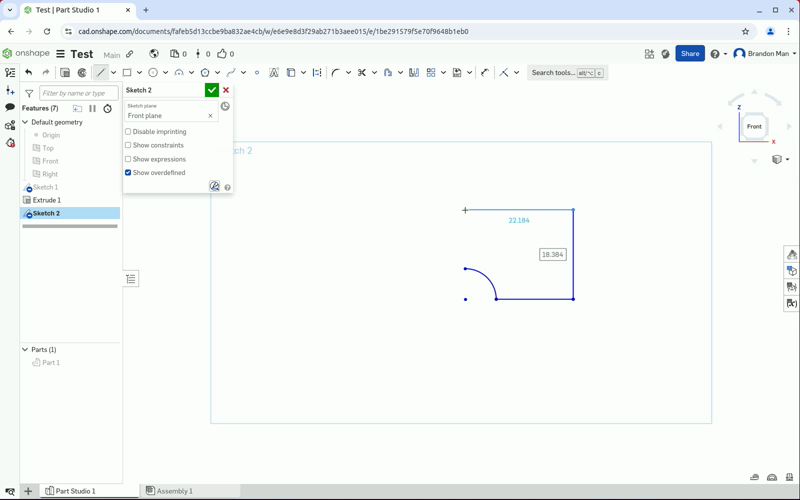
click(465, 209)
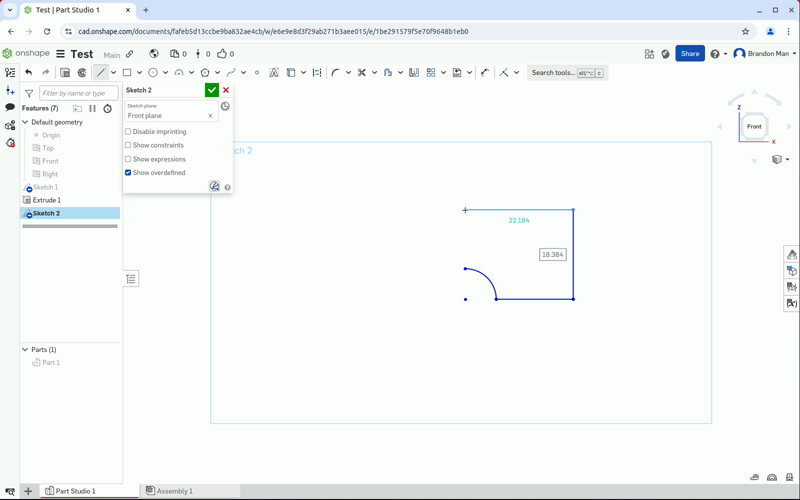
key_up(shift)
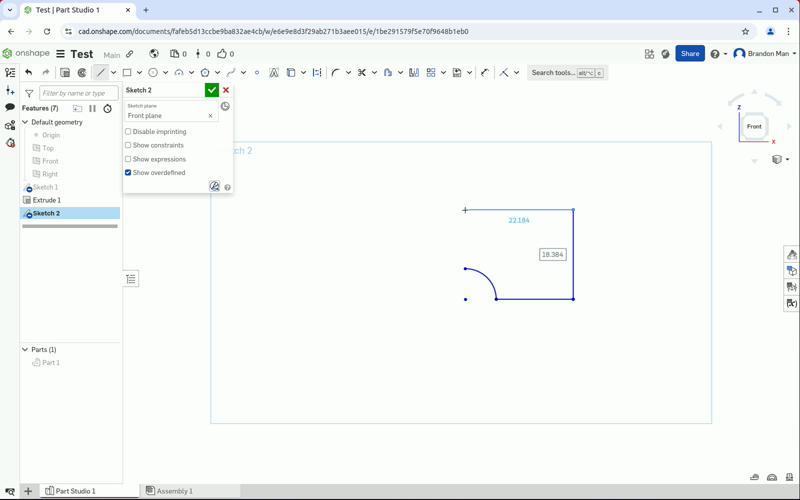
mouse_move(495, 209)
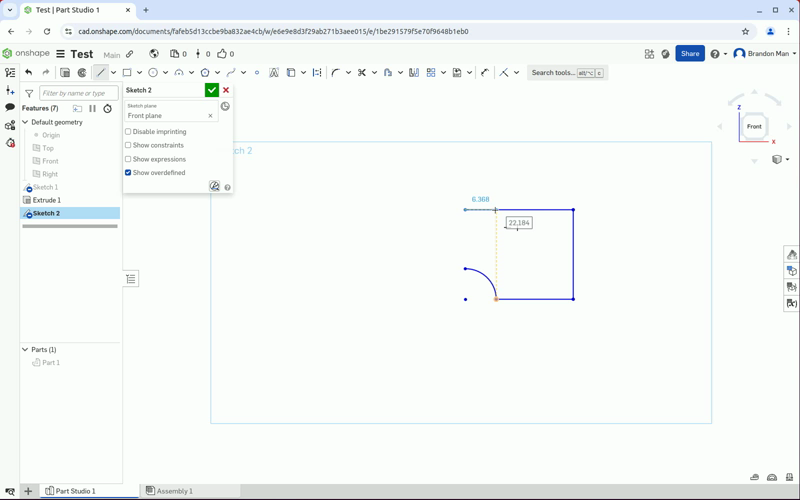
key_down(shift)
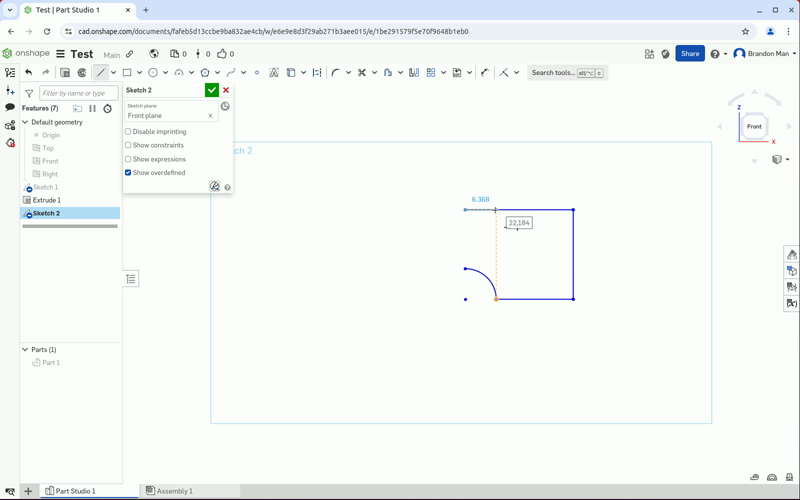
mouse_move(465, 268)
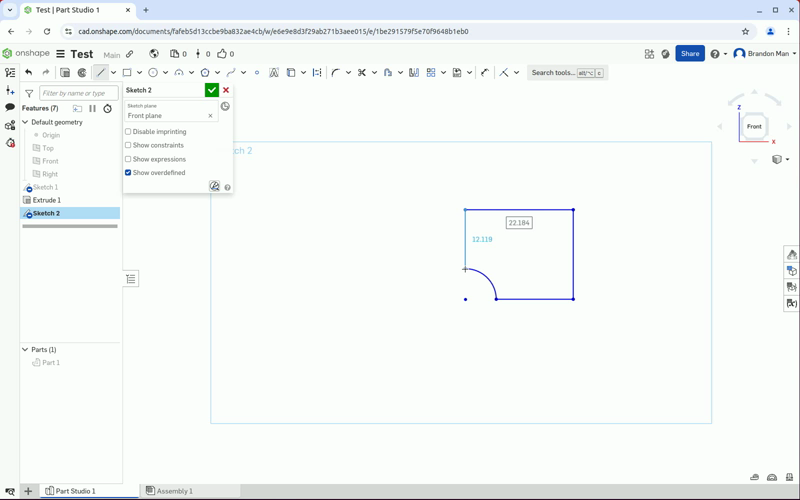
key_up(shift)
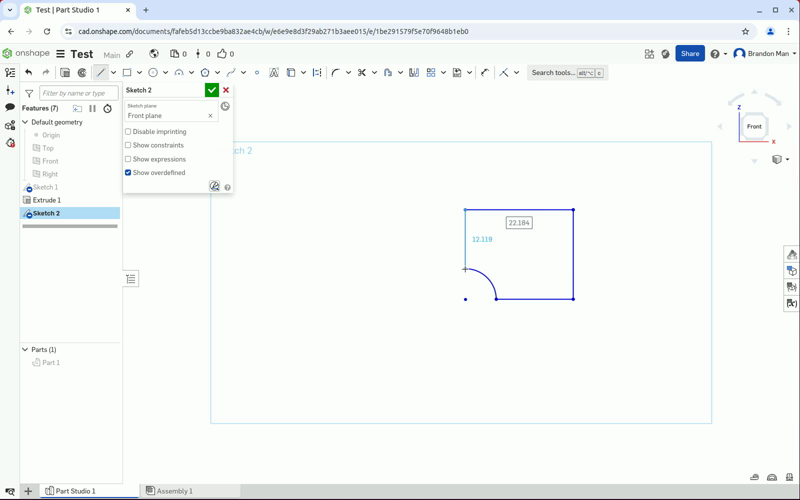
click(465, 268)
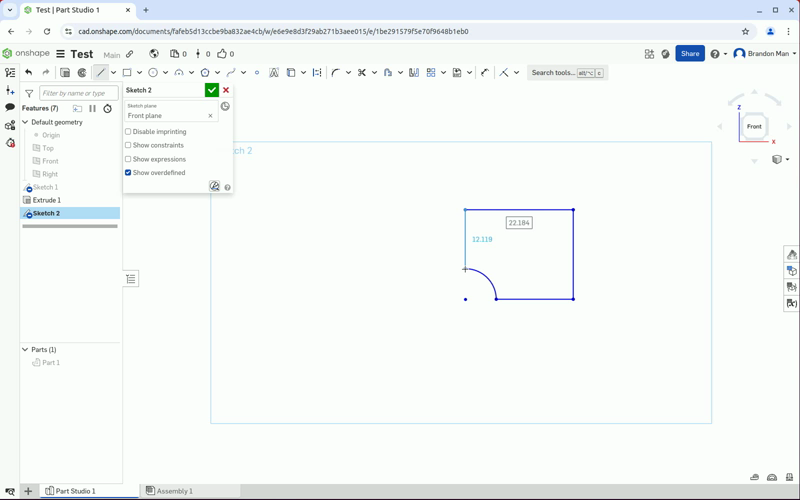
key(esc)
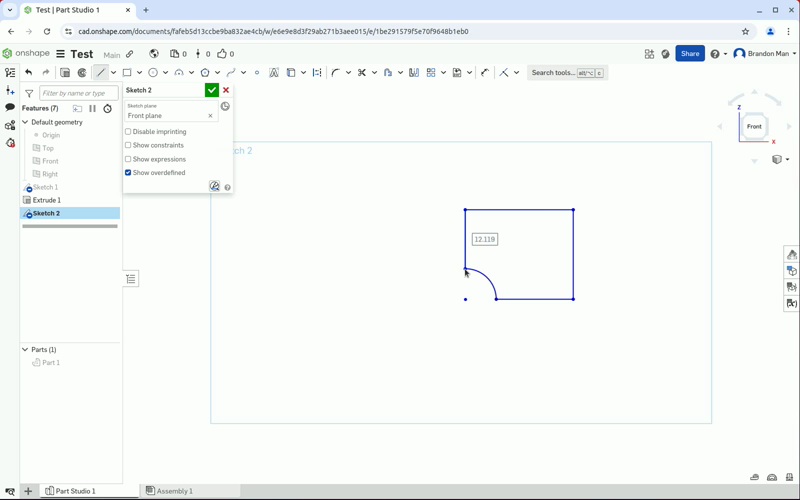
mouse_move(480, 265)
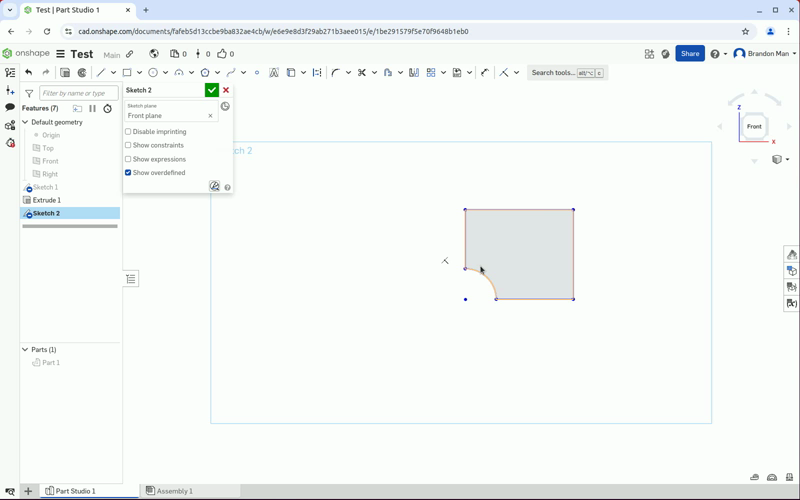
click(480, 265)
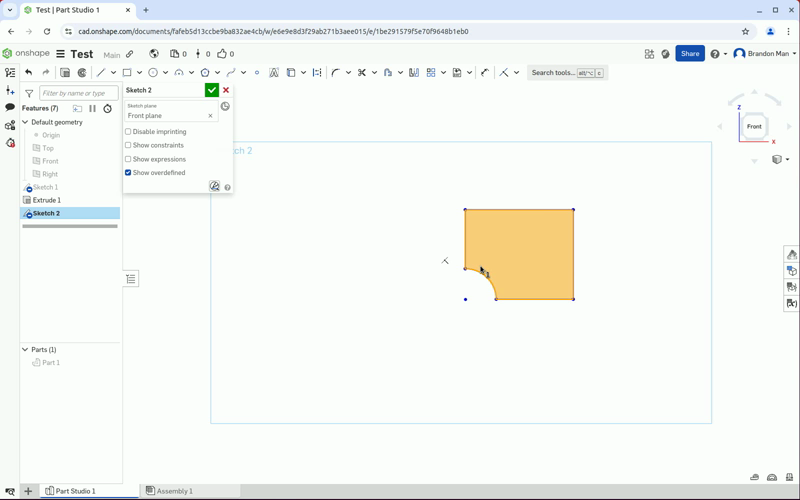
mouse_move(73, 352)
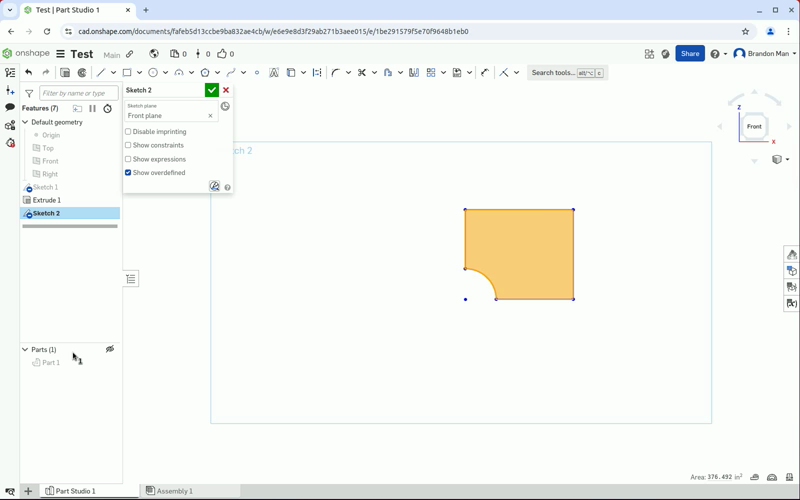
key(shift+y)
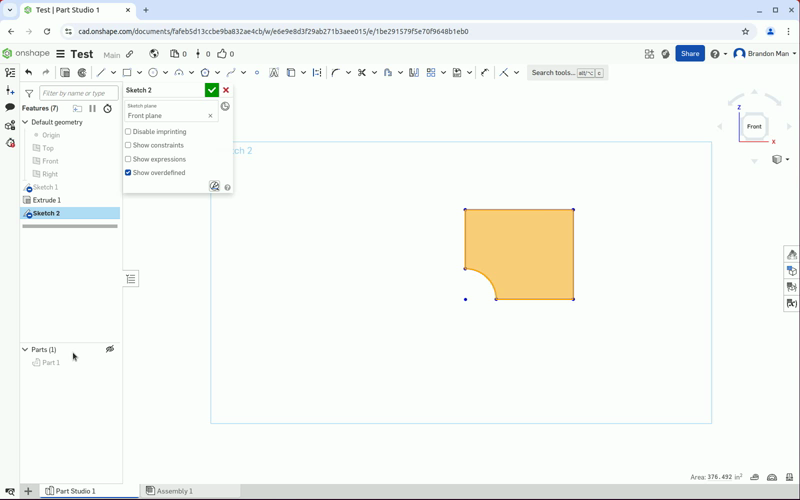
key(shift+e)
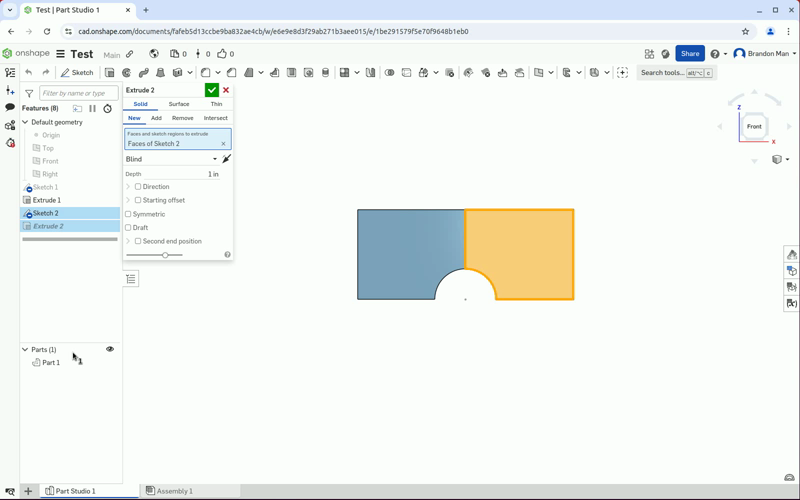
mouse_move(143, 106)
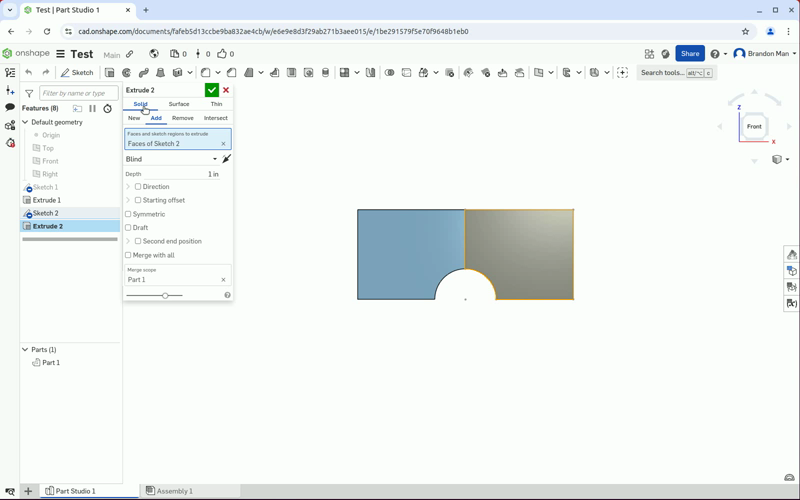
click(143, 106)
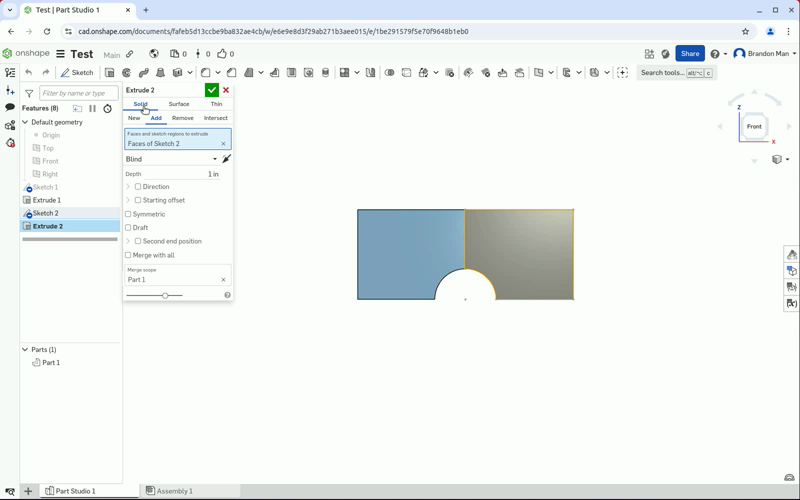
mouse_move(137, 120)
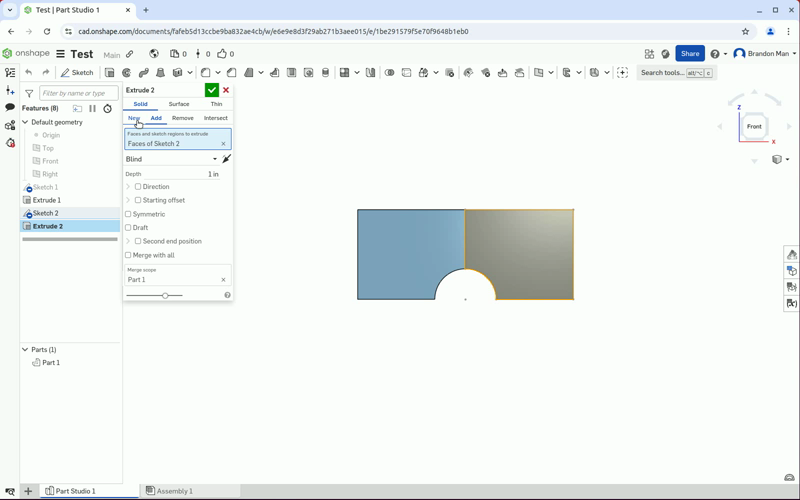
click(137, 120)
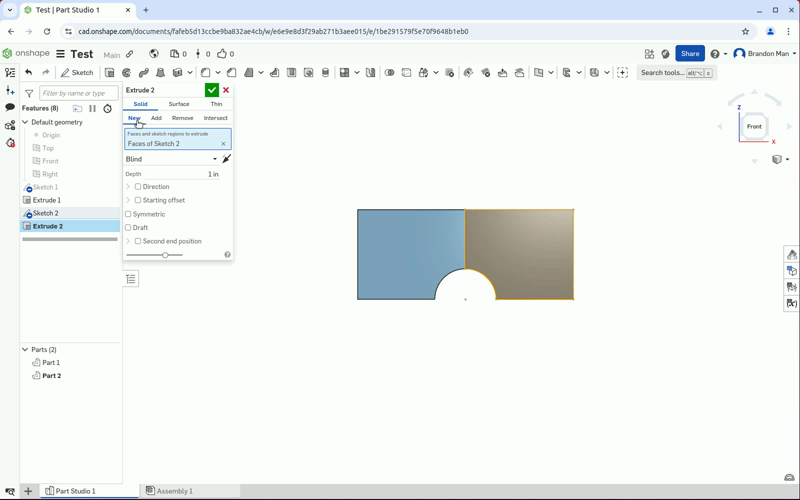
key(tab, 4)
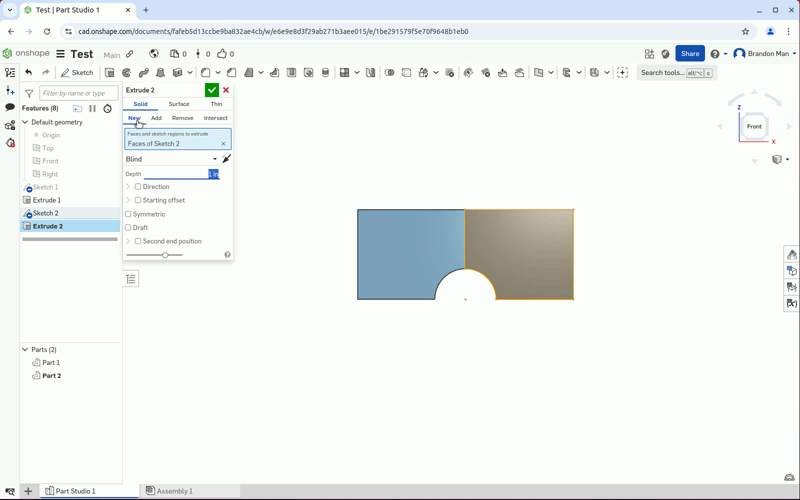
text(12.758)
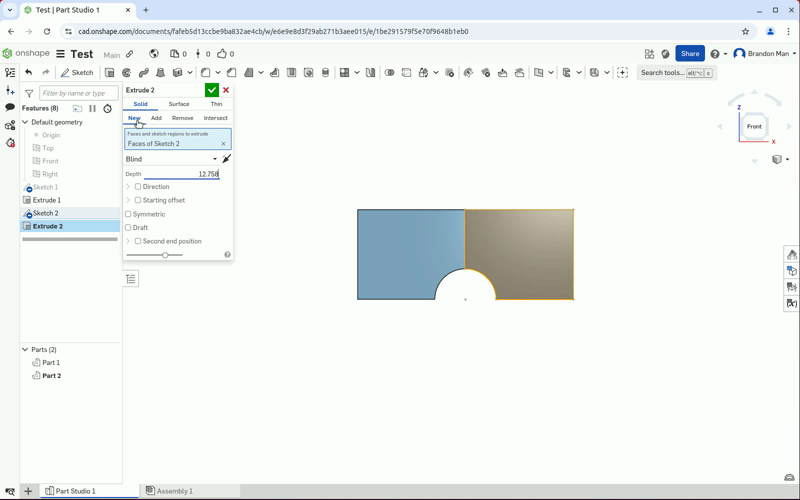
key(enter)
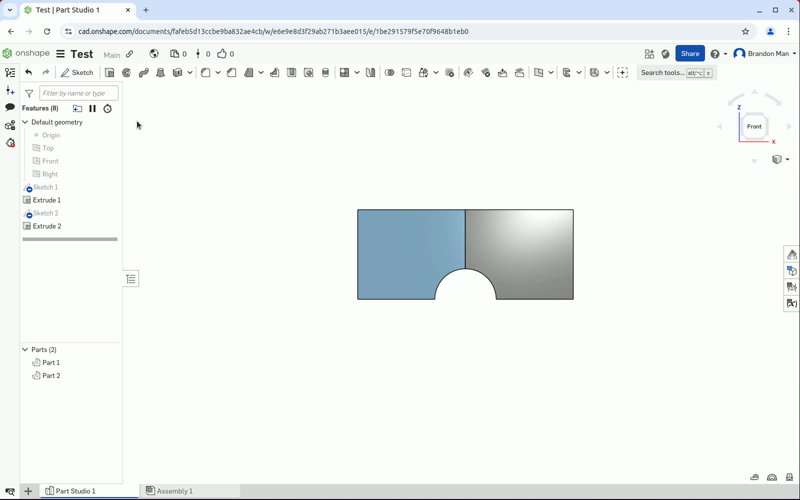
key(shift+h)
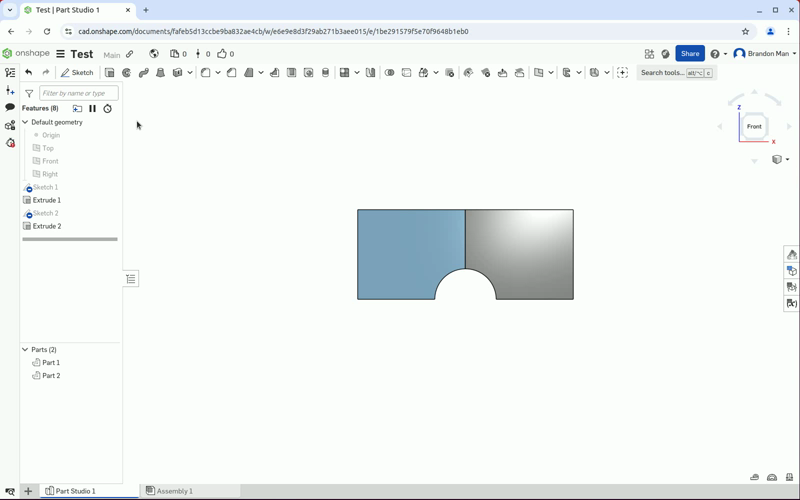
key(shift+h)
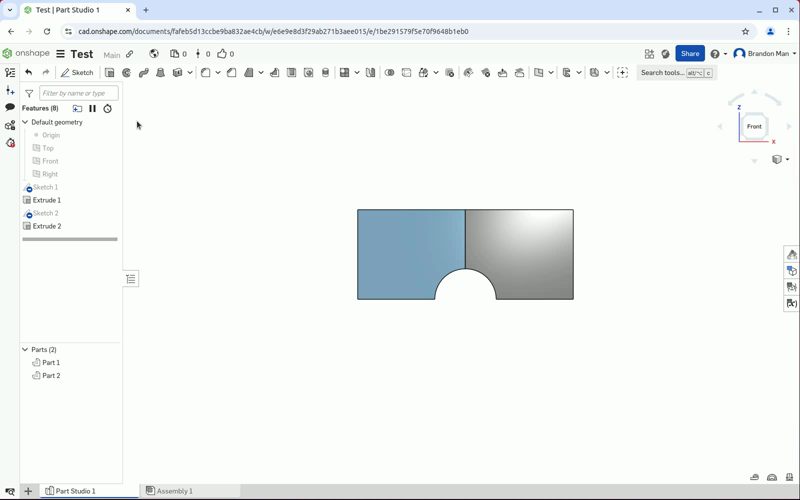
mouse_move(73, 189)
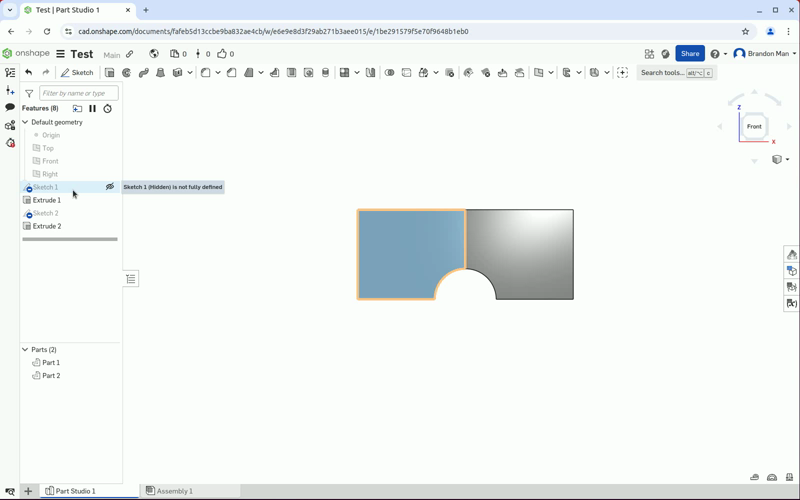
click(73, 189)
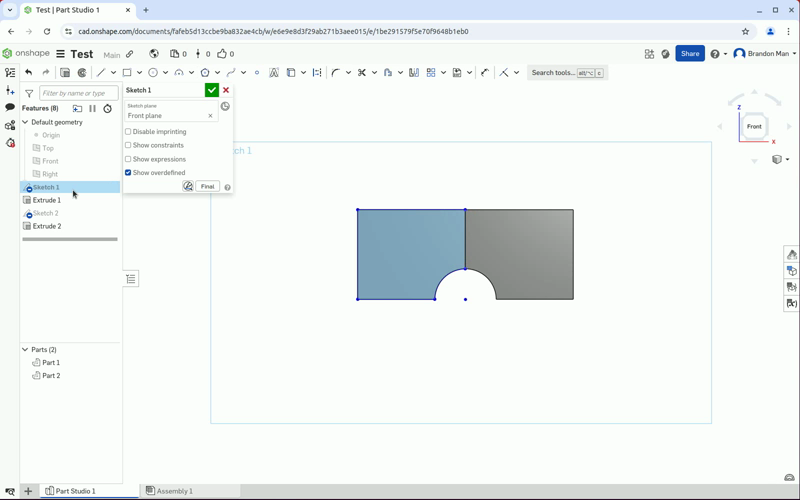
mouse_move(229, 92)
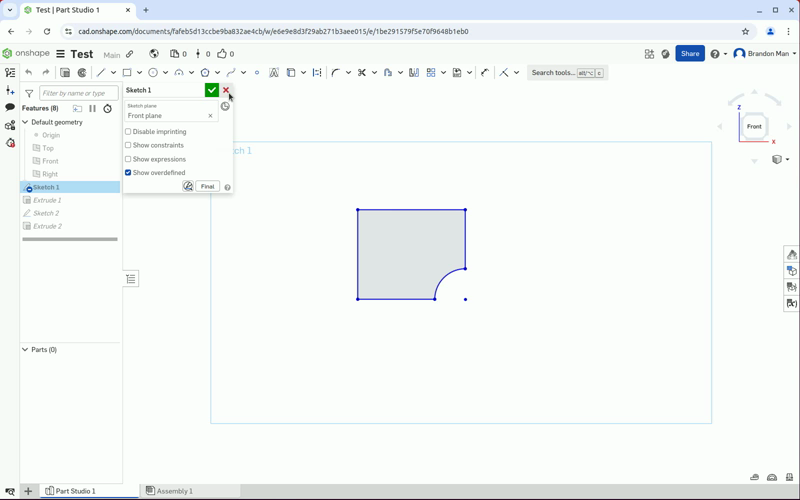
click(229, 92)
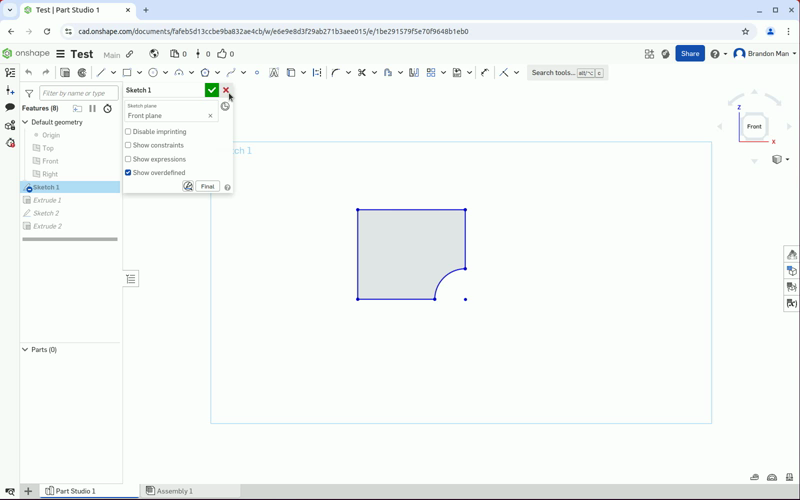
key(shift+s)
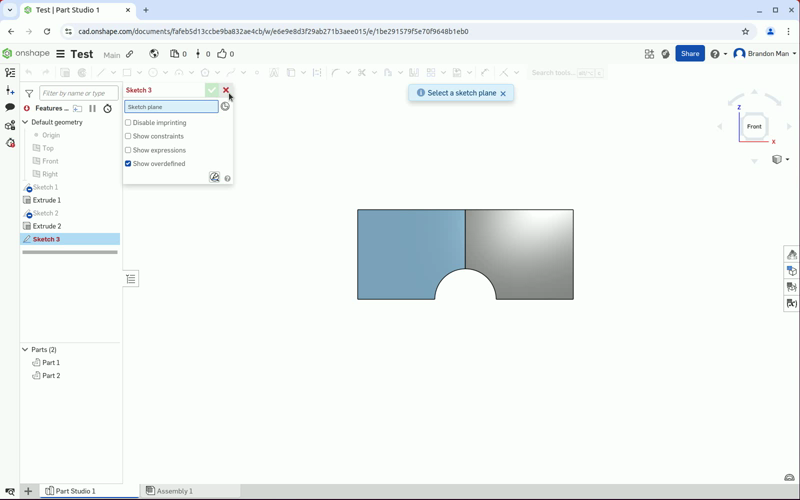
mouse_move(73, 163)
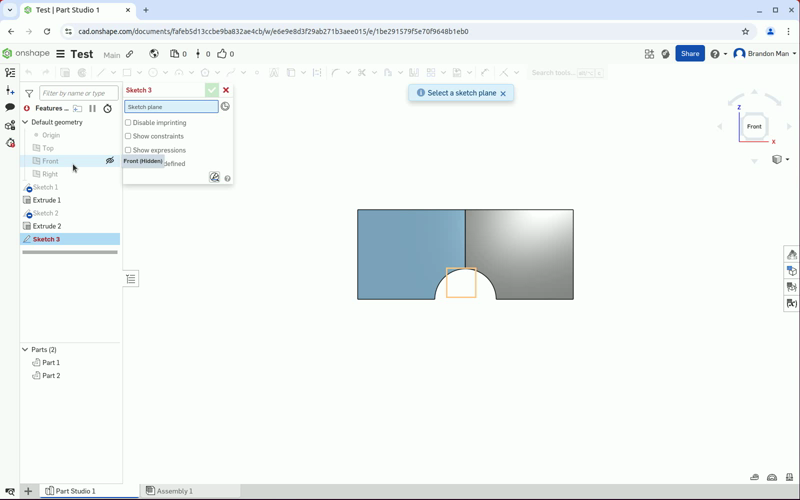
click(73, 163)
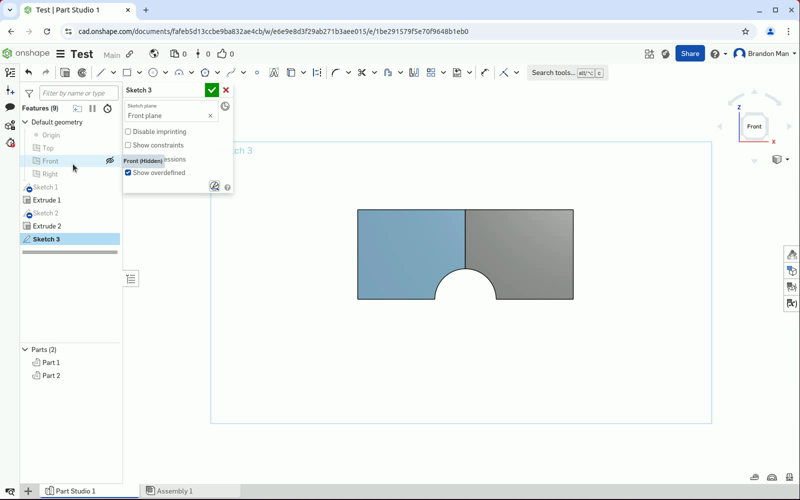
mouse_move(73, 352)
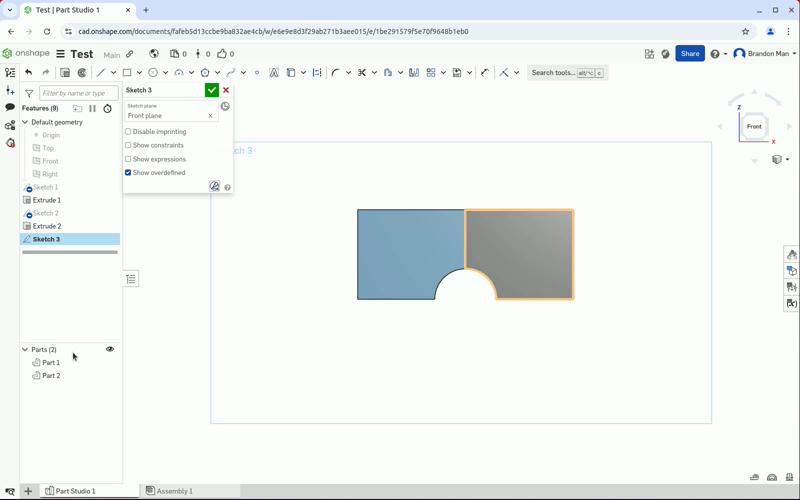
key(y)
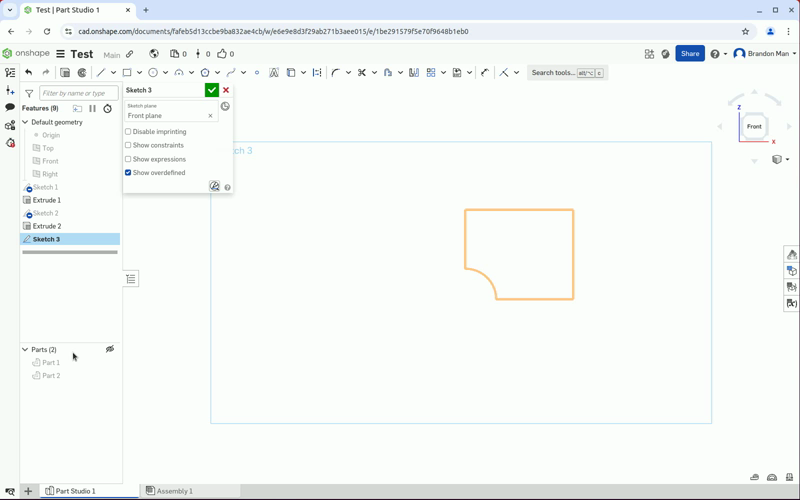
key(l)
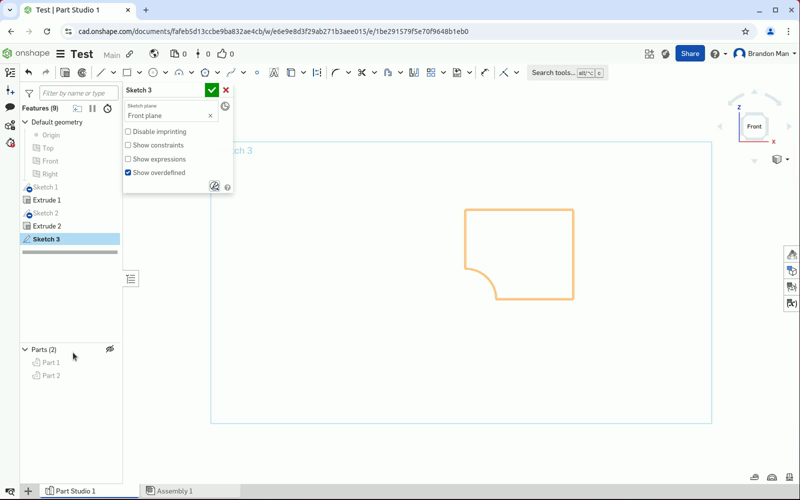
key_down(shift)
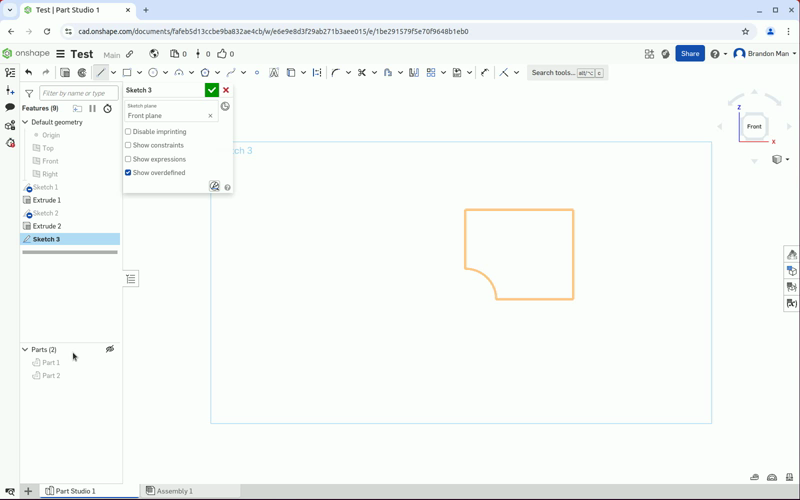
mouse_move(357, 389)
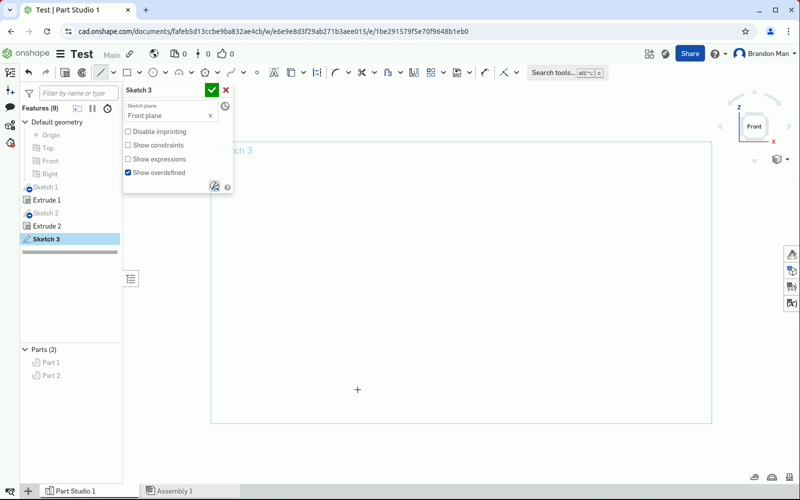
click(357, 389)
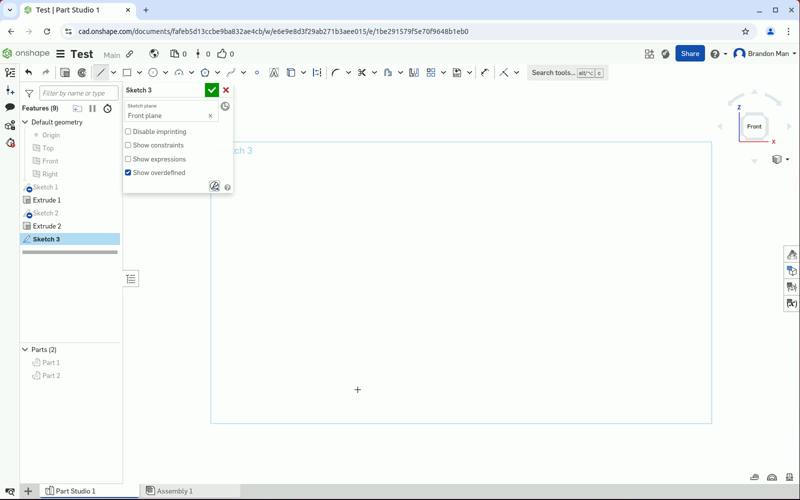
key_up(shift)
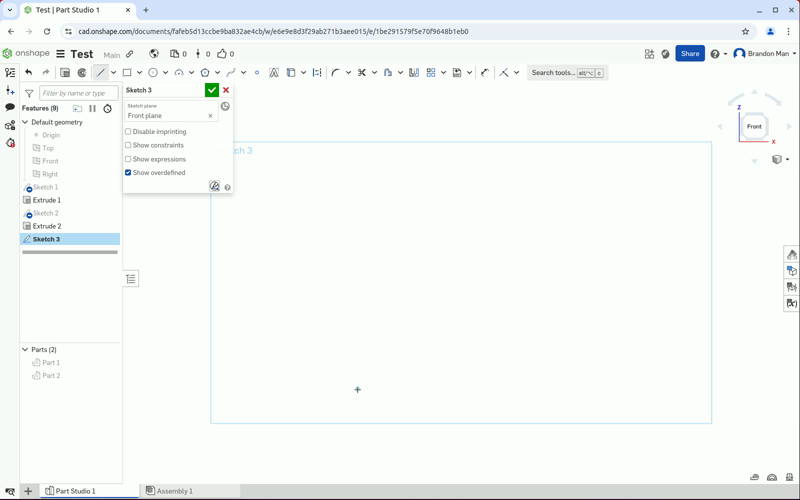
key_down(shift)
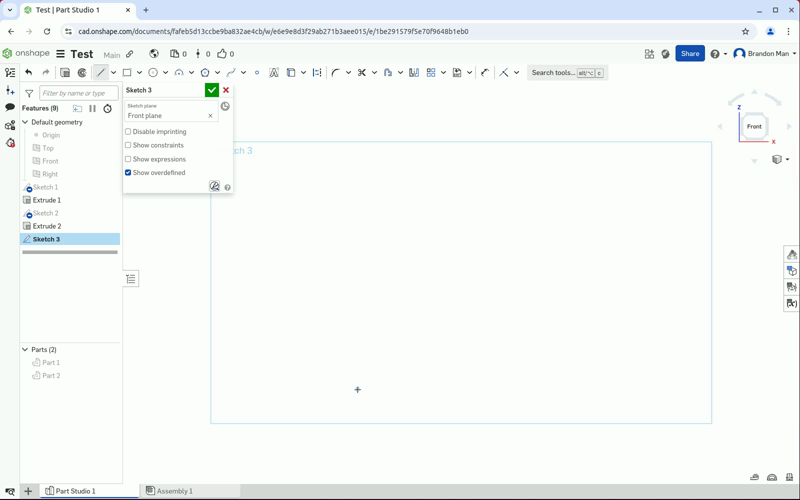
mouse_move(465, 389)
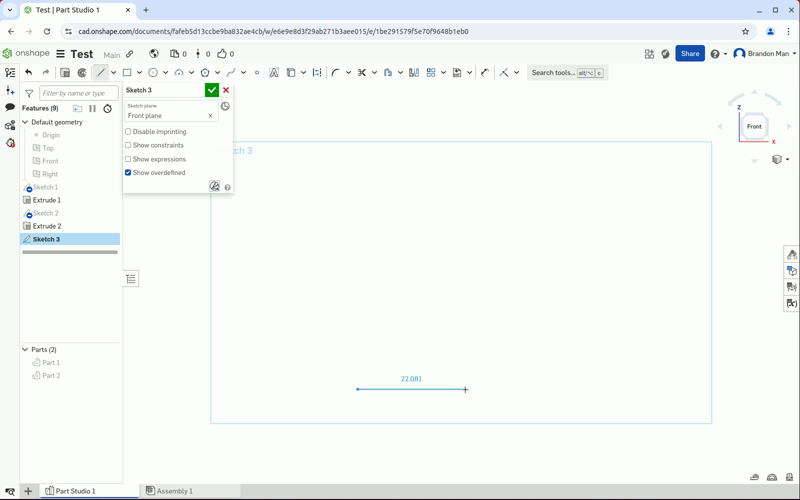
click(465, 389)
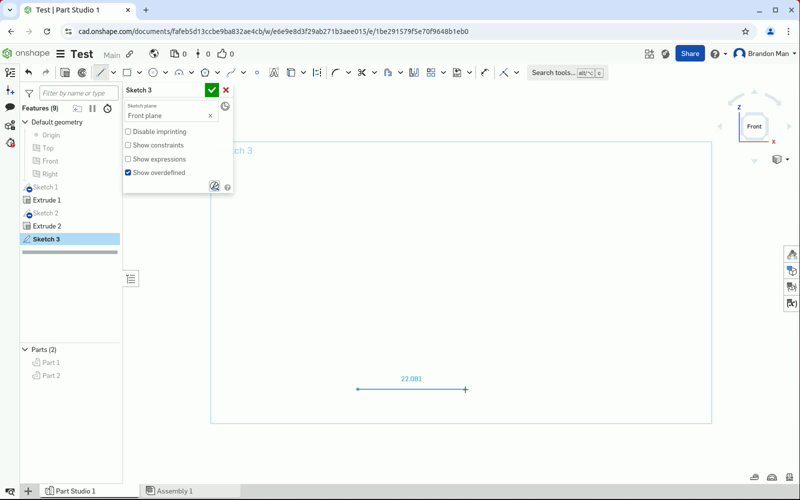
key_up(shift)
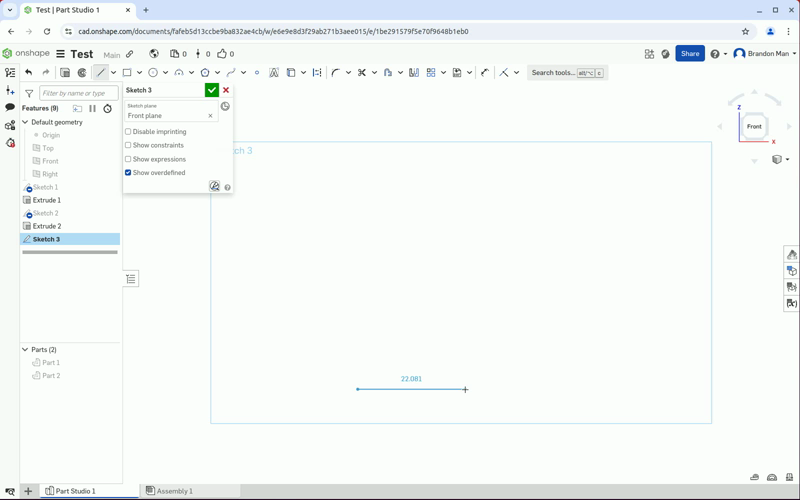
key_down(shift)
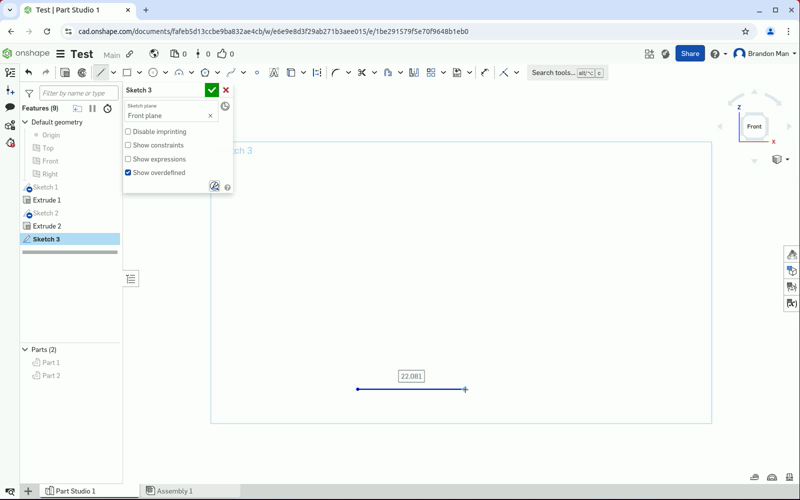
mouse_move(495, 389)
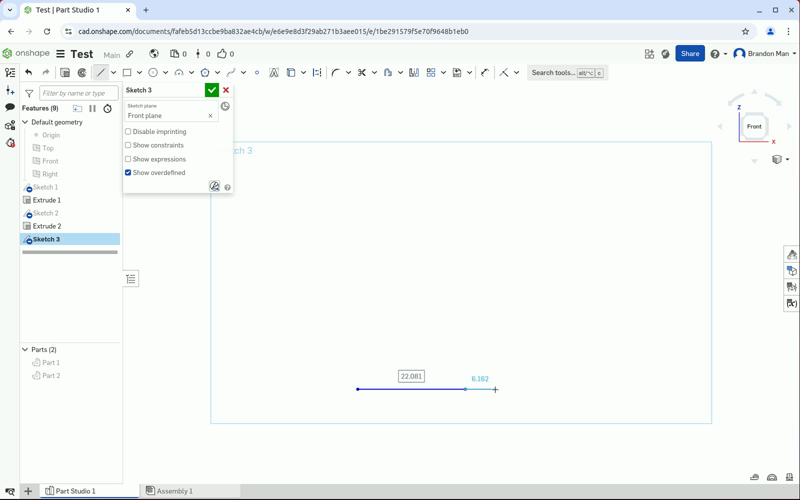
mouse_move(465, 330)
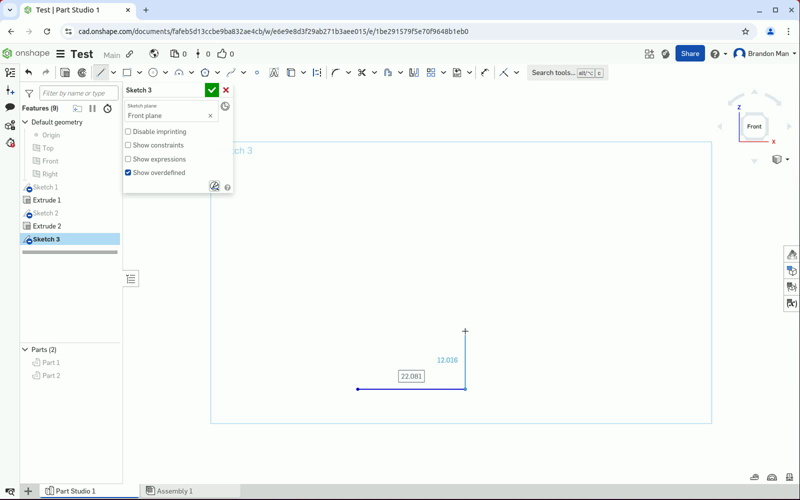
click(465, 330)
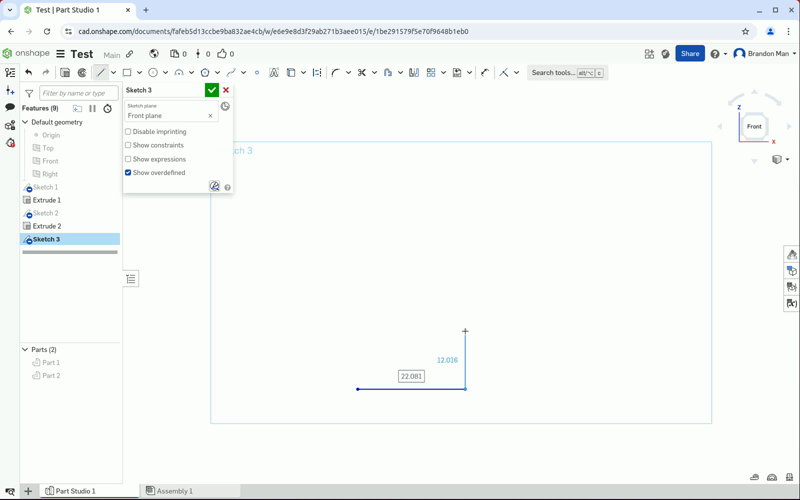
key_up(shift)
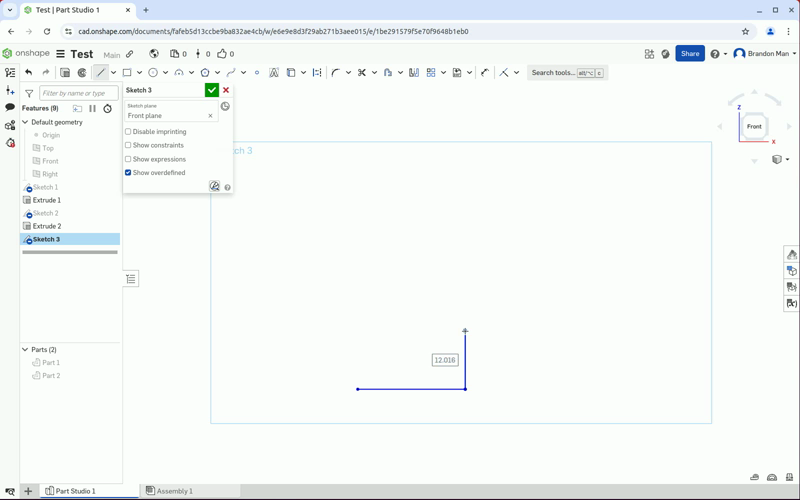
key(esc)
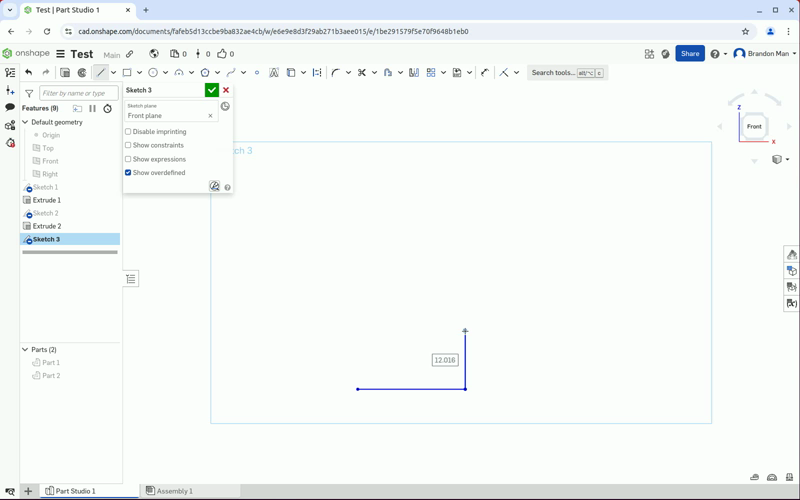
key(a)
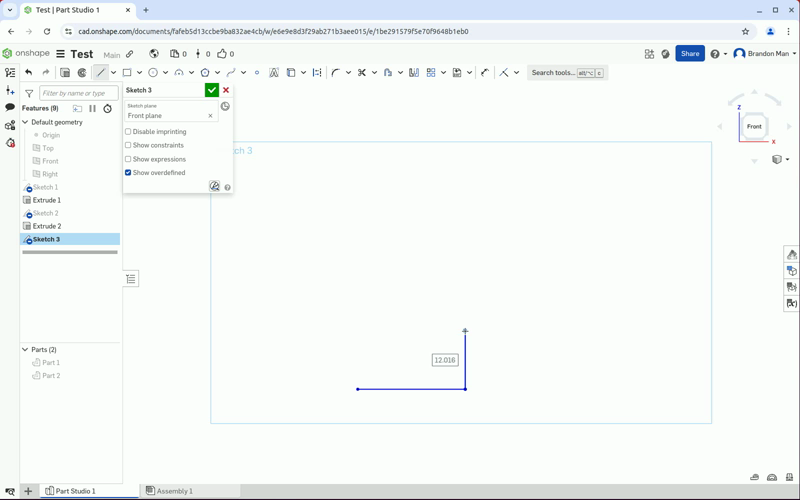
mouse_move(465, 330)
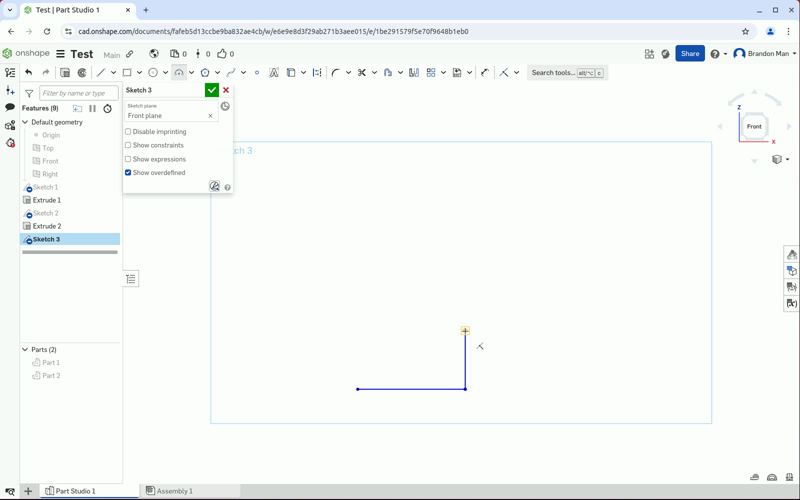
click(465, 330)
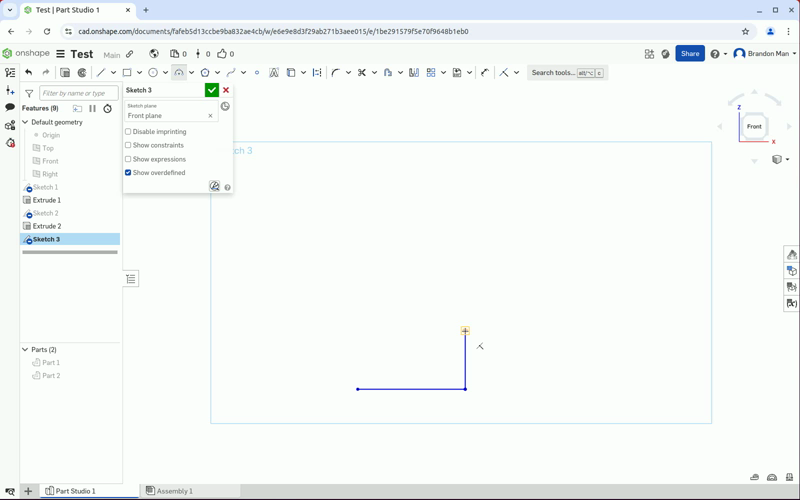
key_down(shift)
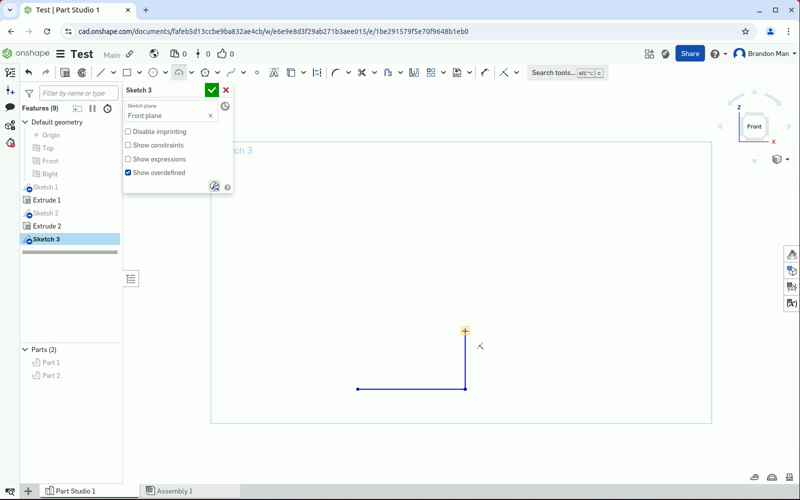
mouse_move(434, 300)
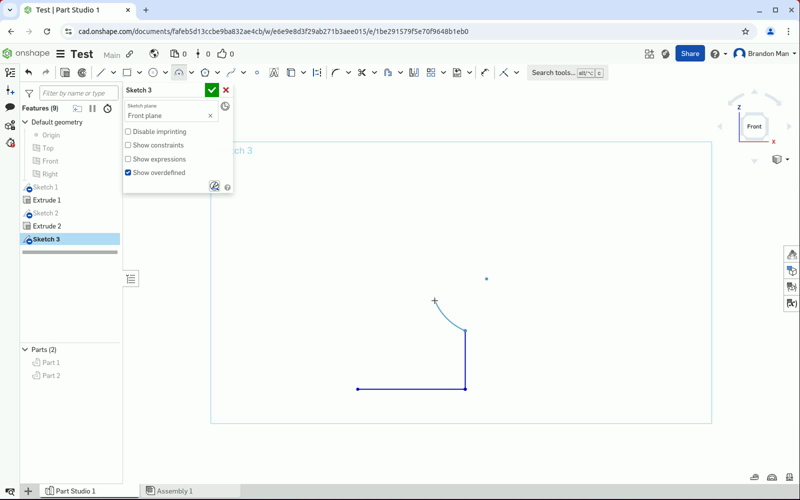
click(434, 300)
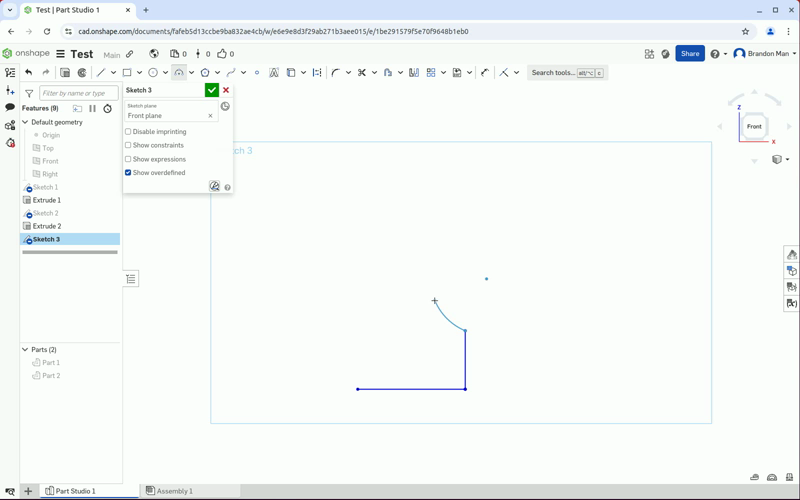
mouse_move(443, 321)
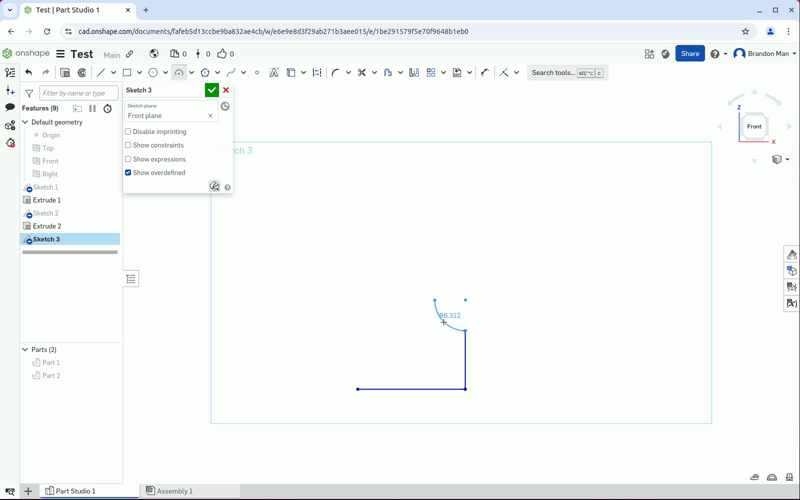
click(443, 321)
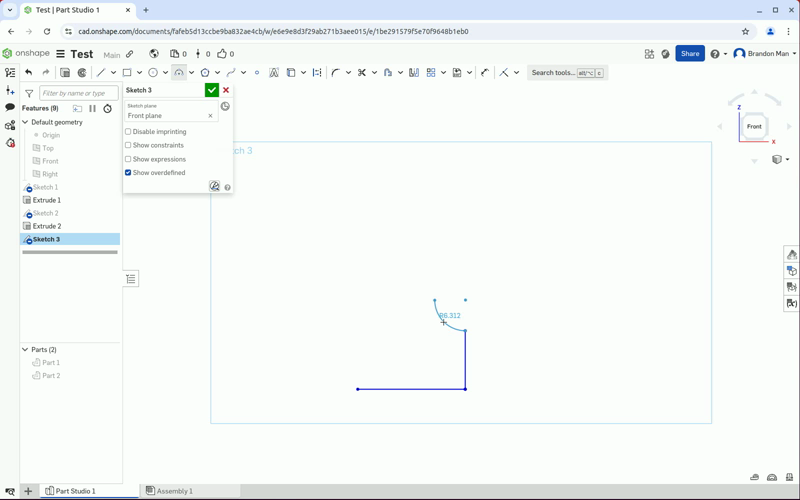
key_up(shift)
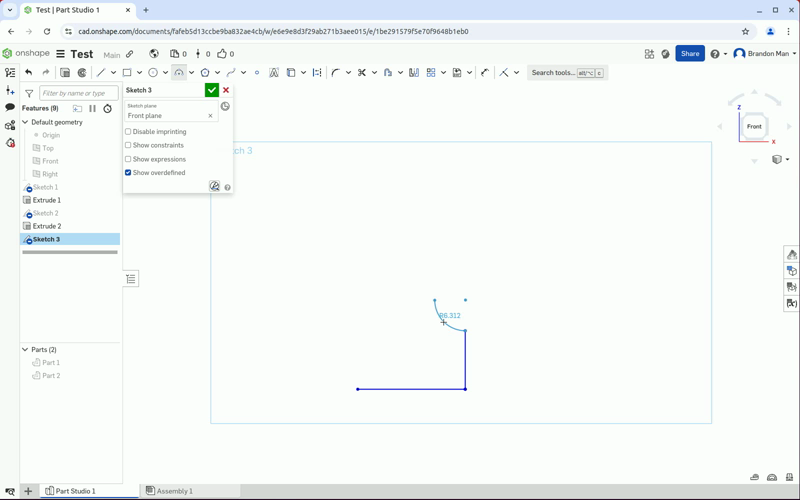
key(esc)
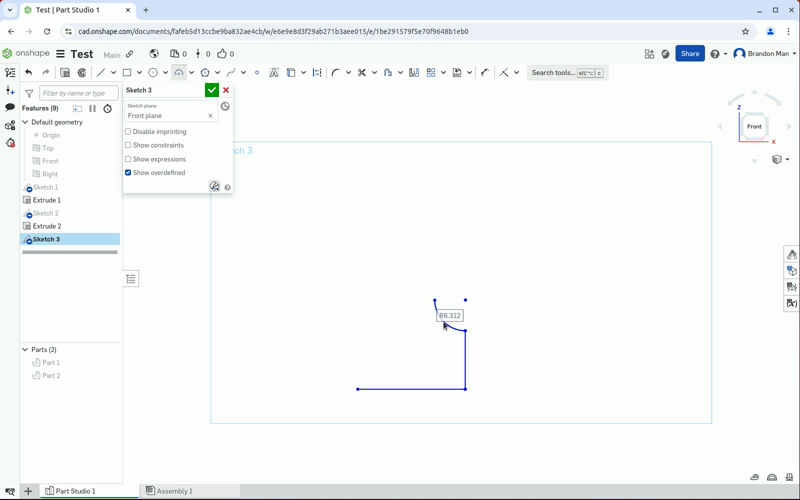
key(l)
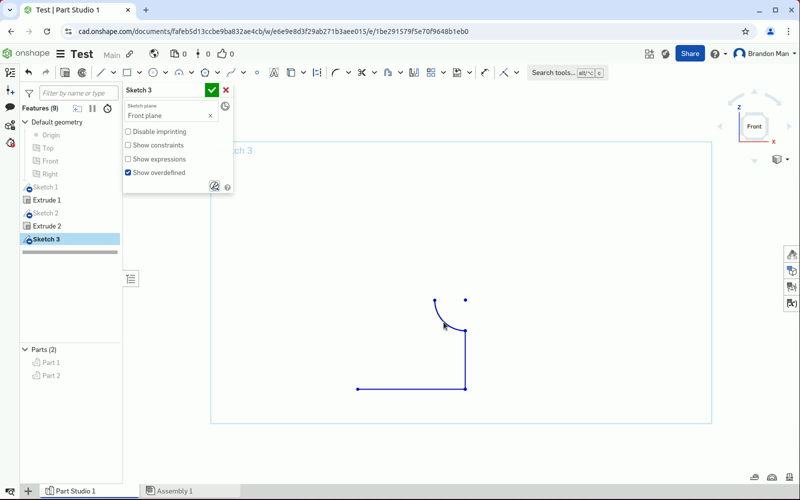
mouse_move(434, 300)
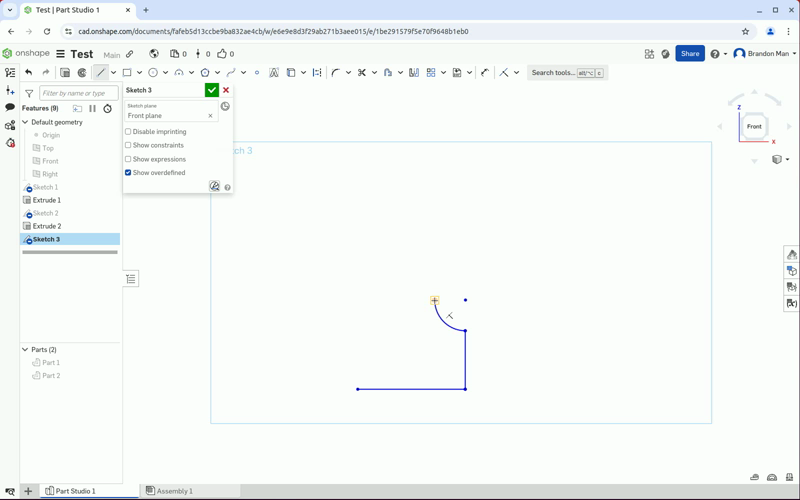
click(434, 300)
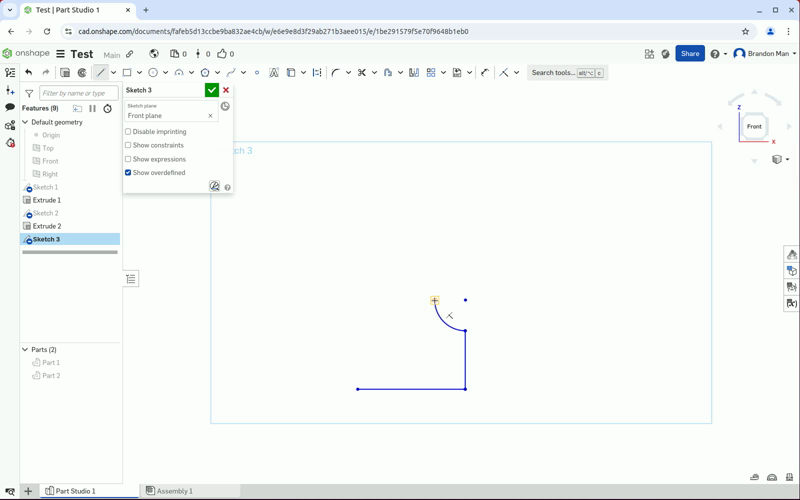
key_down(shift)
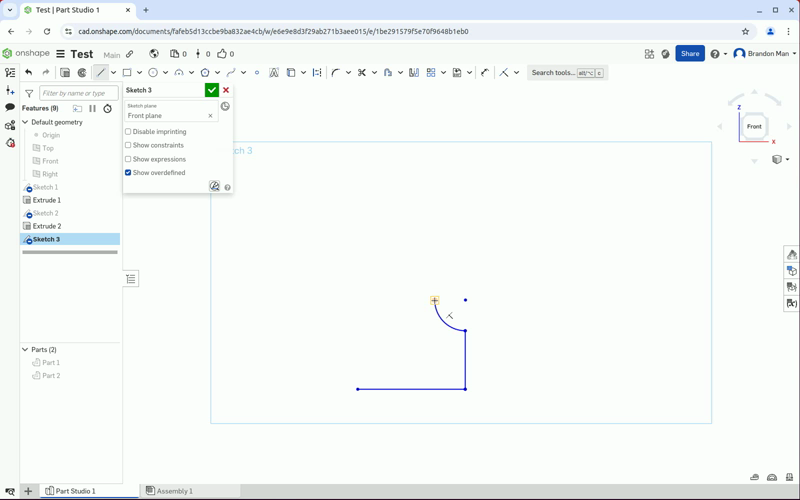
mouse_move(357, 300)
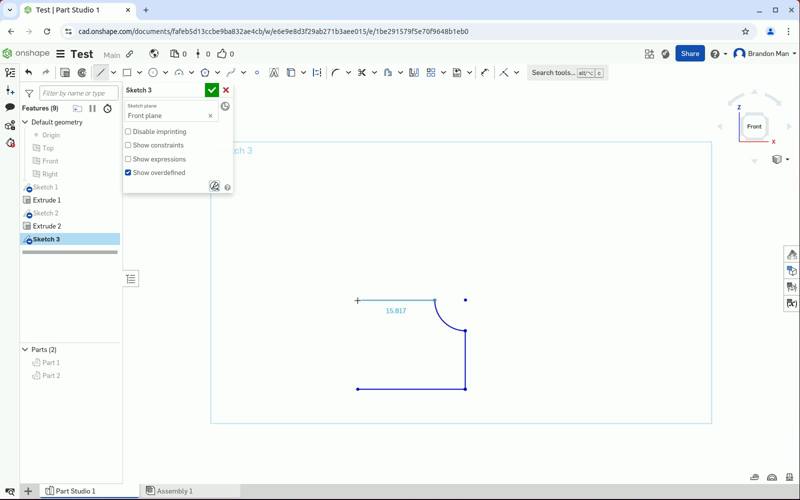
click(357, 300)
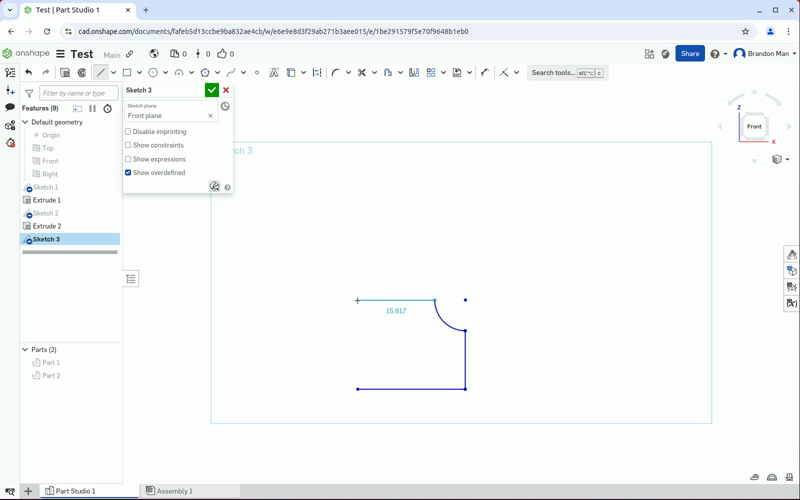
key_up(shift)
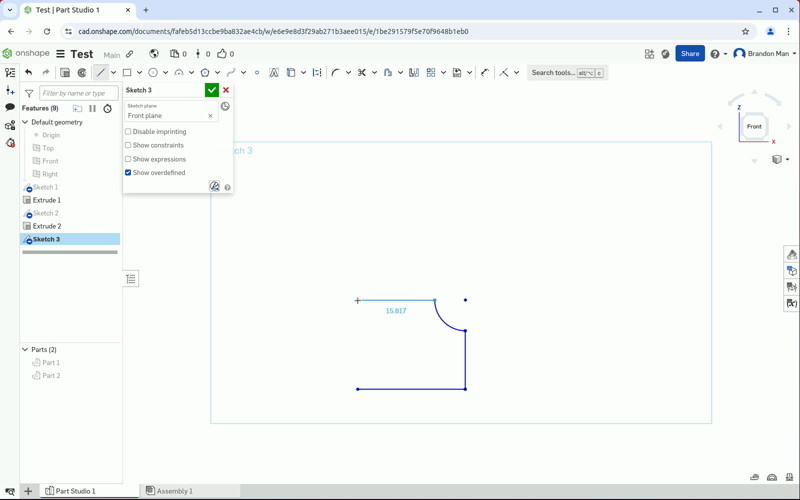
key_down(shift)
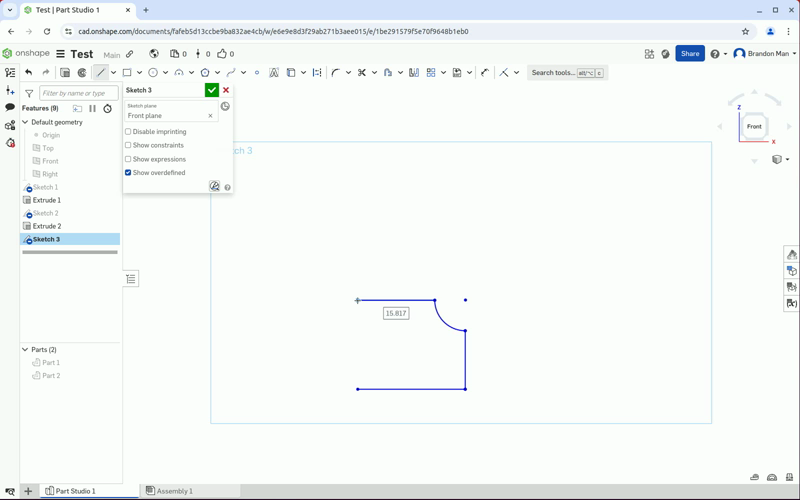
mouse_move(357, 389)
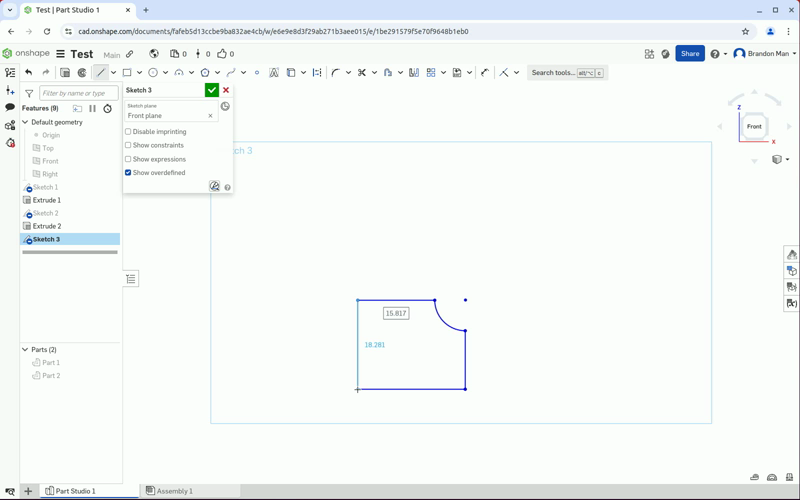
key_up(shift)
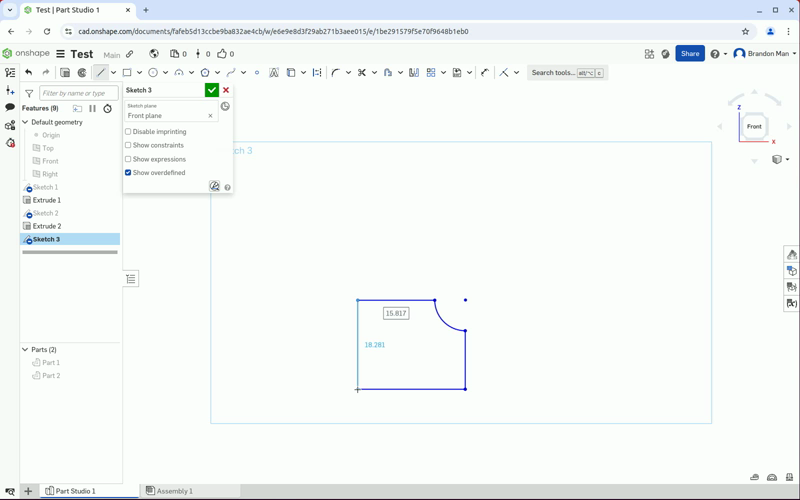
click(357, 389)
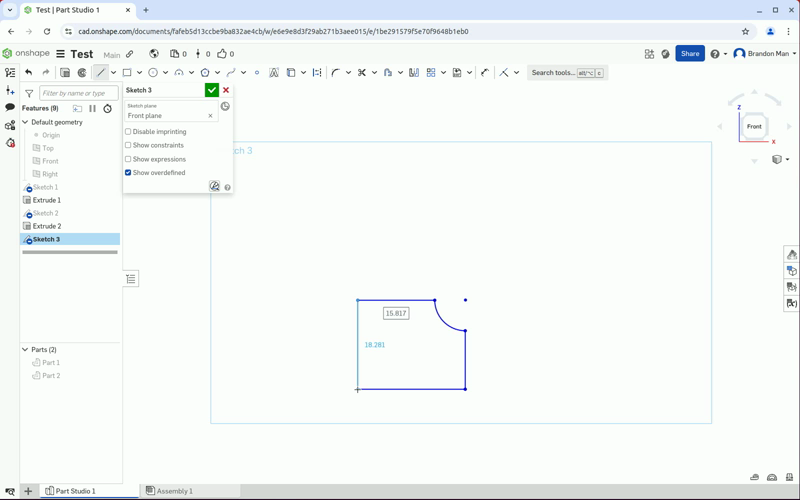
key(esc)
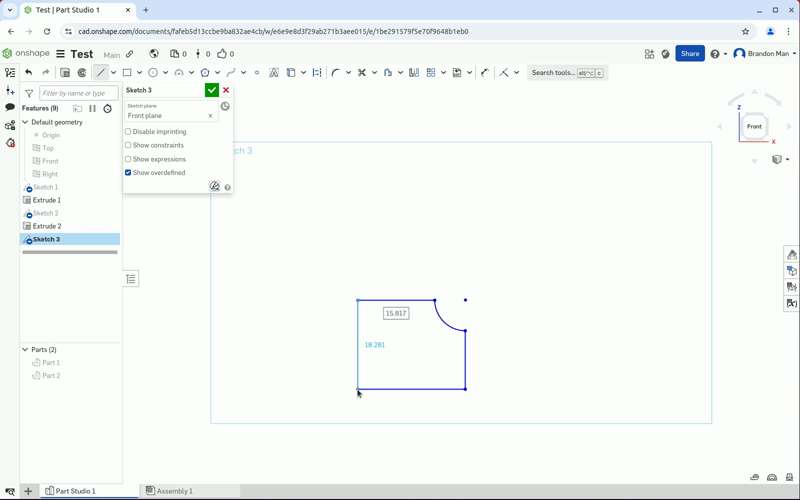
mouse_move(395, 328)
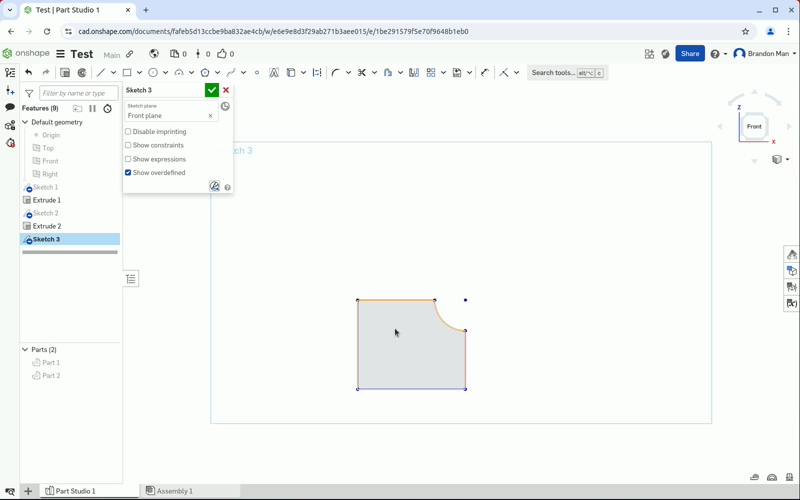
click(395, 328)
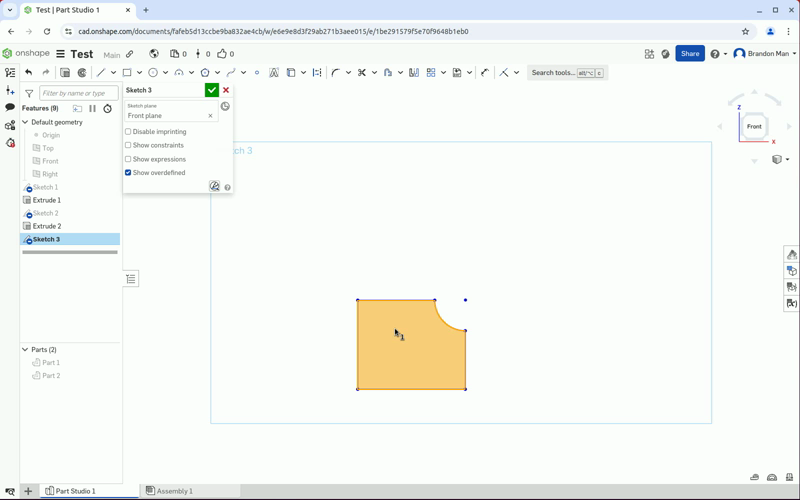
mouse_move(73, 352)
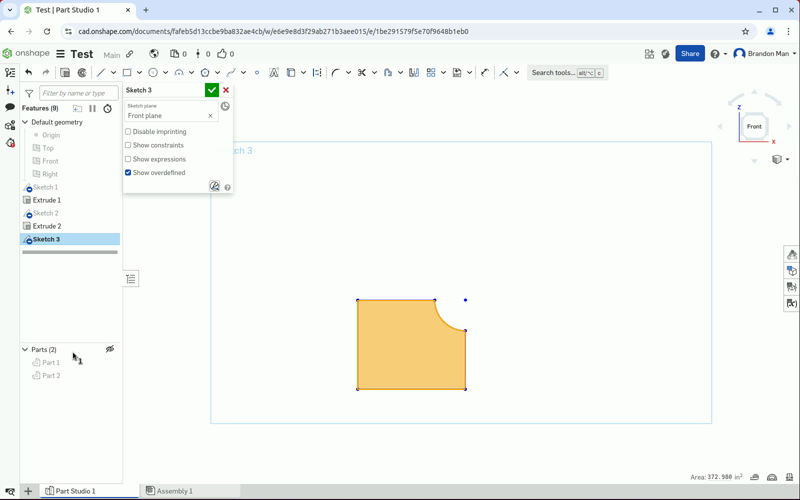
key(shift+y)
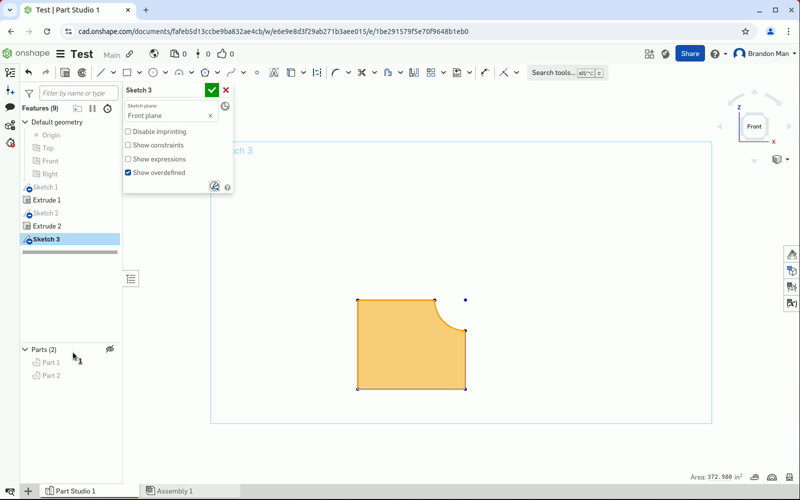
key(shift+e)
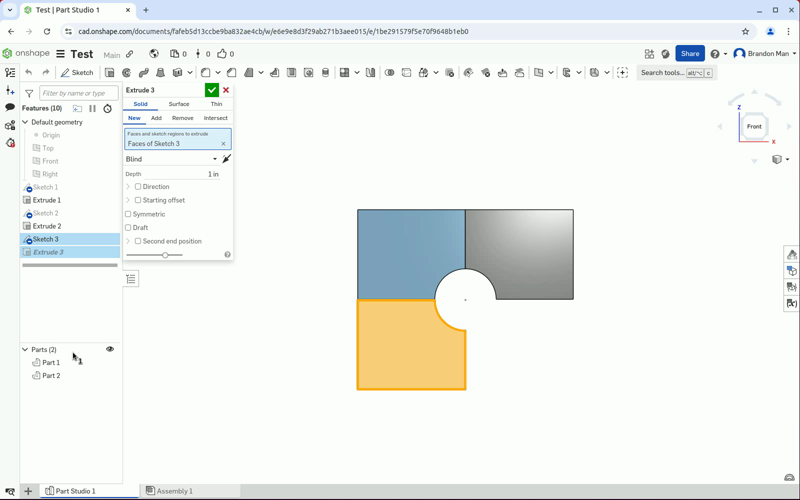
mouse_move(143, 106)
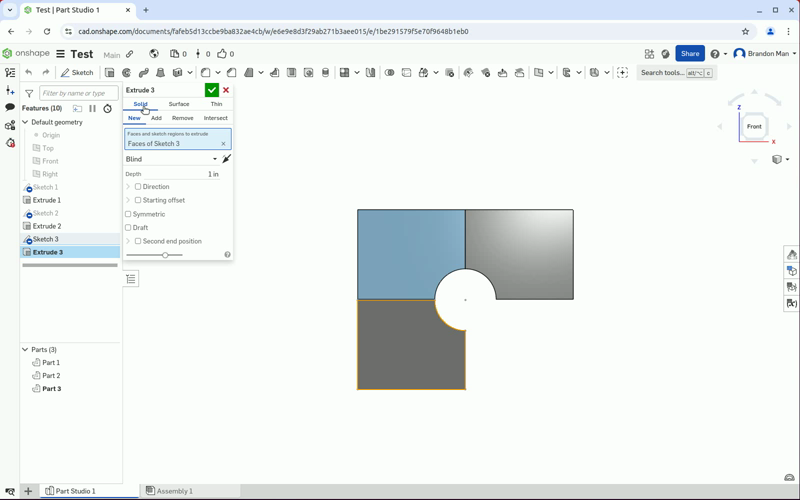
click(143, 106)
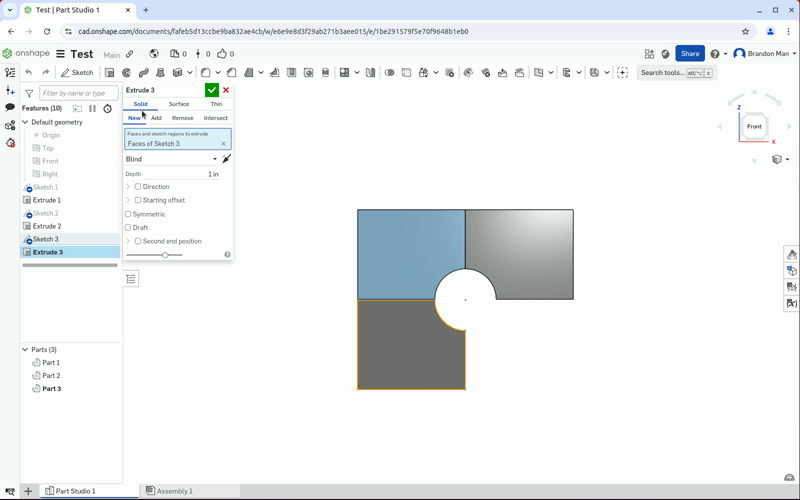
mouse_move(137, 120)
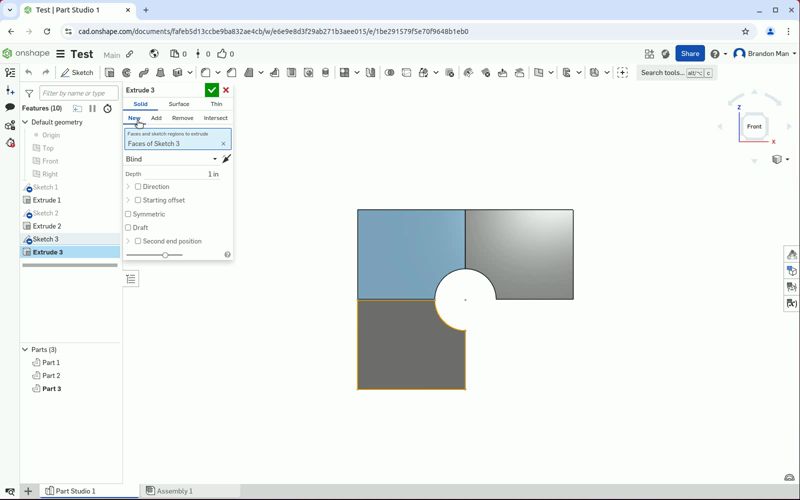
click(137, 120)
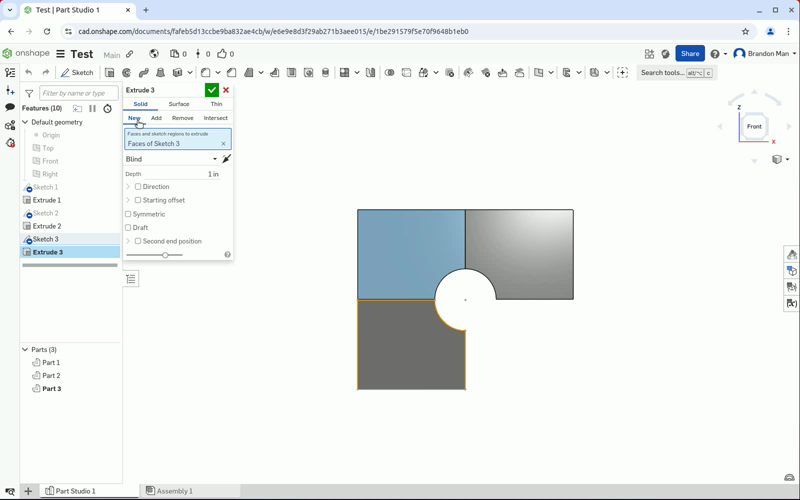
key(tab, 4)
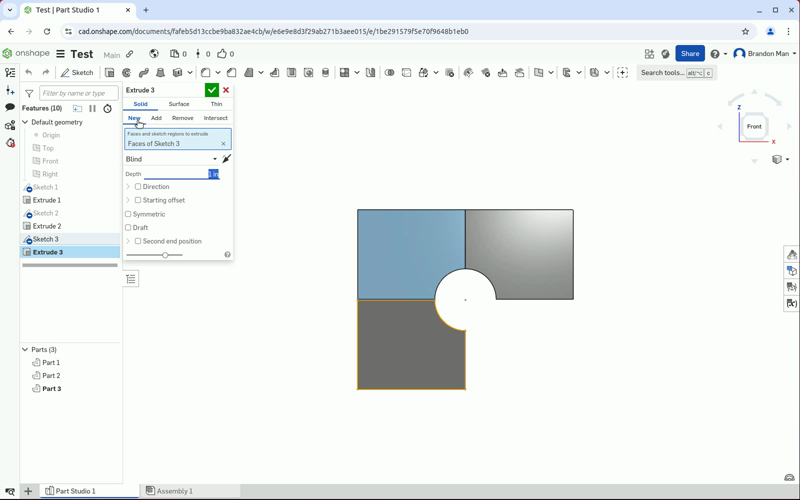
text(12.758)
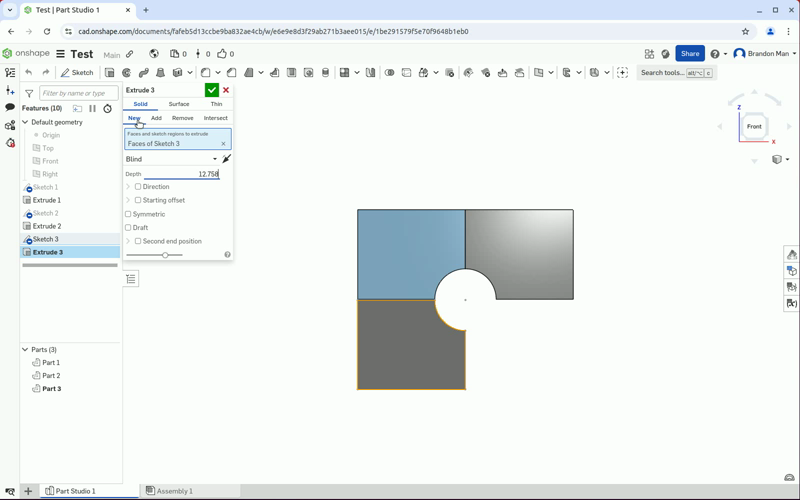
key(enter)
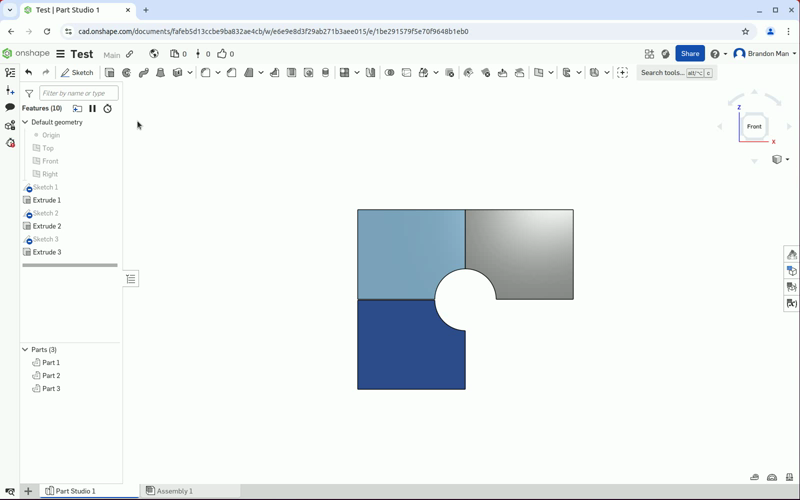
key(shift+h)
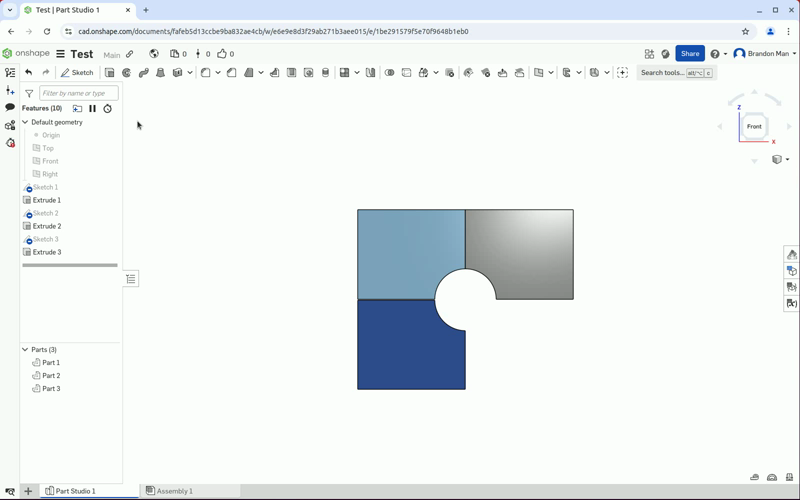
key(shift+h)
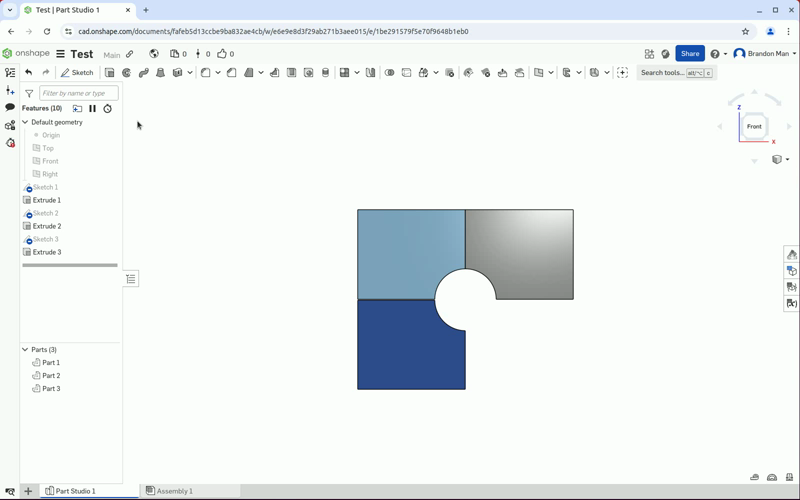
mouse_move(73, 189)
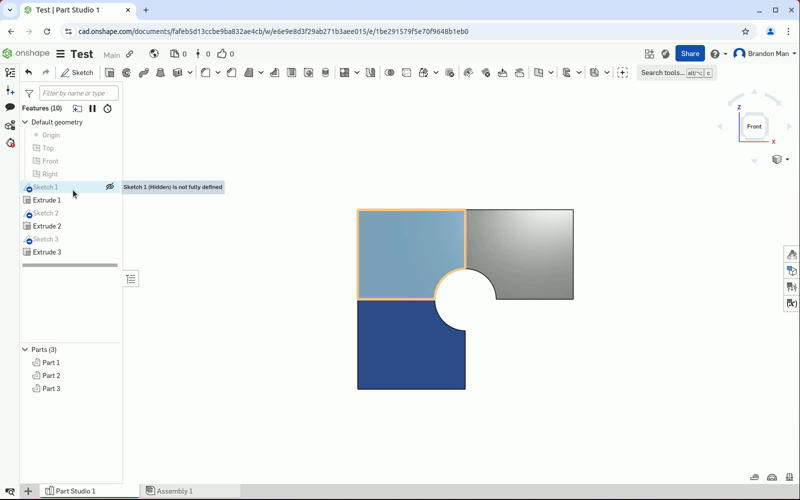
click(73, 189)
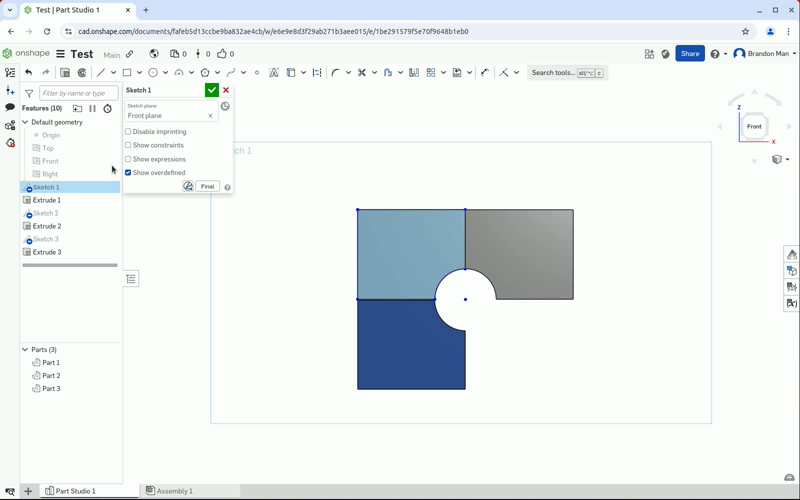
mouse_move(229, 92)
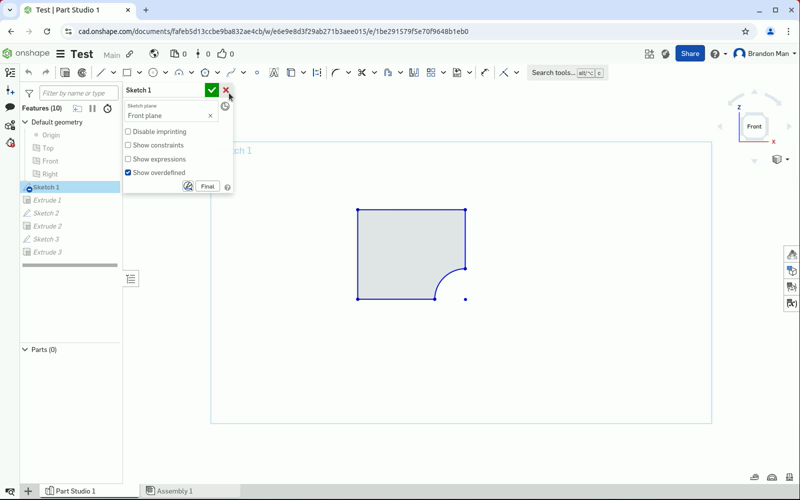
click(229, 92)
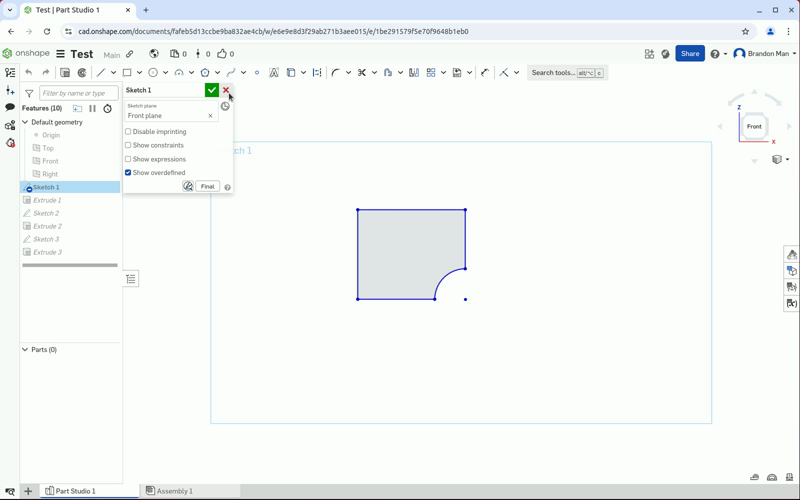
key(shift+s)
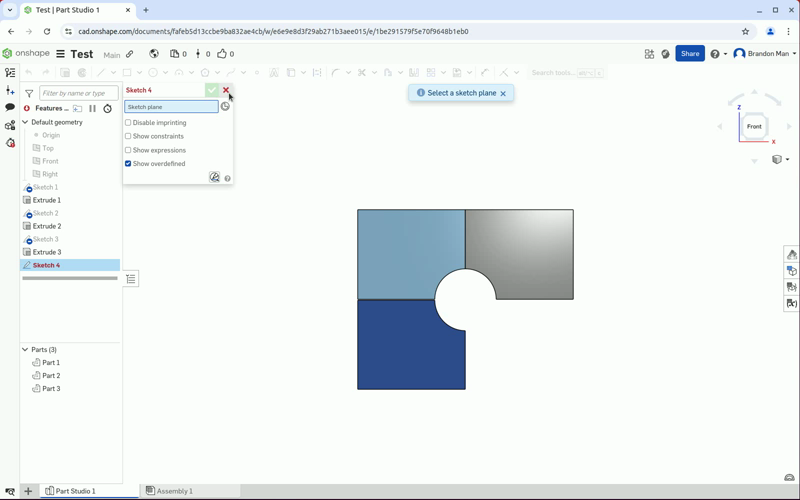
mouse_move(73, 163)
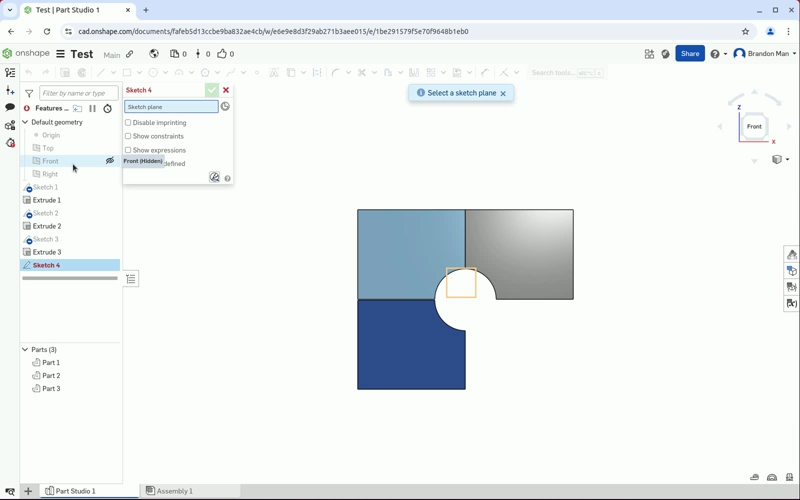
click(73, 163)
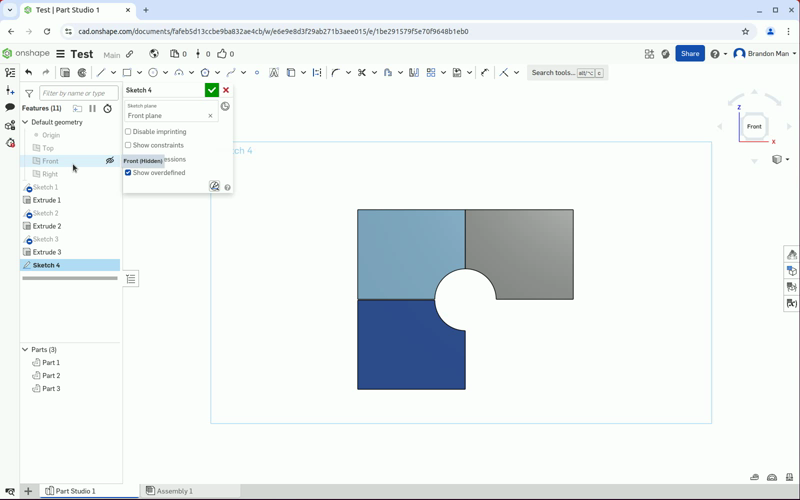
mouse_move(73, 352)
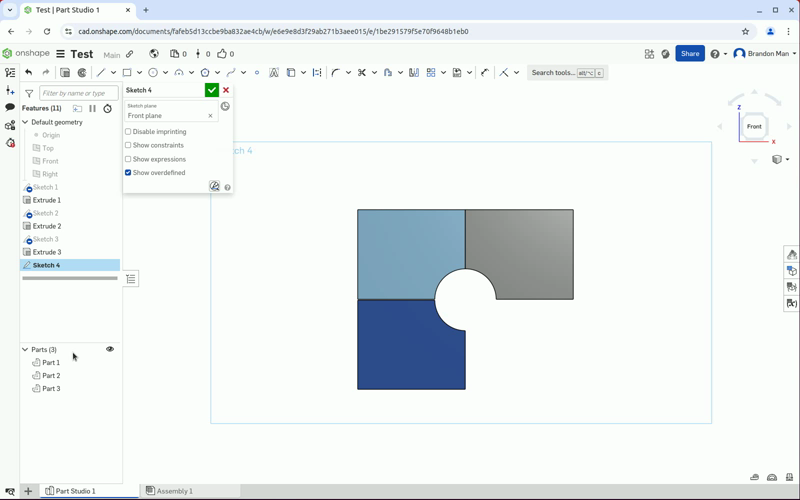
key(y)
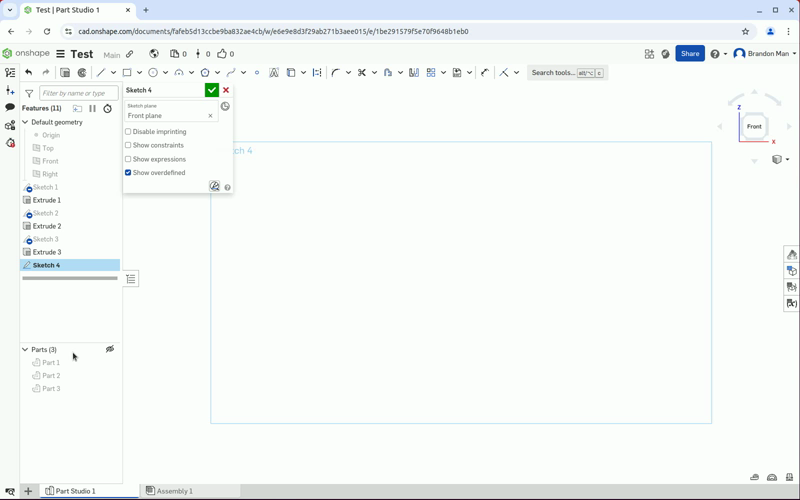
key(l)
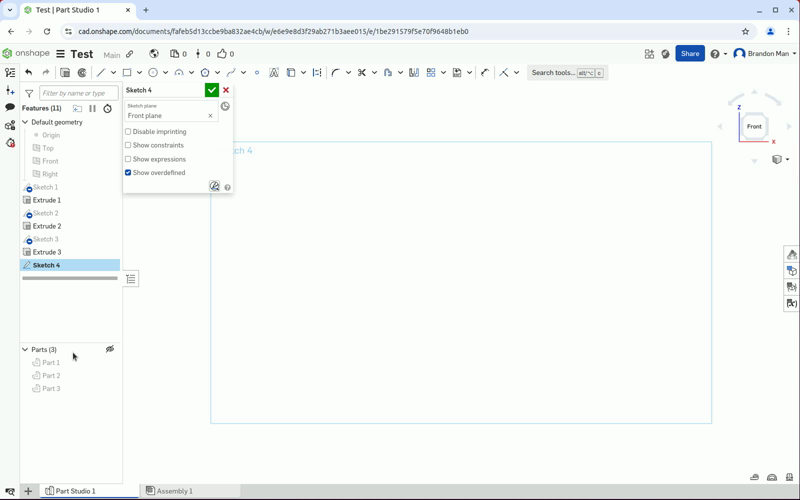
key_down(shift)
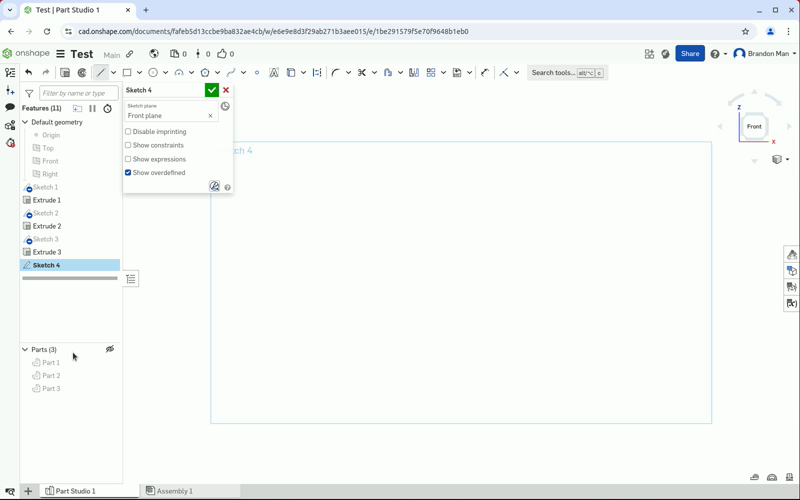
mouse_move(465, 389)
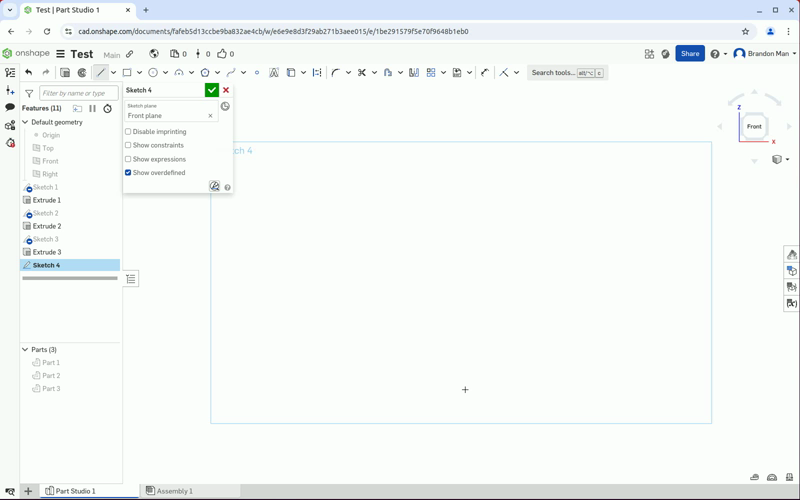
click(465, 389)
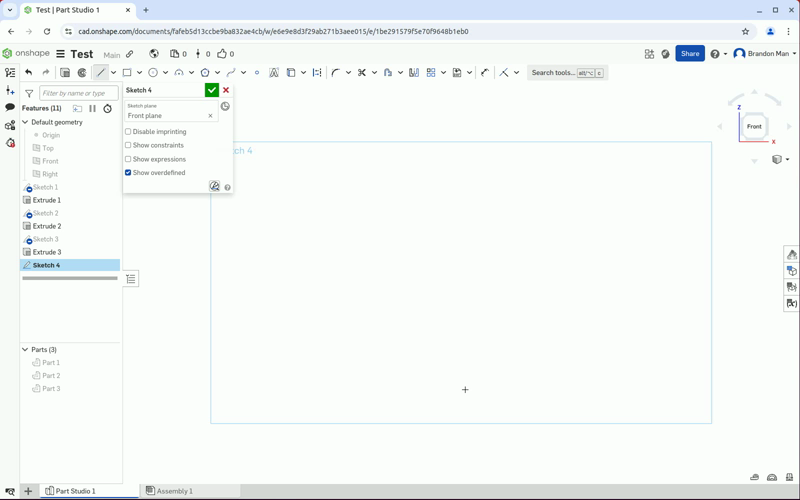
key_up(shift)
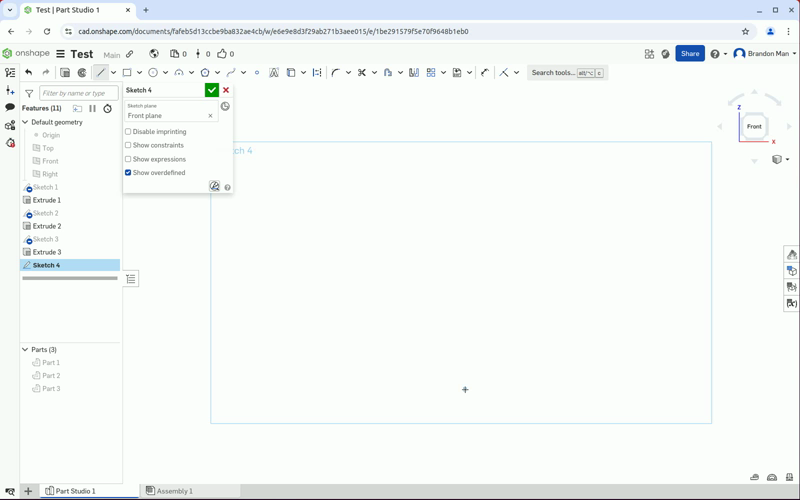
key_down(shift)
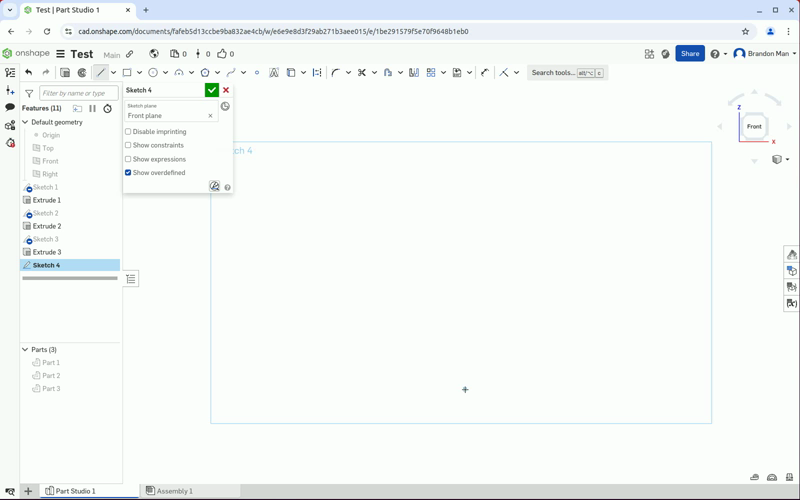
mouse_move(573, 389)
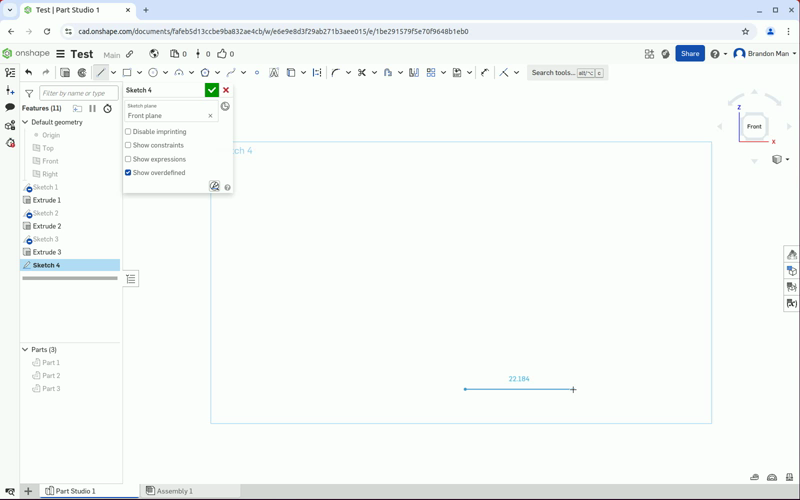
click(573, 389)
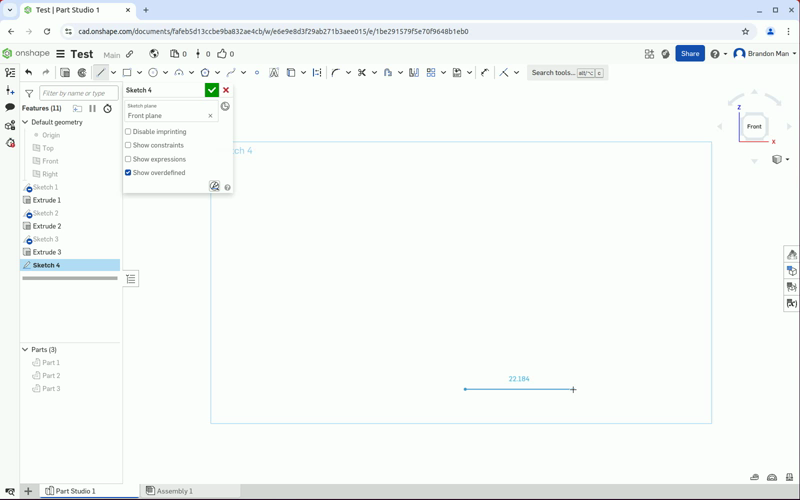
key_up(shift)
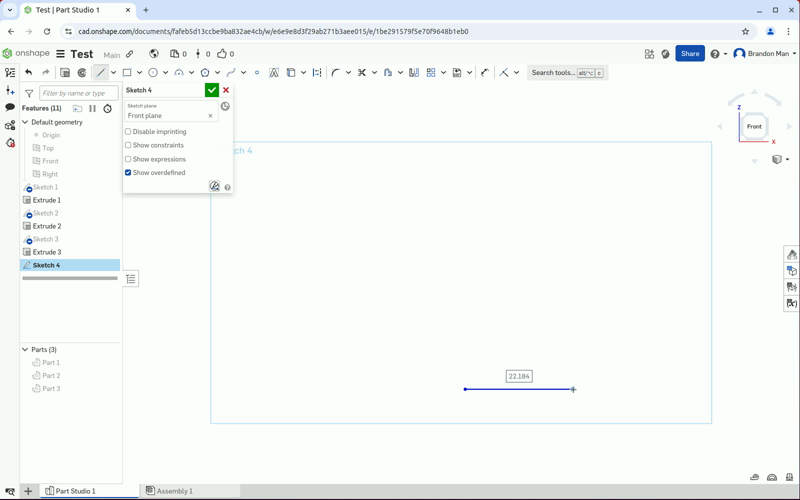
key_down(shift)
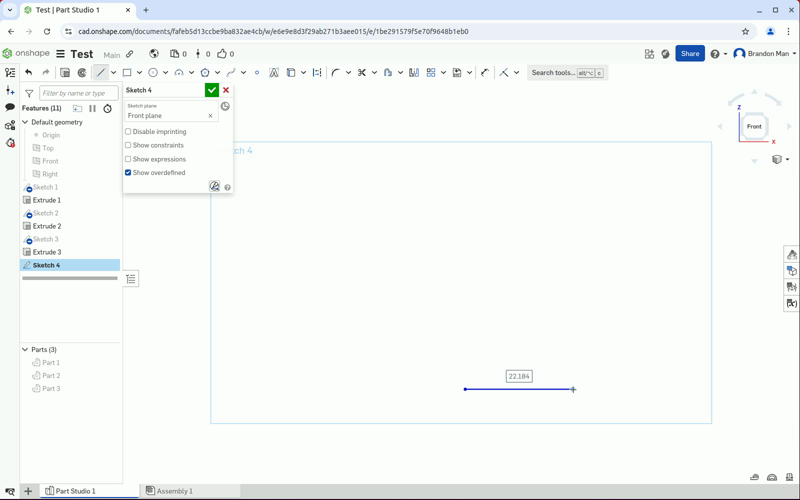
mouse_move(573, 300)
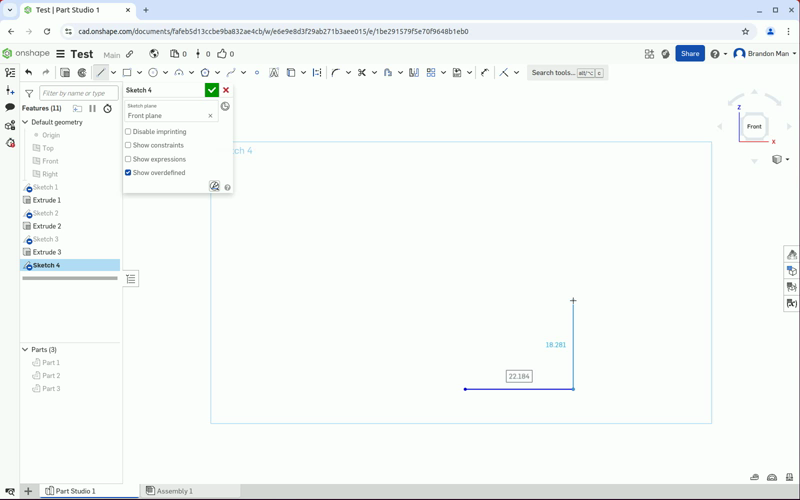
click(573, 300)
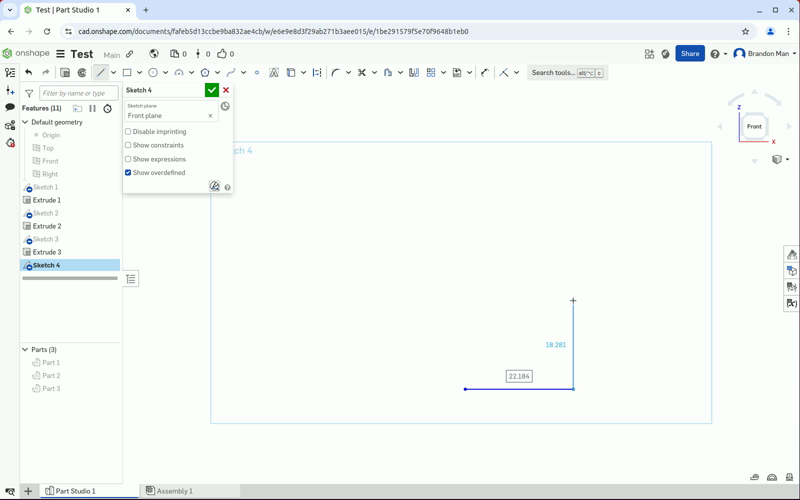
key_up(shift)
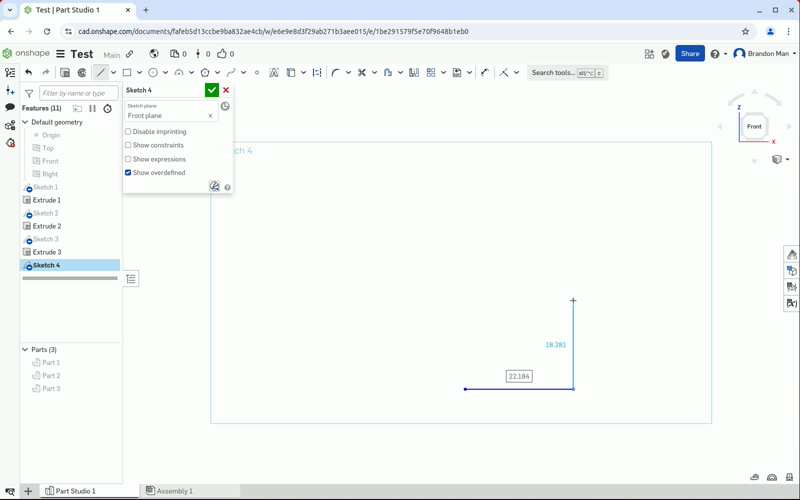
key_down(shift)
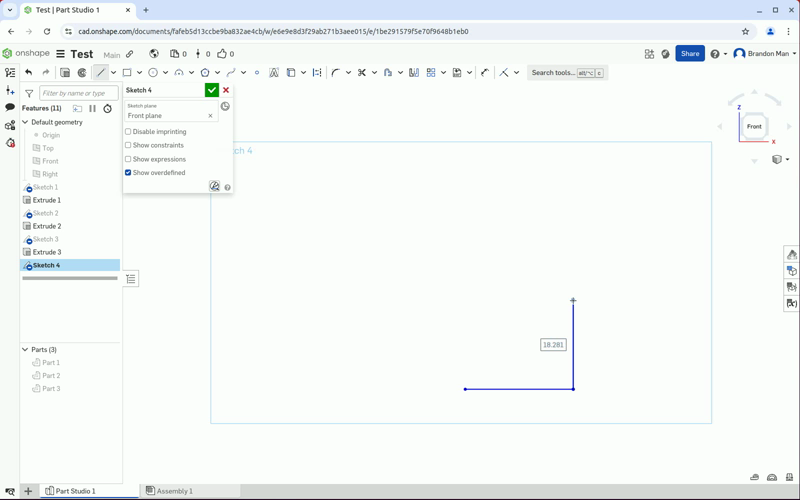
mouse_move(496, 300)
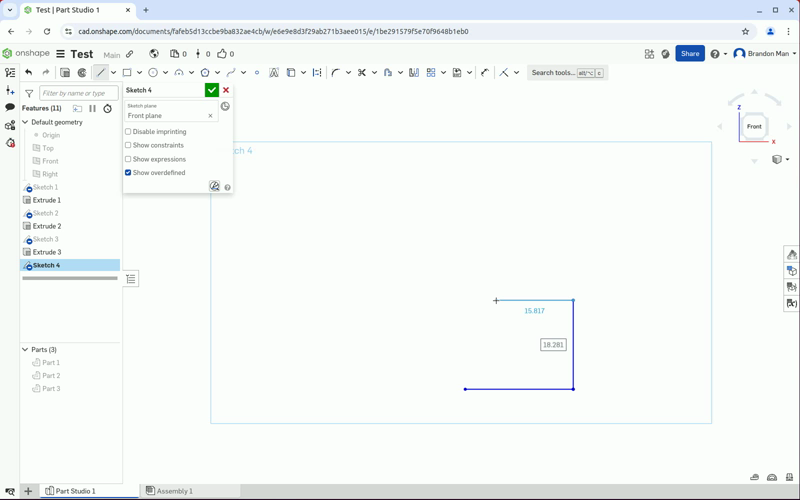
click(496, 300)
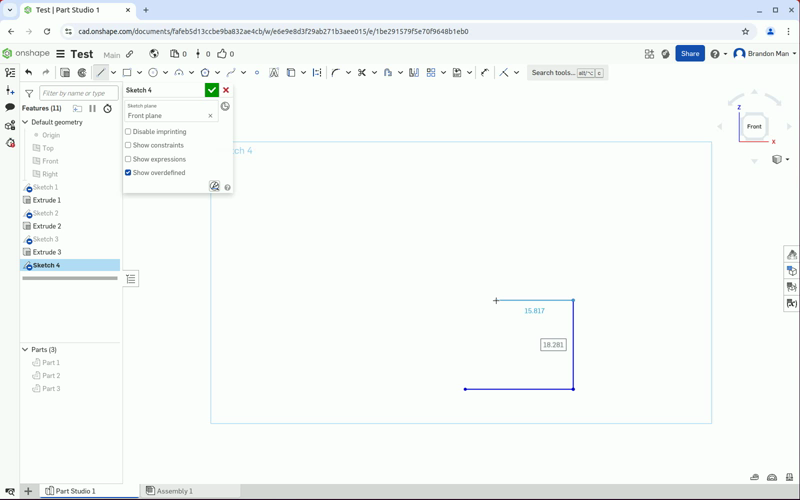
key_up(shift)
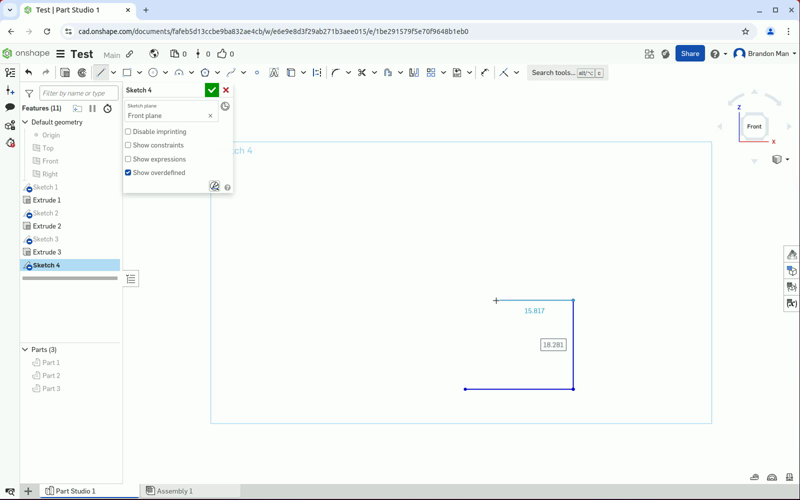
key(esc)
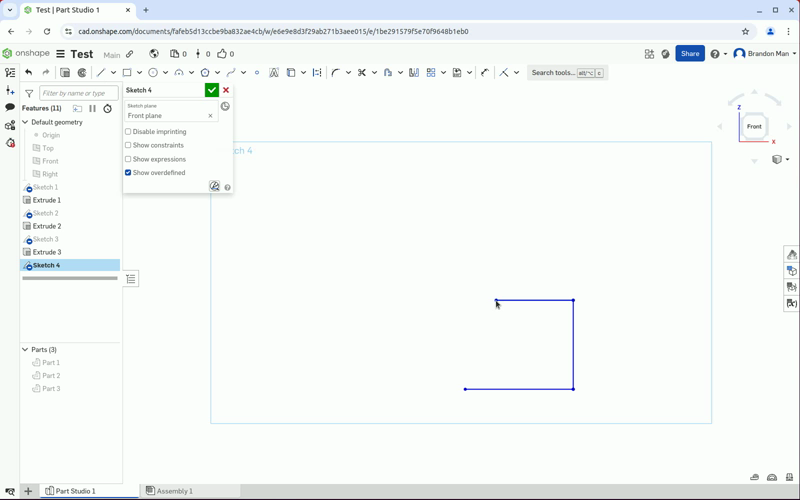
key(a)
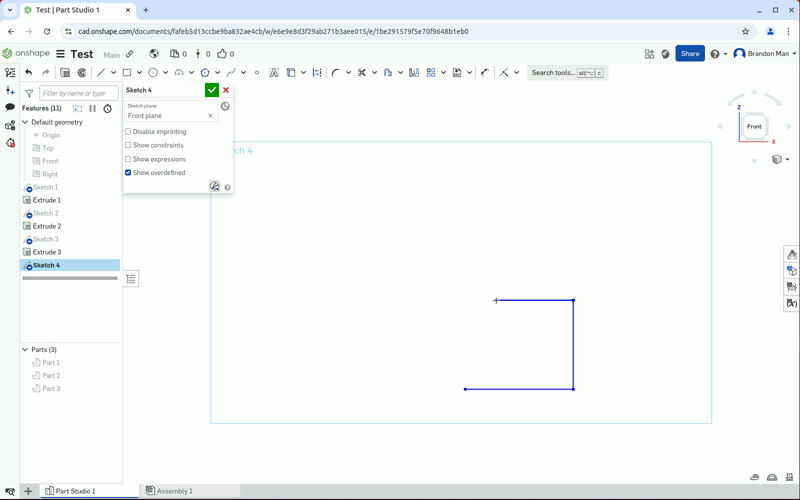
mouse_move(496, 300)
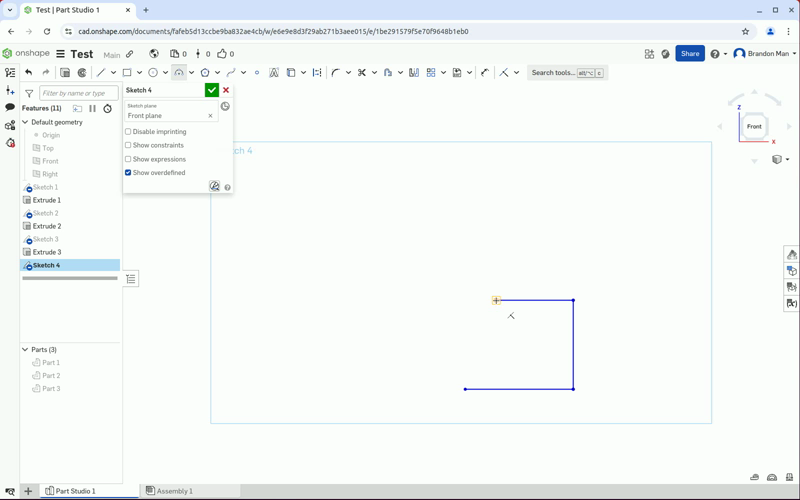
click(496, 300)
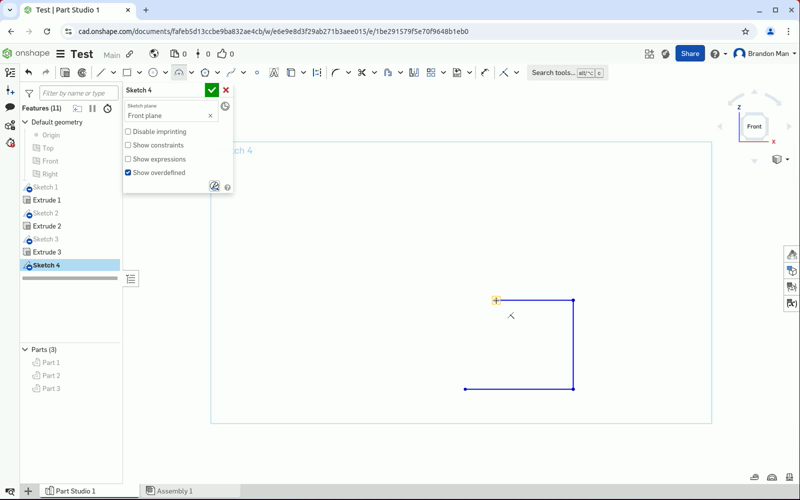
key_down(shift)
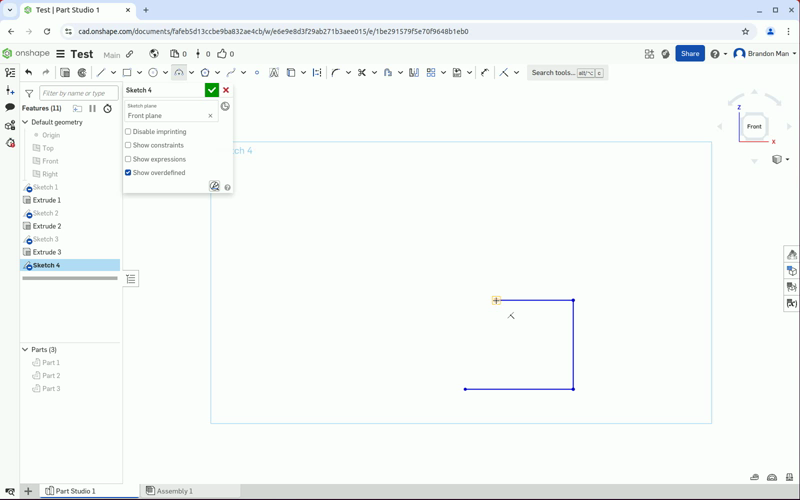
mouse_move(465, 330)
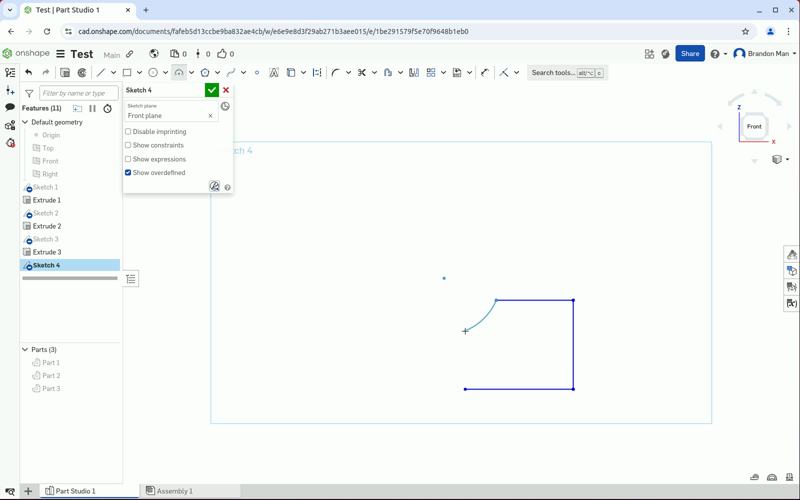
click(465, 330)
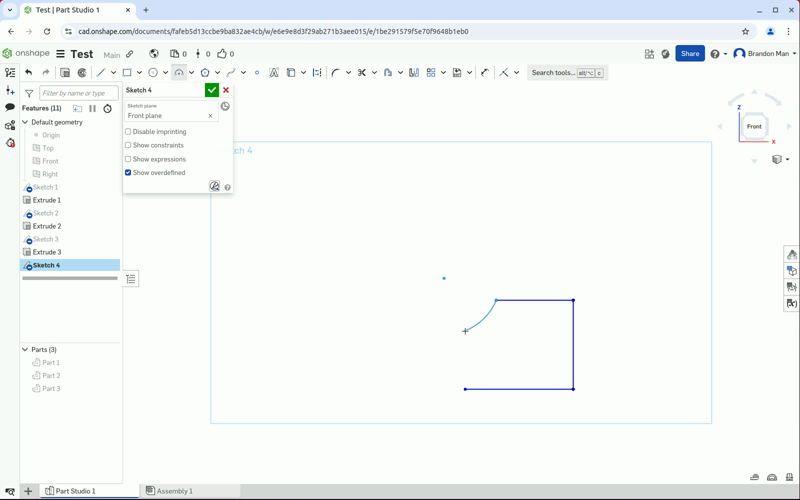
mouse_move(487, 321)
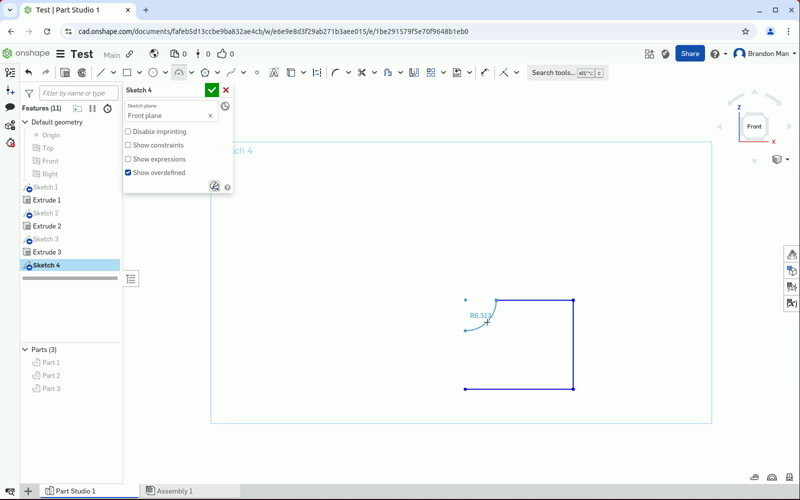
click(487, 321)
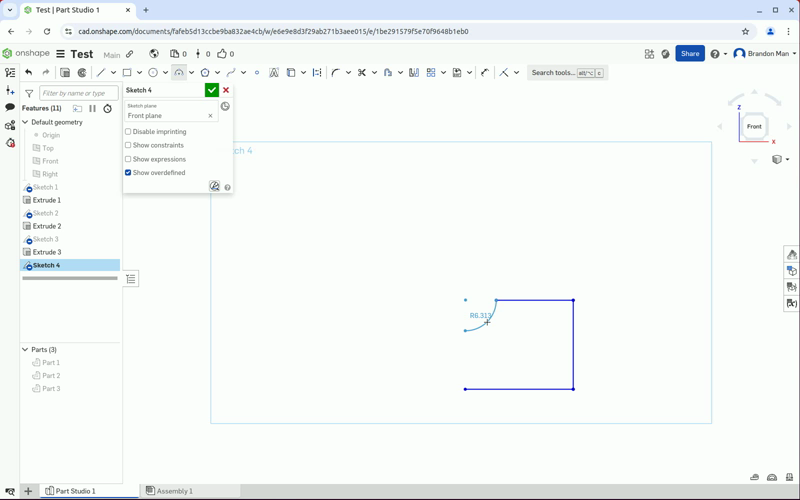
key_up(shift)
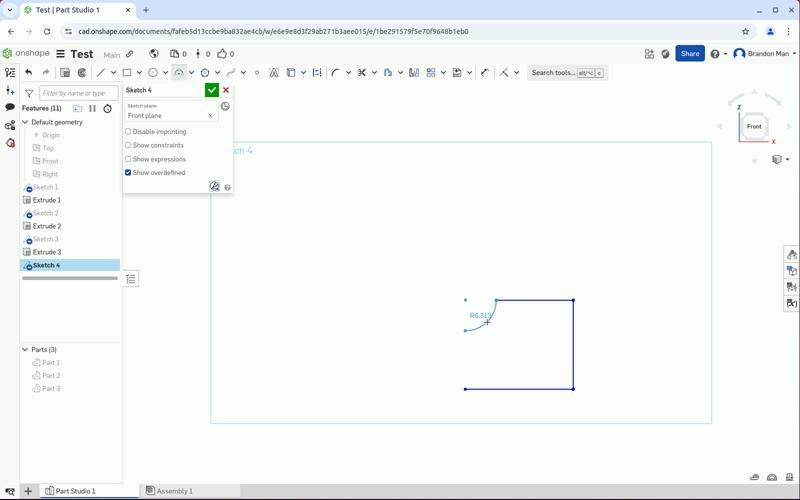
key(esc)
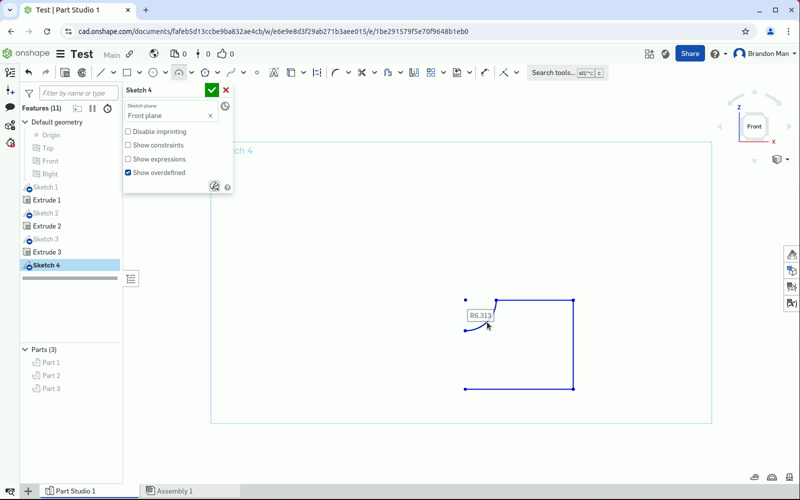
key(l)
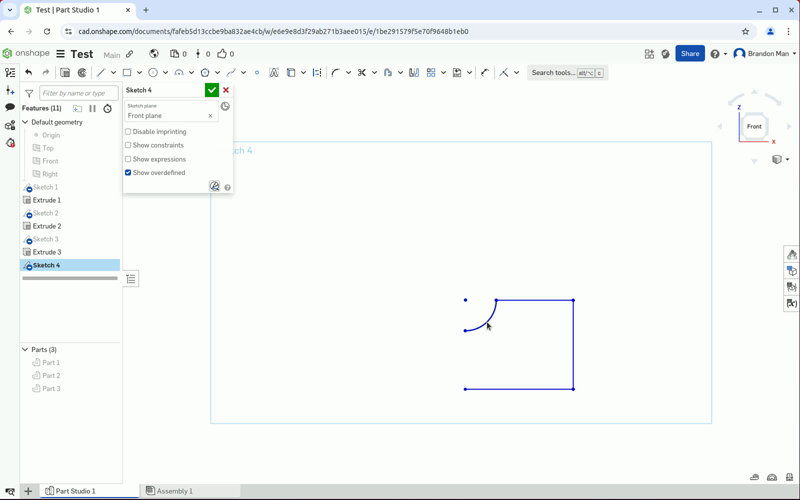
mouse_move(465, 330)
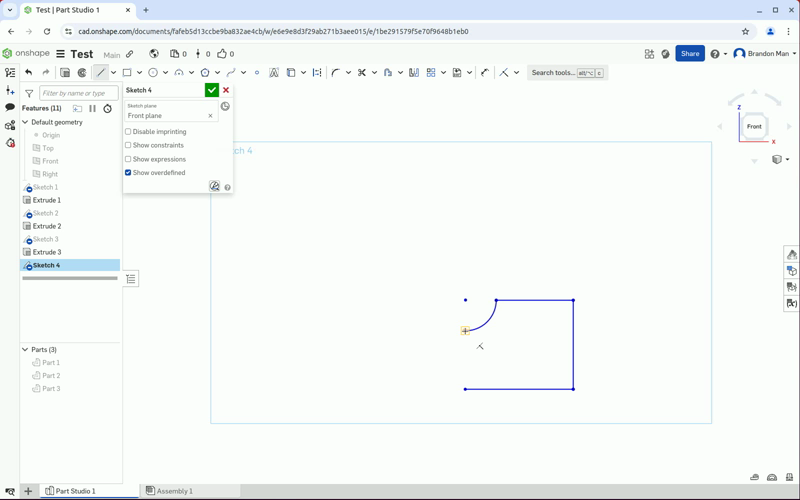
click(465, 330)
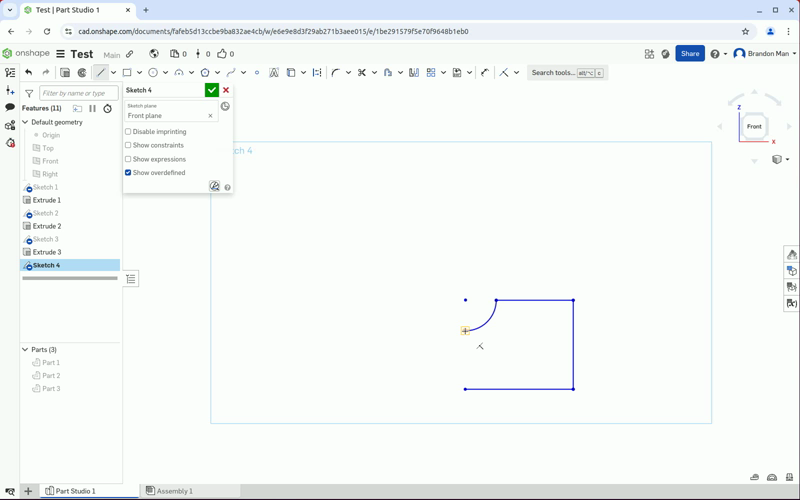
mouse_move(495, 330)
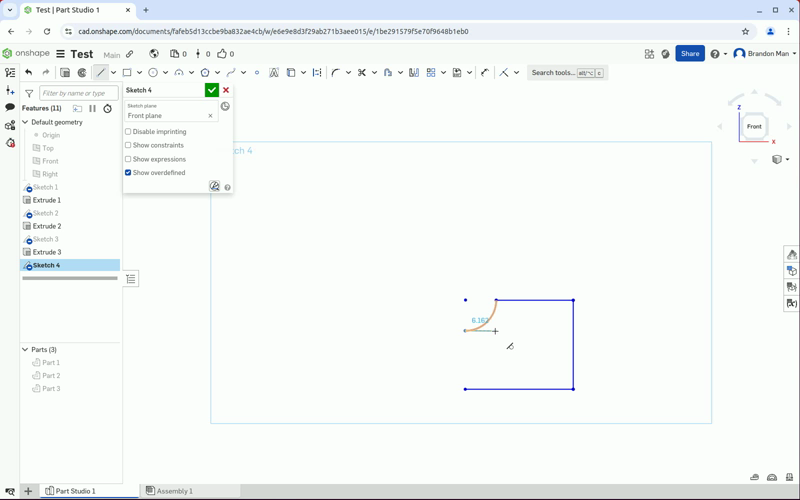
key_down(shift)
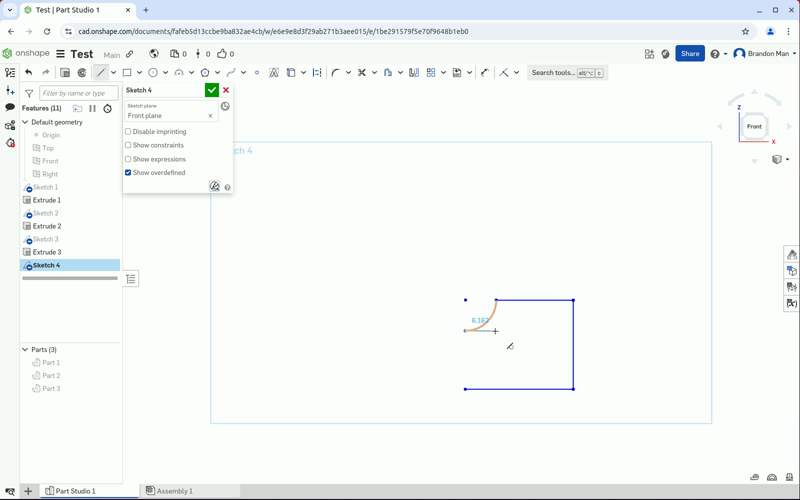
mouse_move(465, 389)
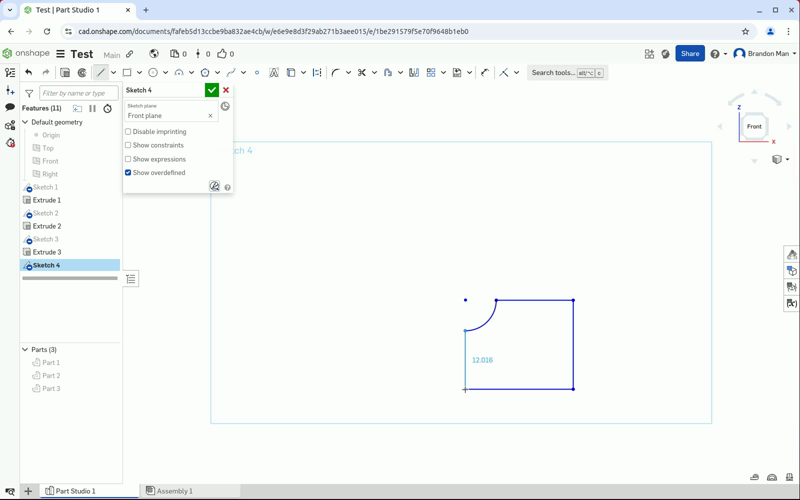
key_up(shift)
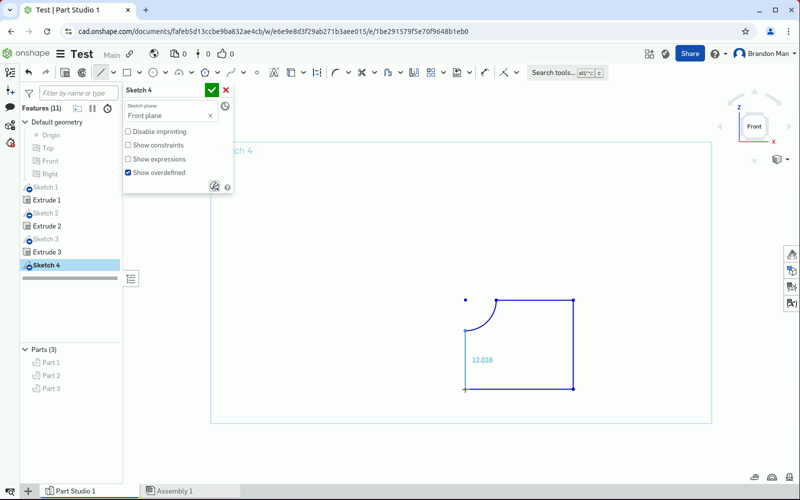
click(465, 389)
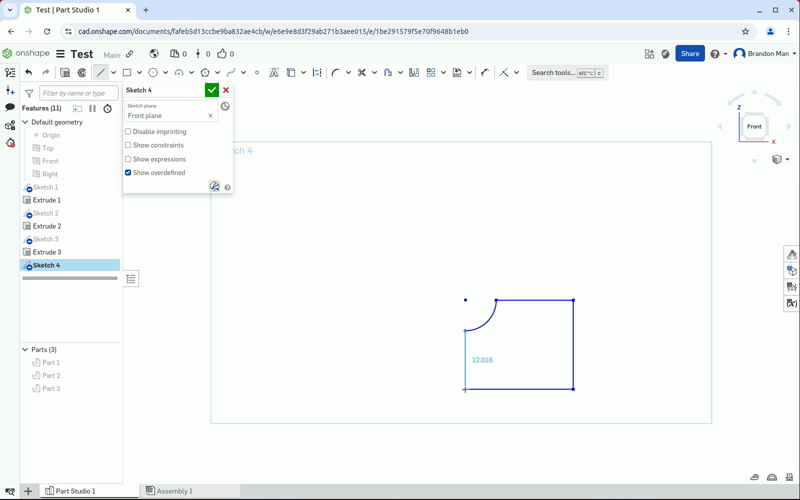
key(esc)
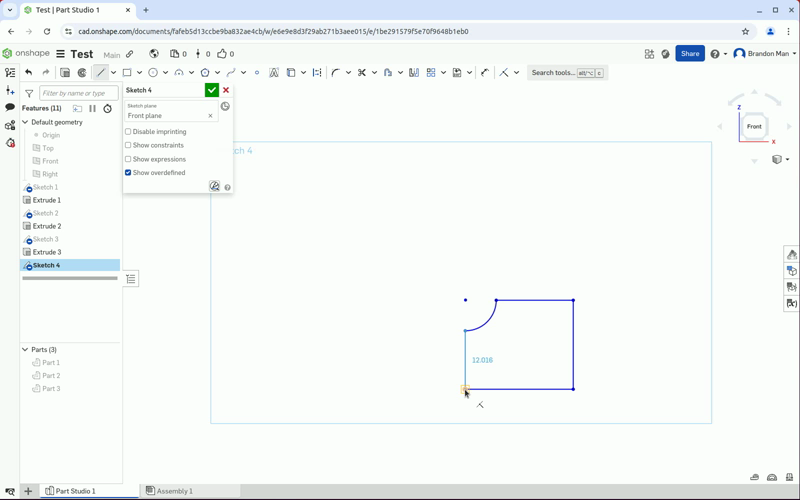
mouse_move(502, 370)
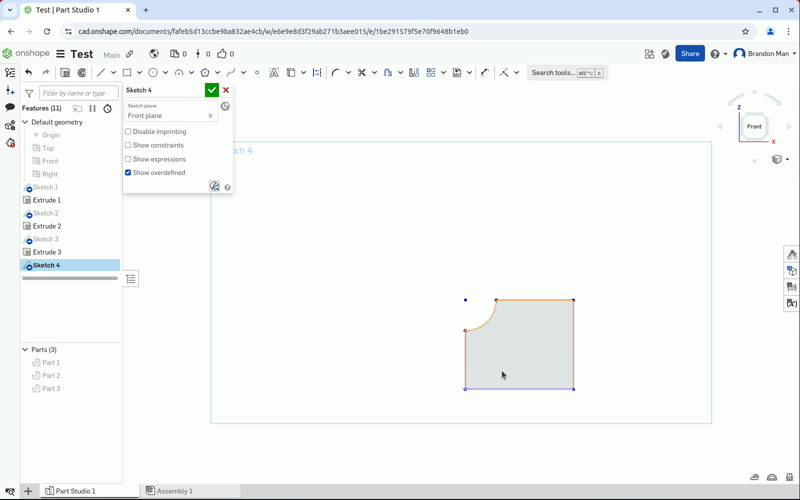
click(502, 370)
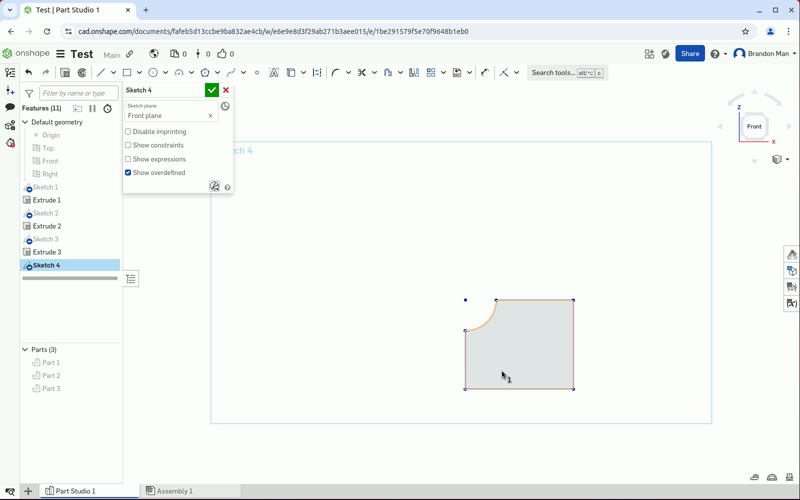
mouse_move(73, 352)
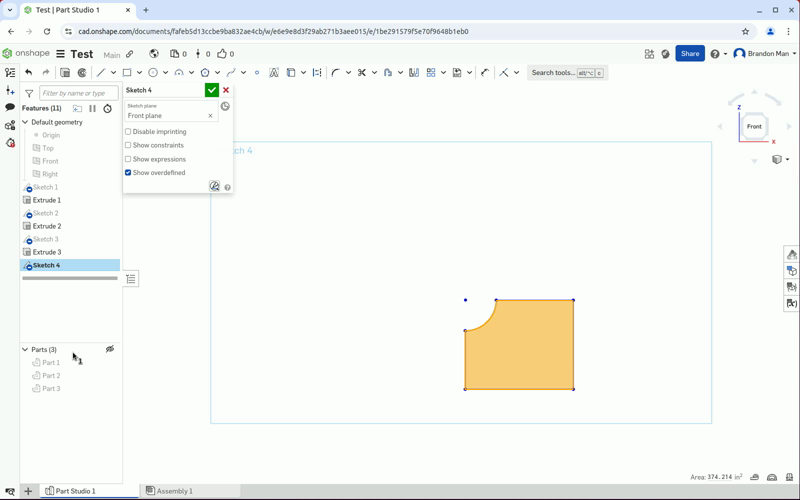
key(shift+y)
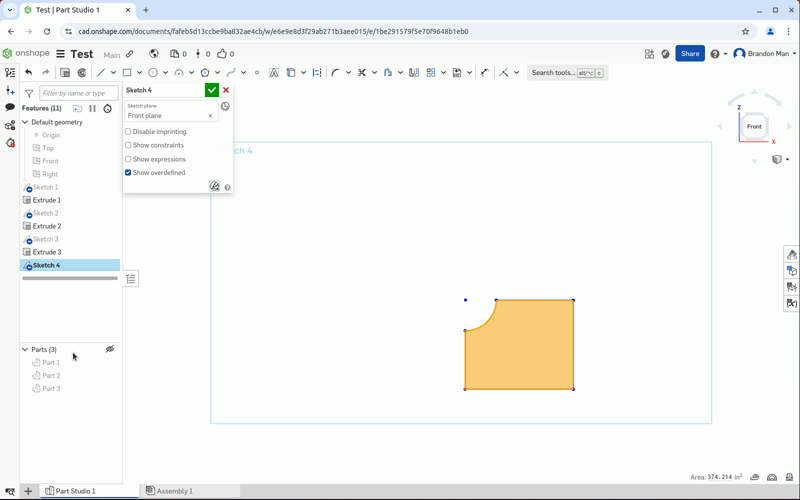
key(shift+e)
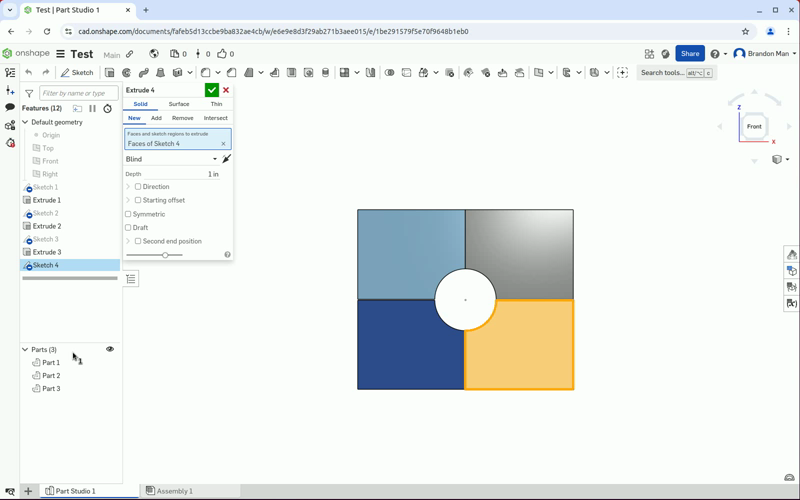
mouse_move(143, 106)
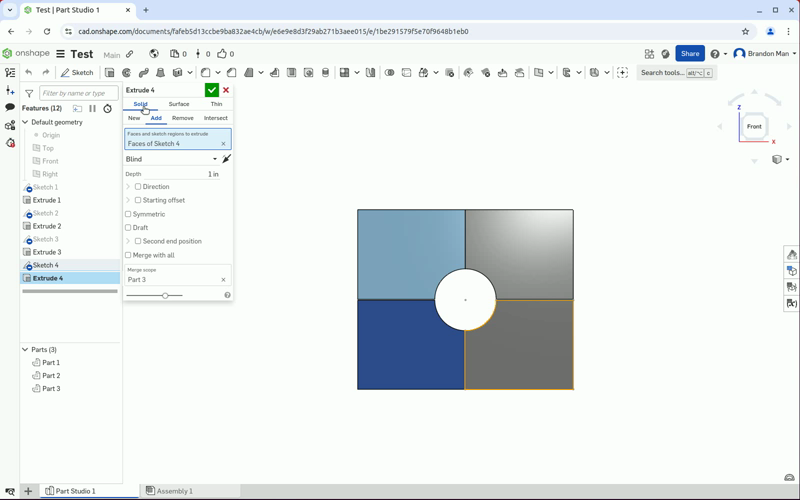
click(143, 106)
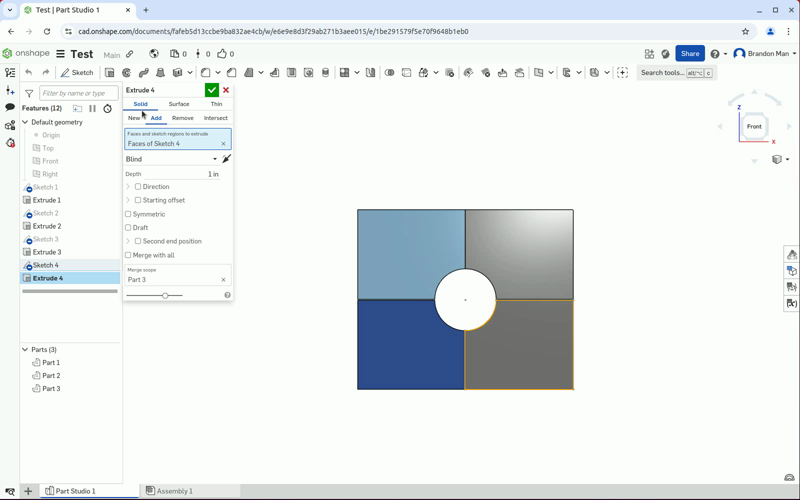
mouse_move(137, 120)
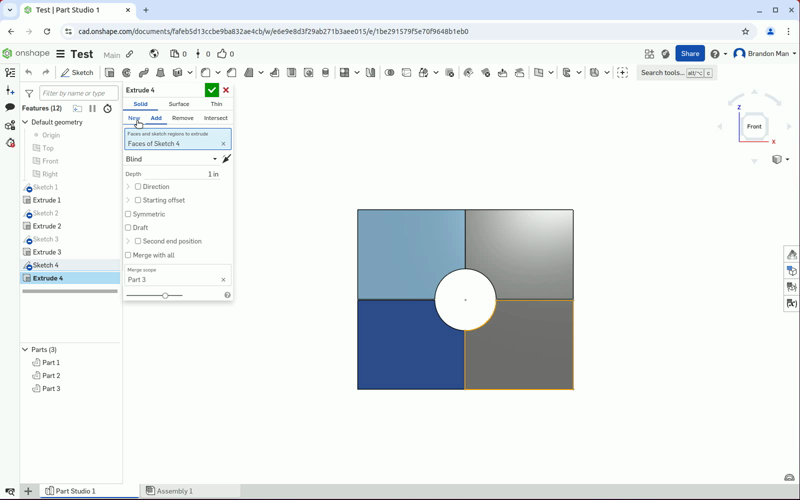
click(137, 120)
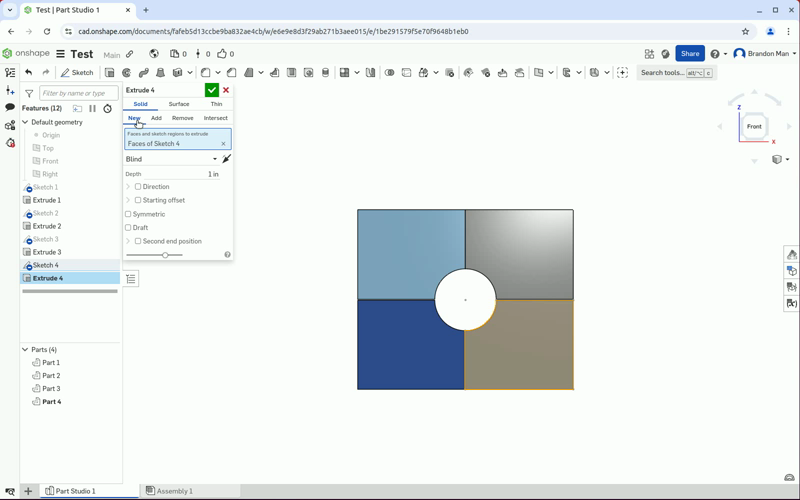
key(tab, 4)
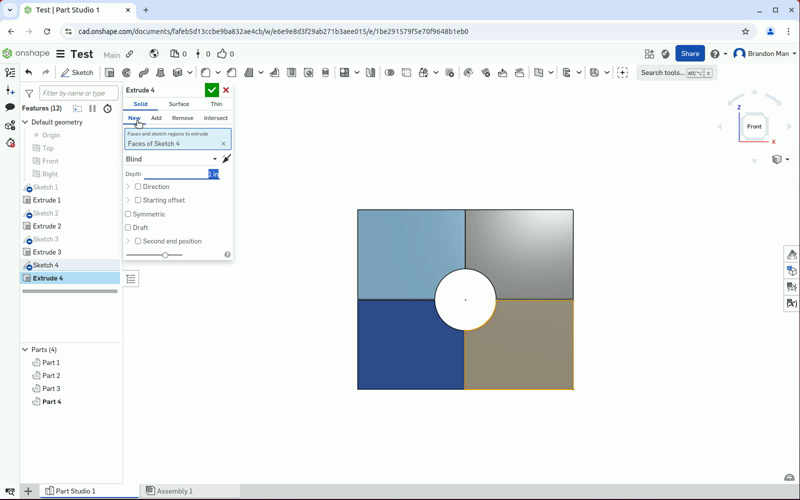
text(12.758)
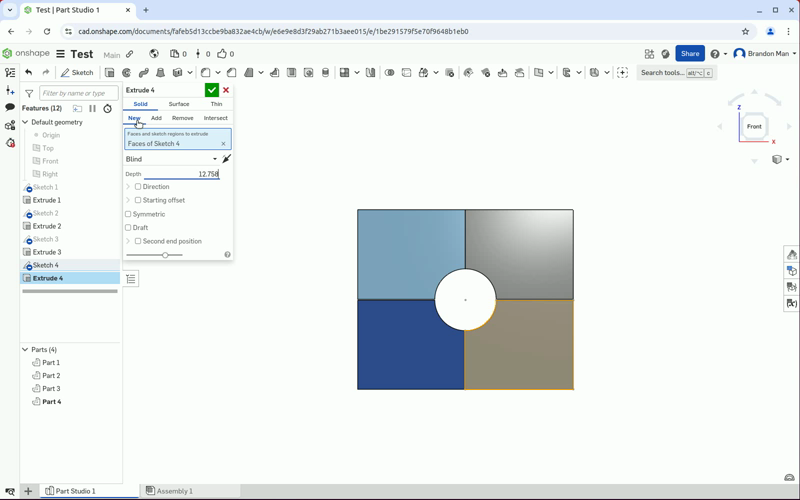
key(enter)
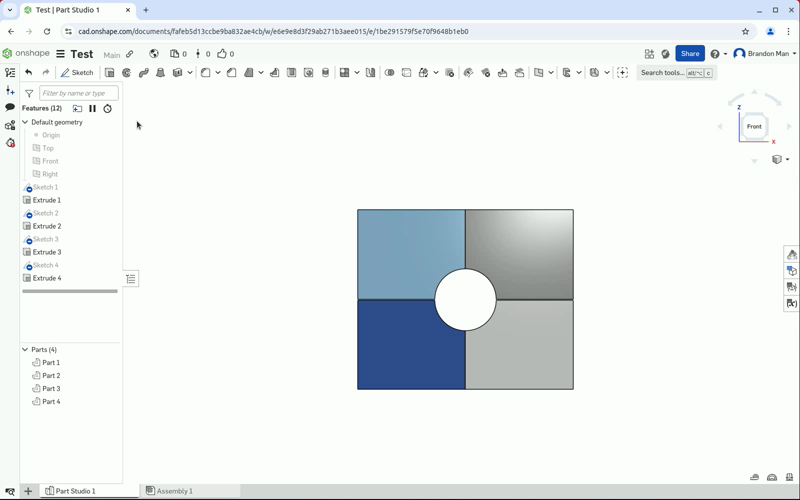
key(shift+h)
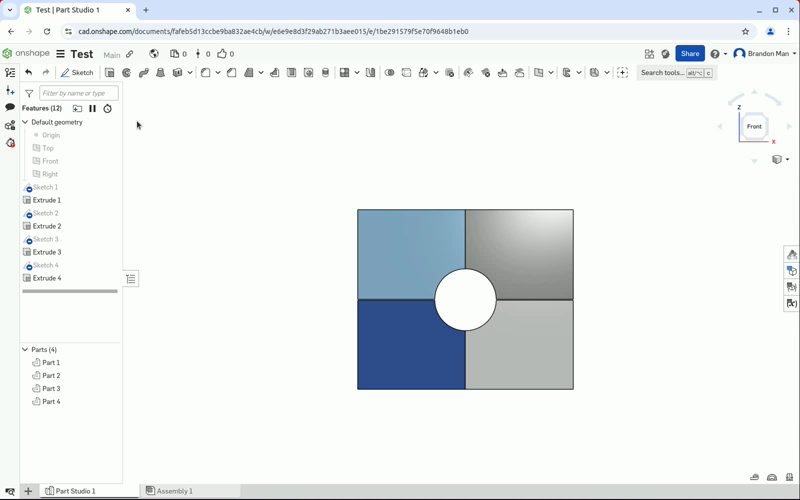
key(shift+h)
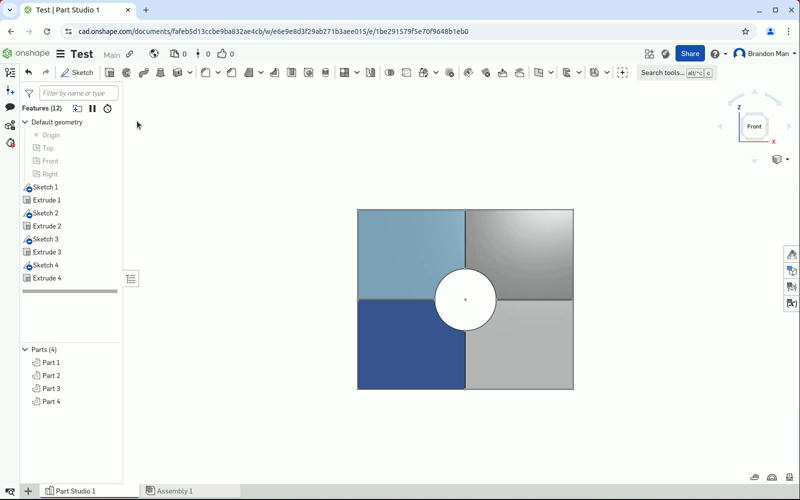
key(shift+7)
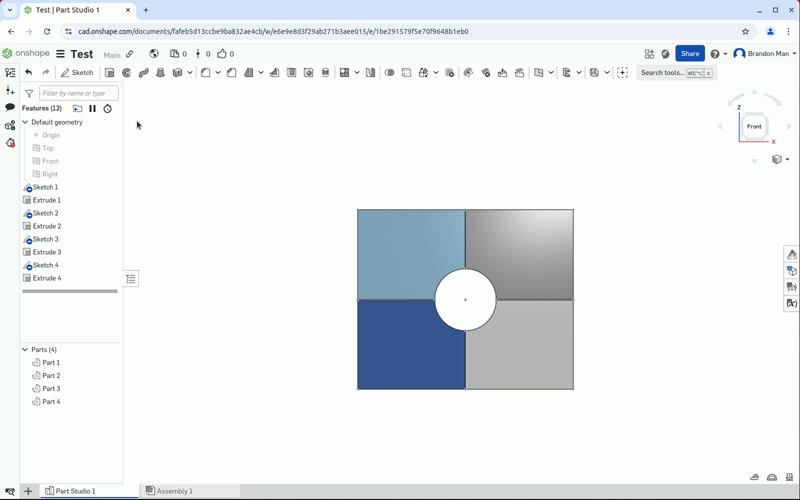
key(left, 2)
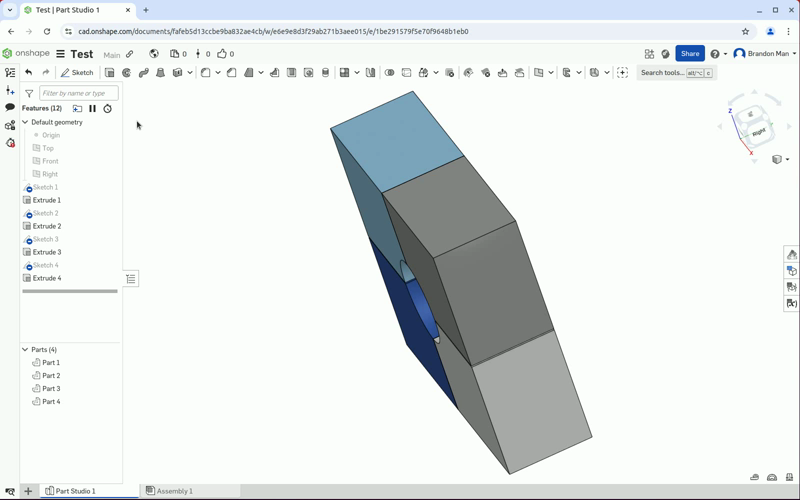
key(down, 2)
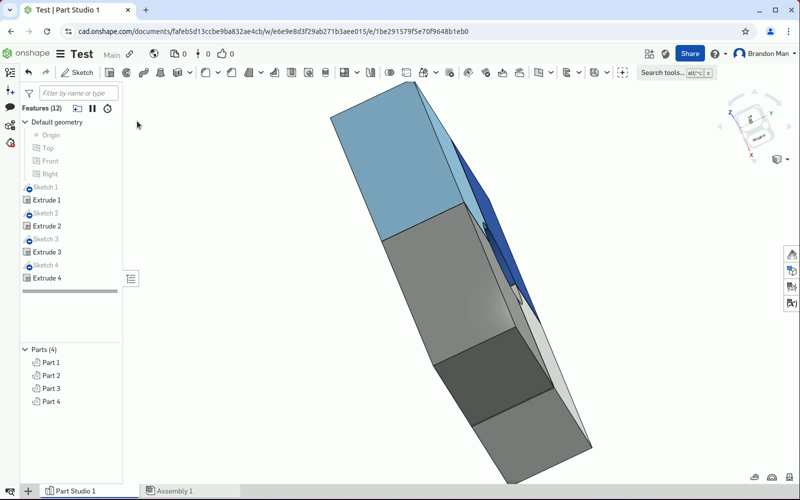
key(up, 2)
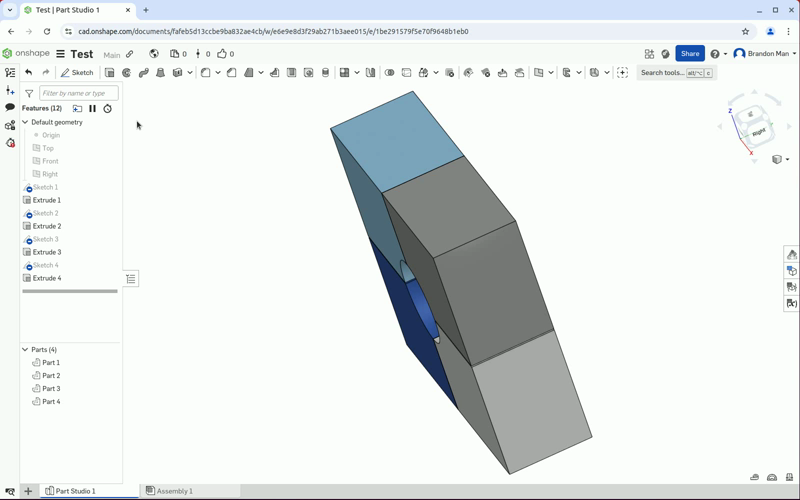
key(right, 2)
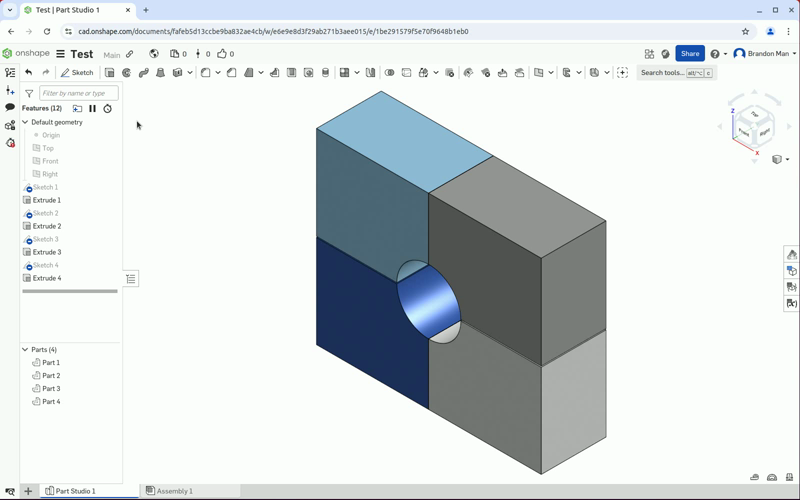
mouse_move(73, 189)
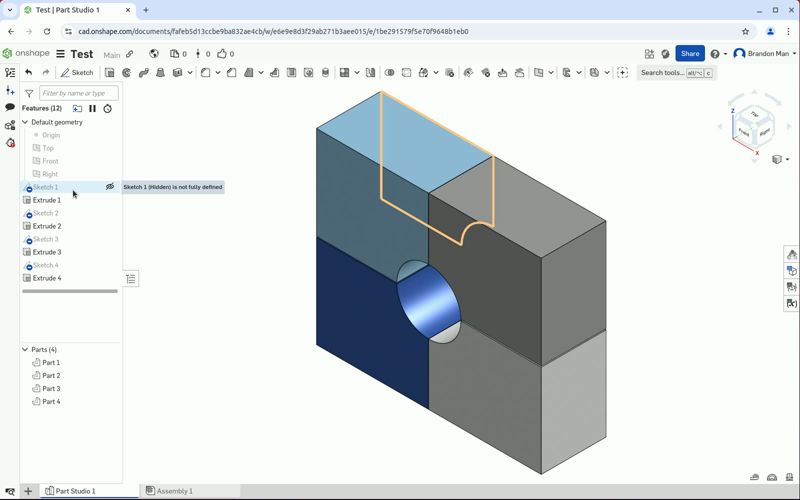
click(73, 189)